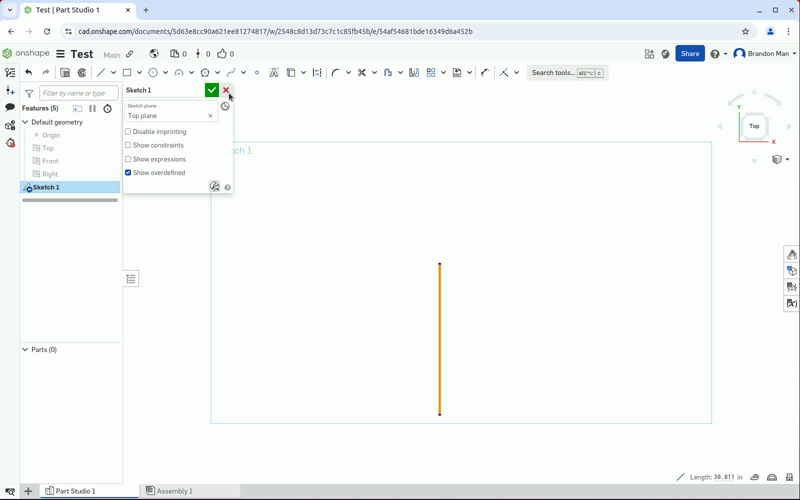
key(shift+h)
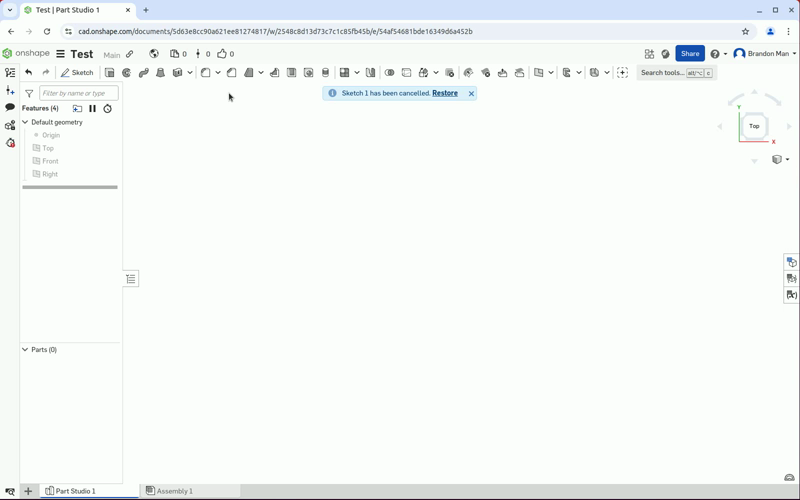
mouse_move(73, 352)
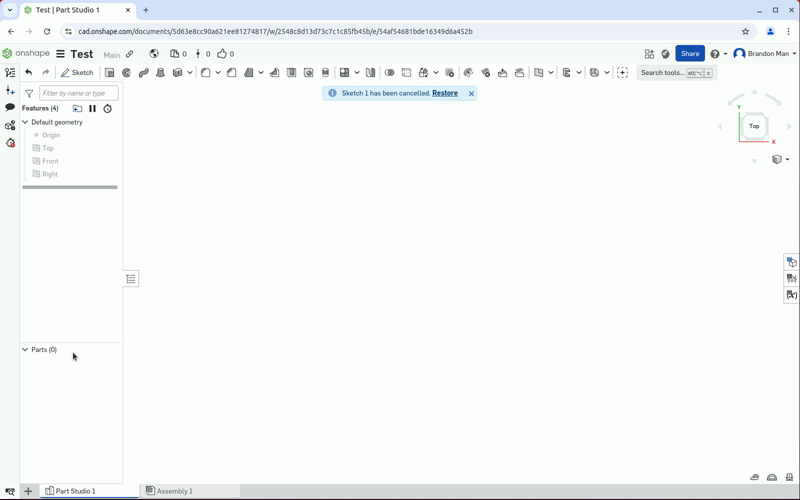
key(y)
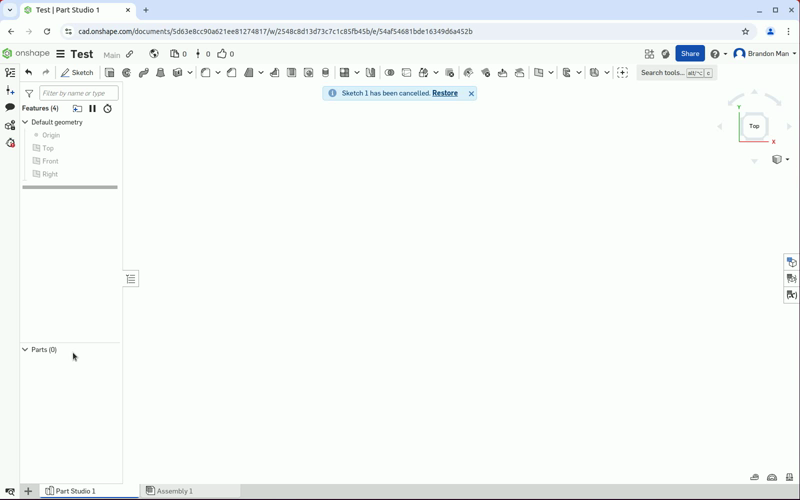
key(shift+p)
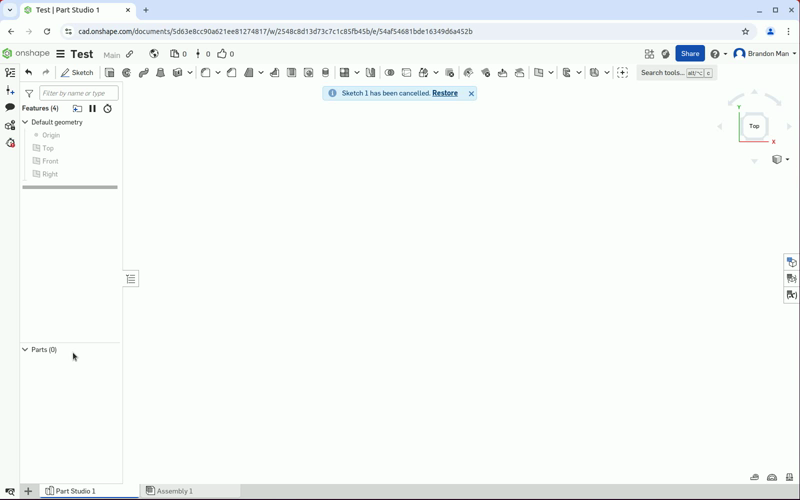
key(space)
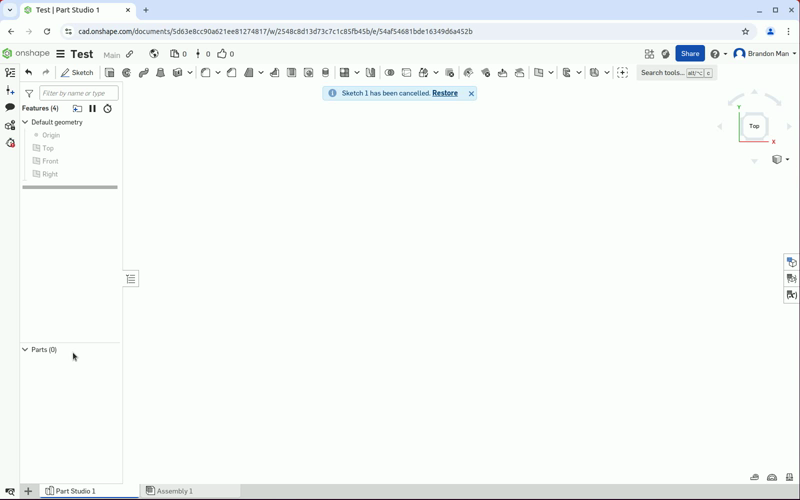
key_down(shift)
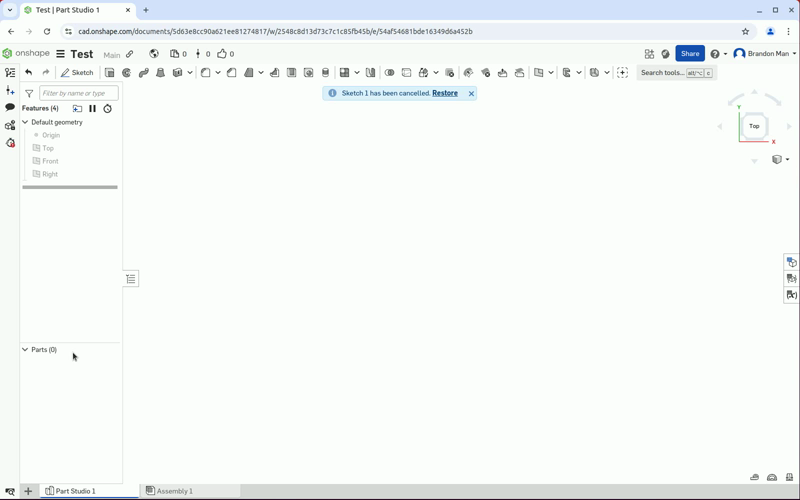
key(up)
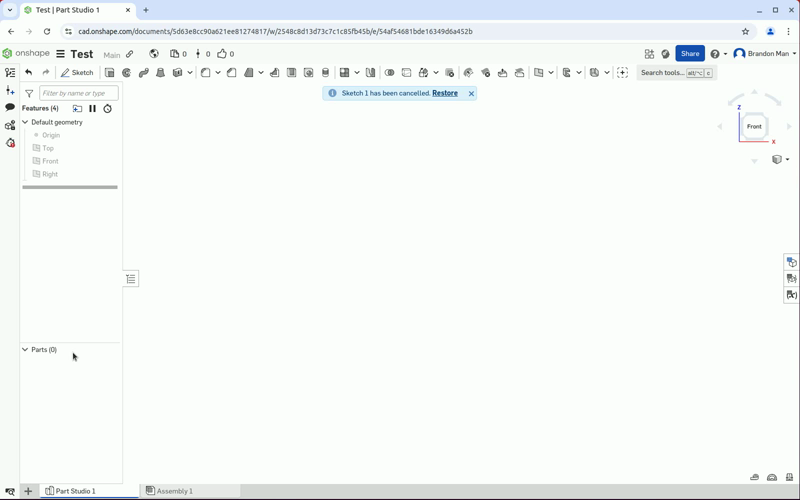
key_up(shift)
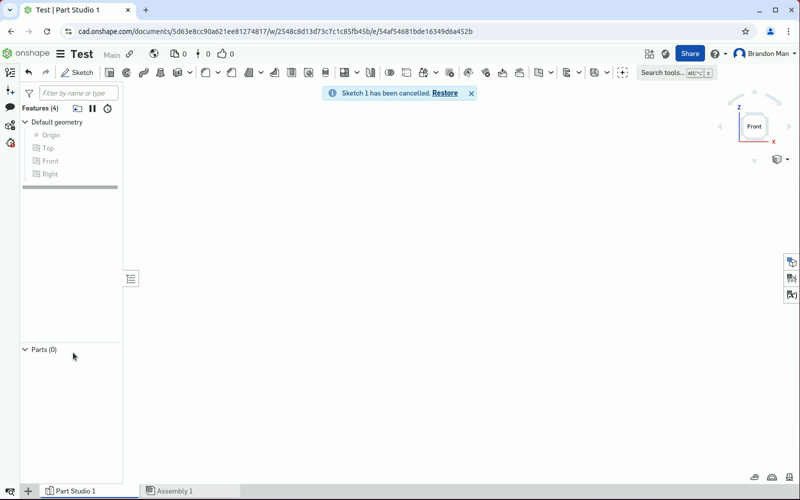
mouse_move(73, 352)
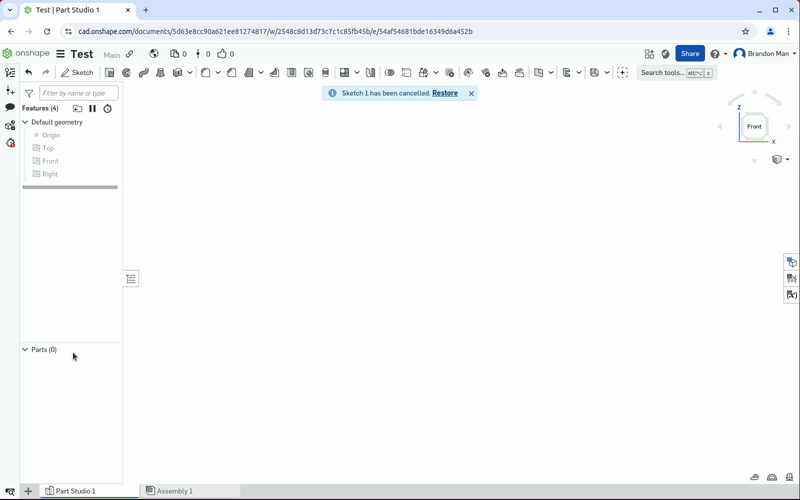
key(shift+y)
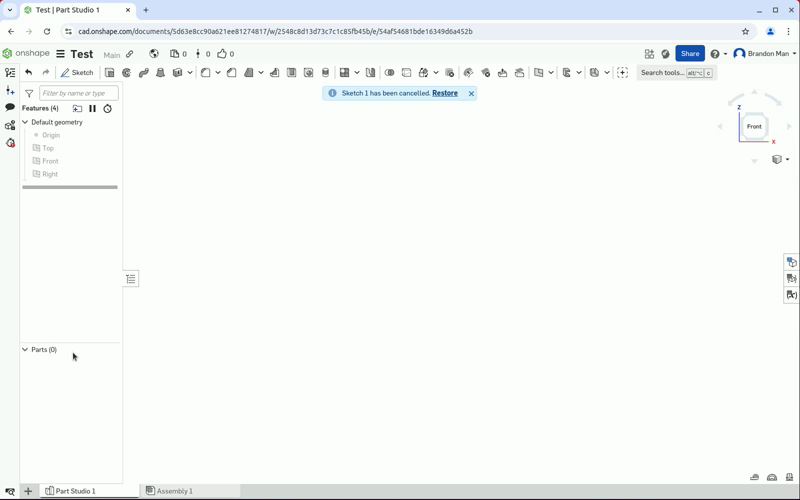
key(shift+s)
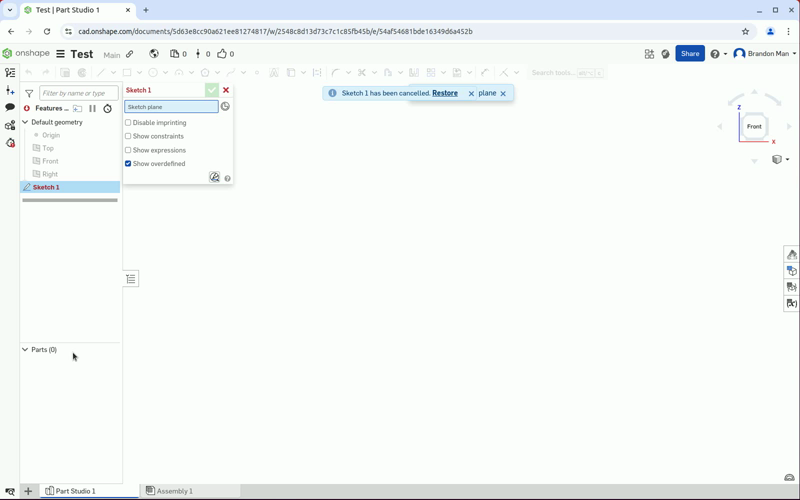
mouse_move(73, 163)
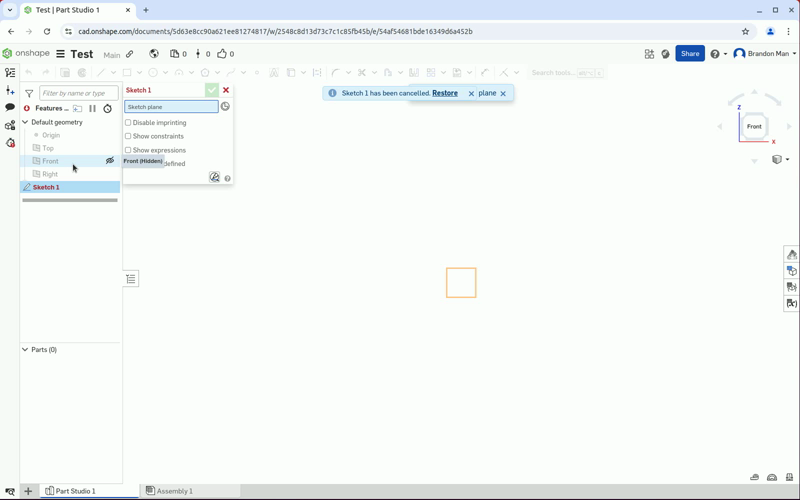
click(73, 163)
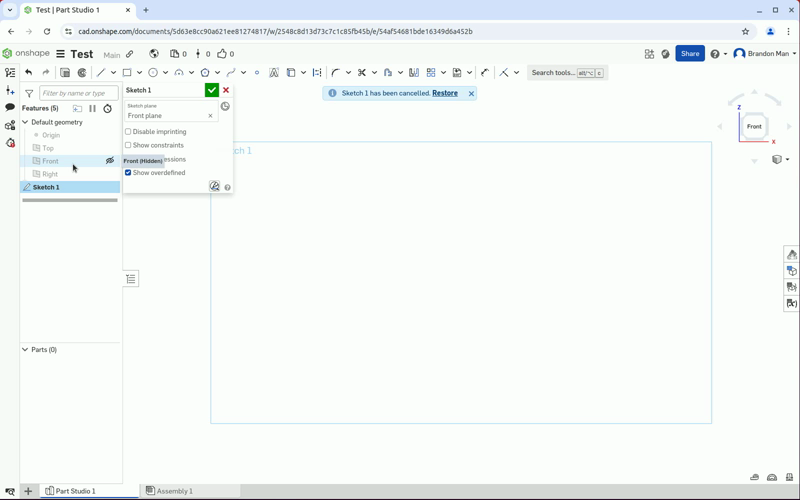
mouse_move(73, 352)
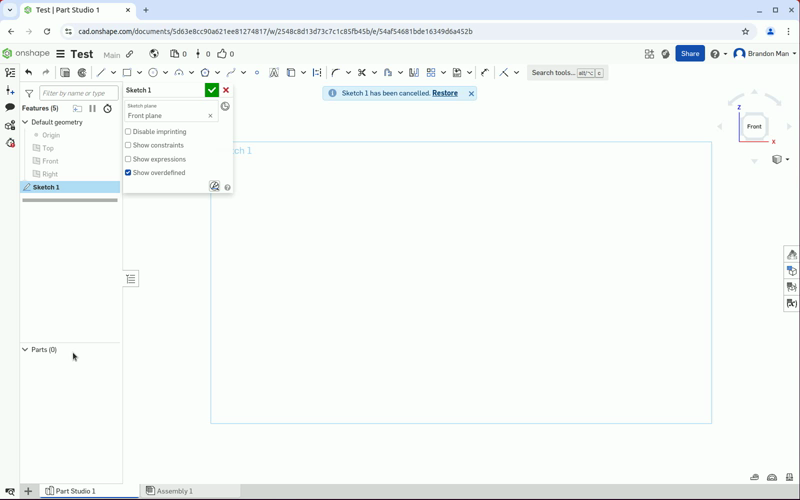
key(y)
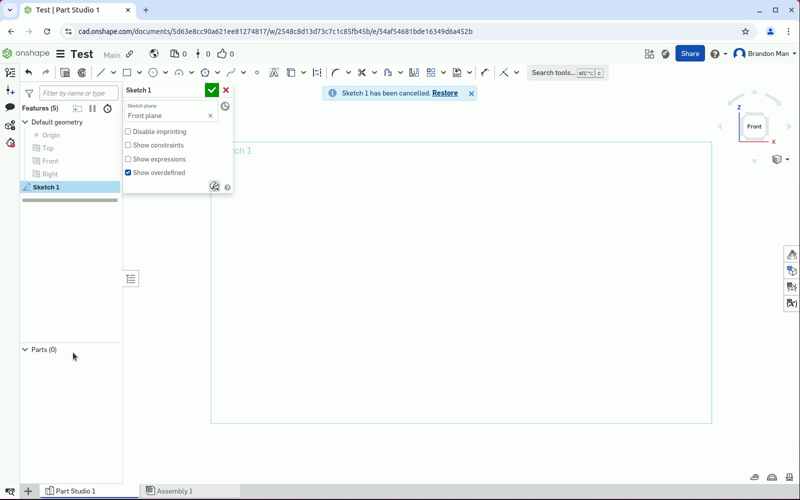
key(l)
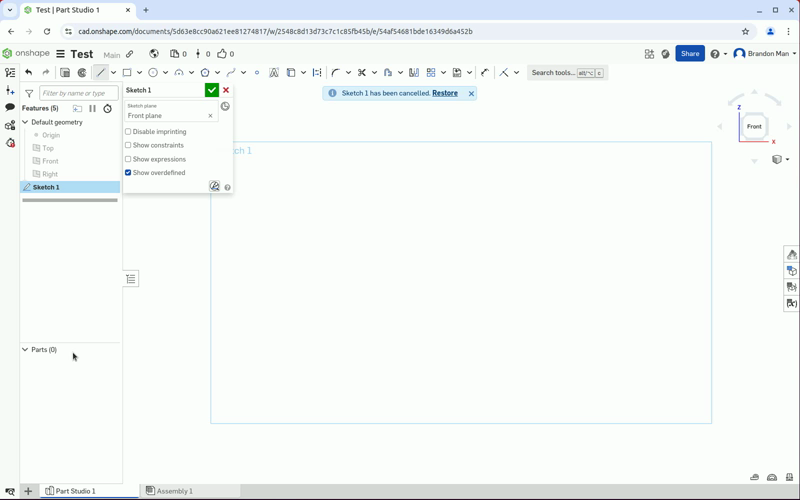
key_down(shift)
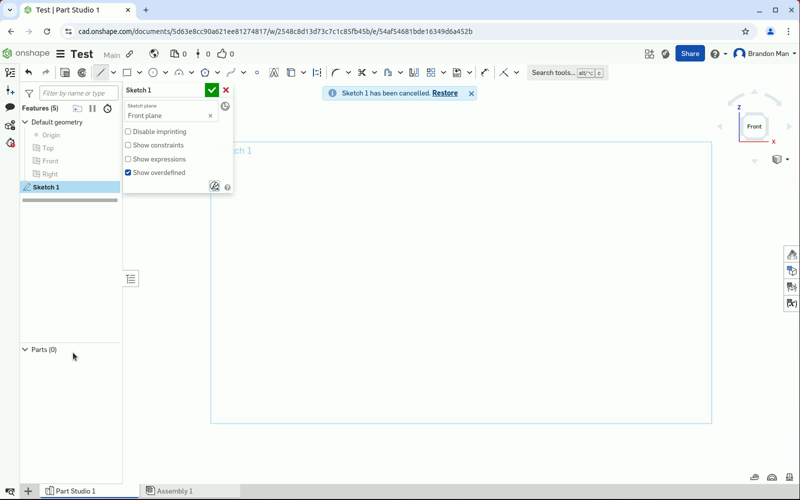
mouse_move(460, 357)
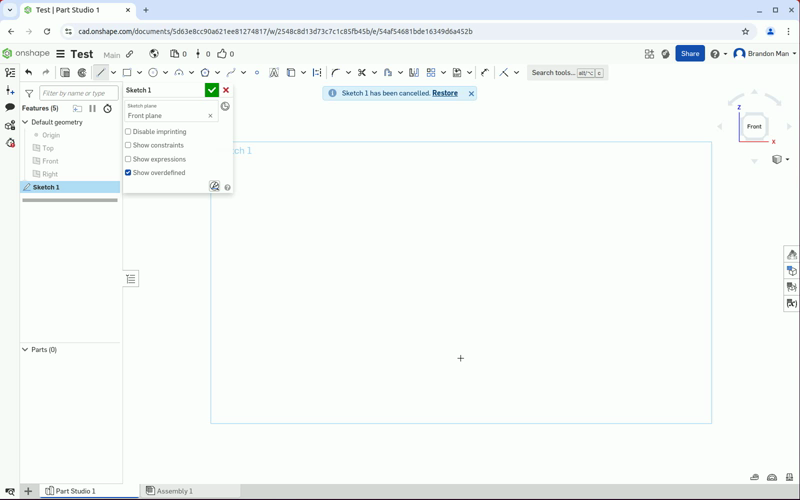
click(460, 357)
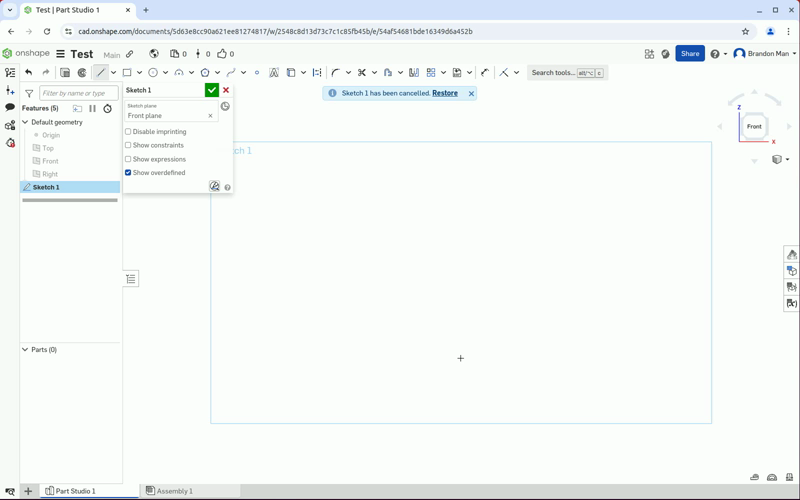
key_up(shift)
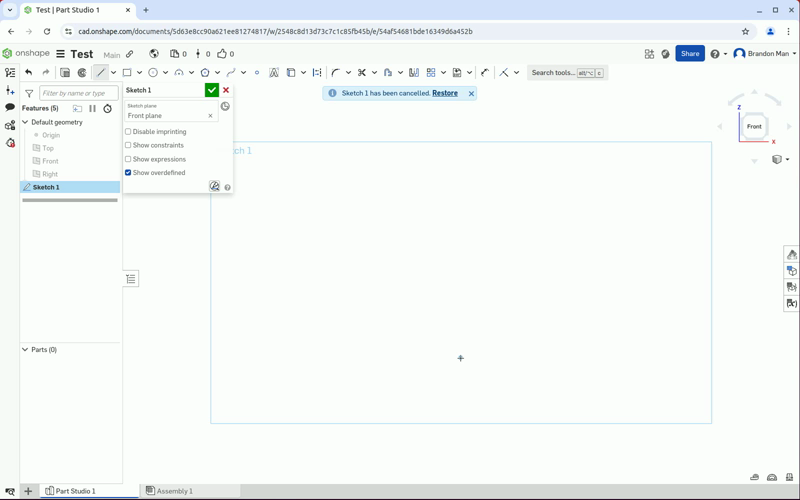
key_down(shift)
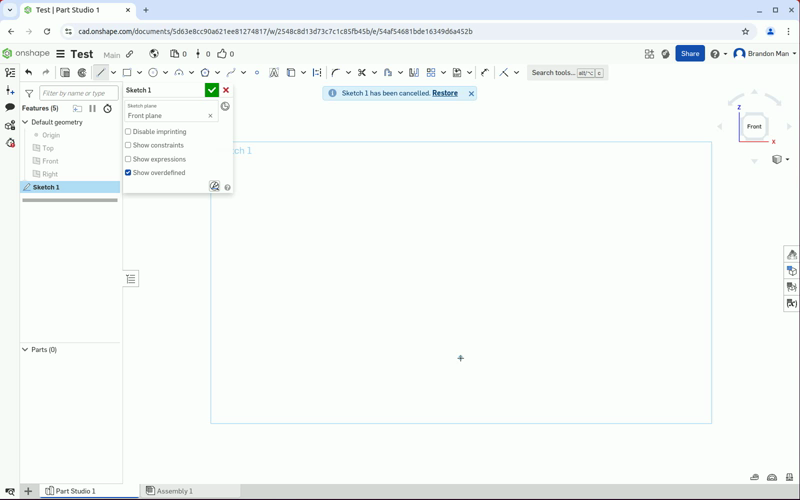
mouse_move(573, 357)
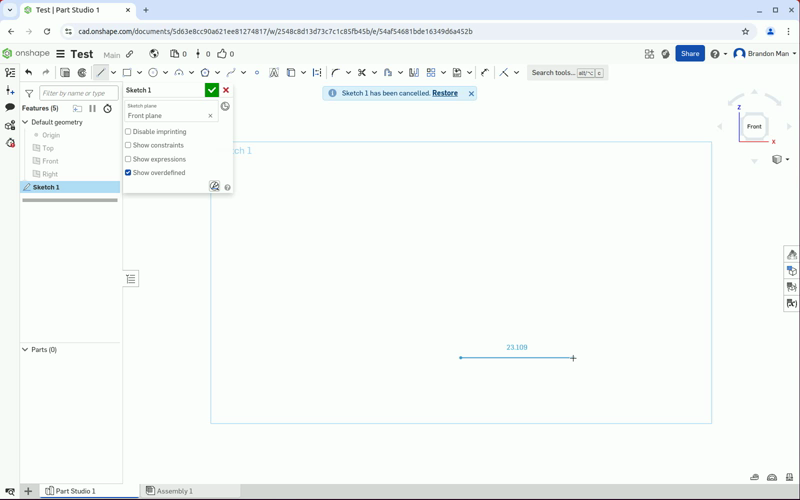
click(573, 357)
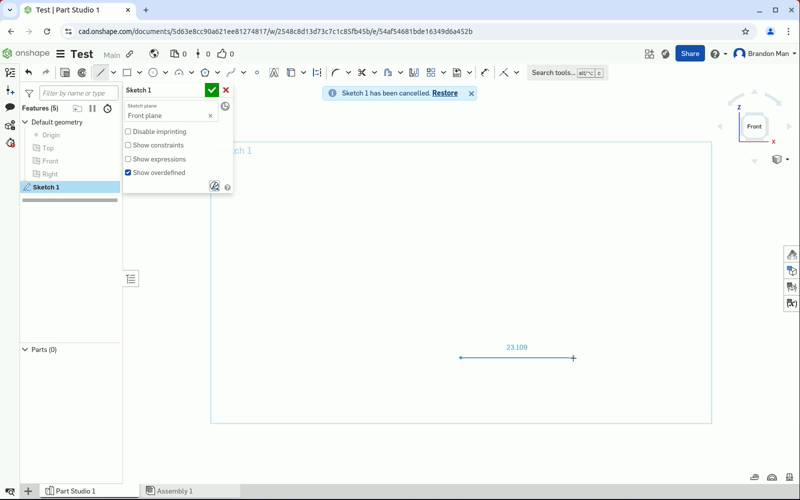
key_up(shift)
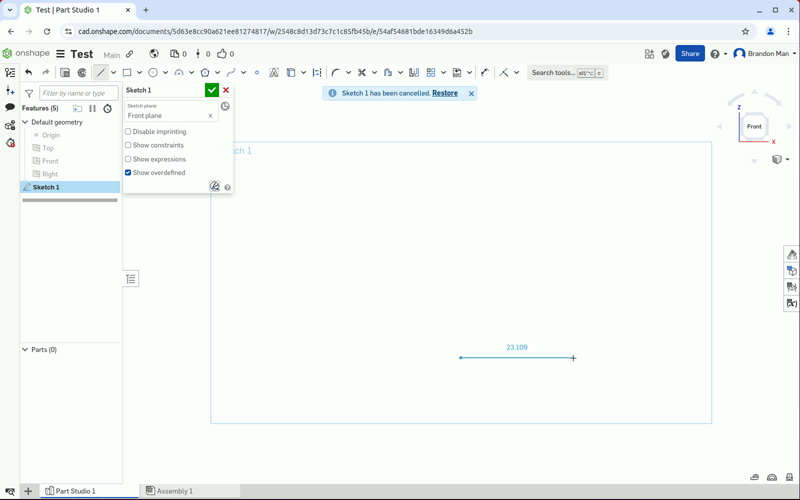
key_down(shift)
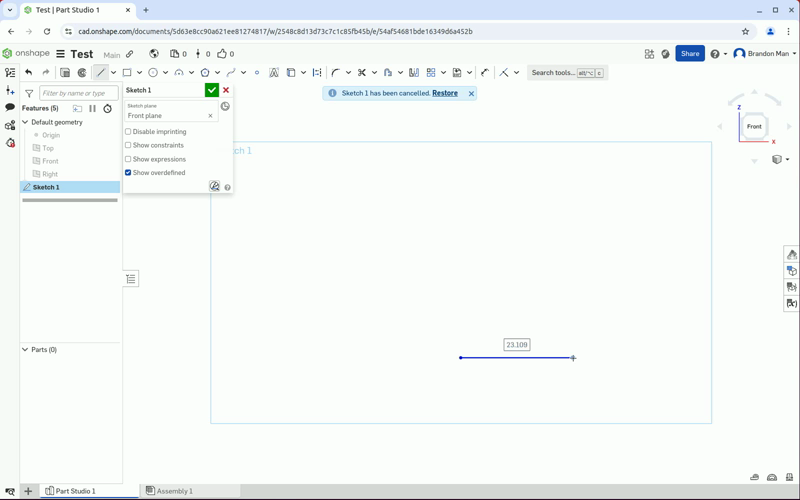
mouse_move(589, 357)
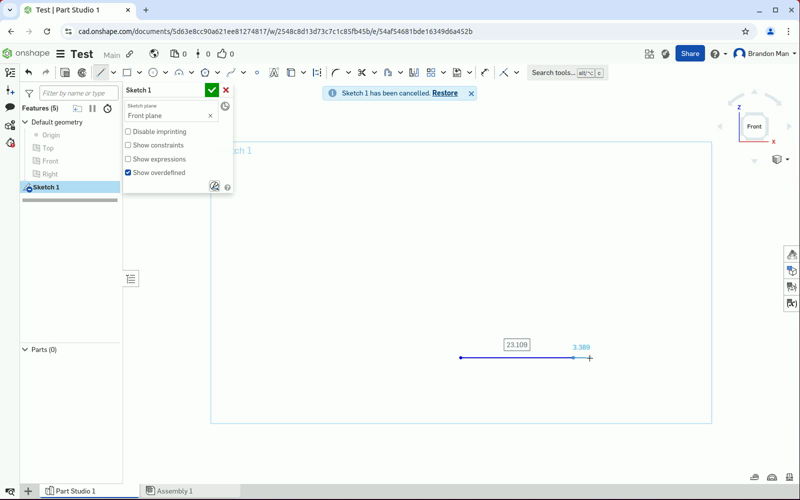
mouse_move(573, 320)
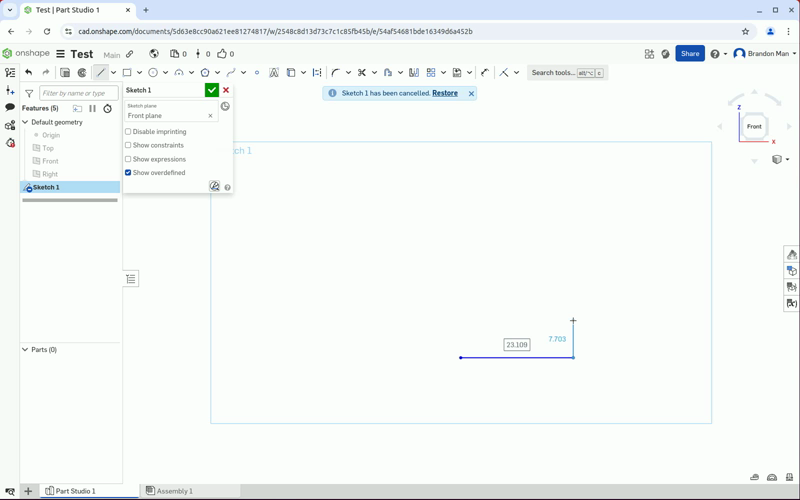
click(573, 320)
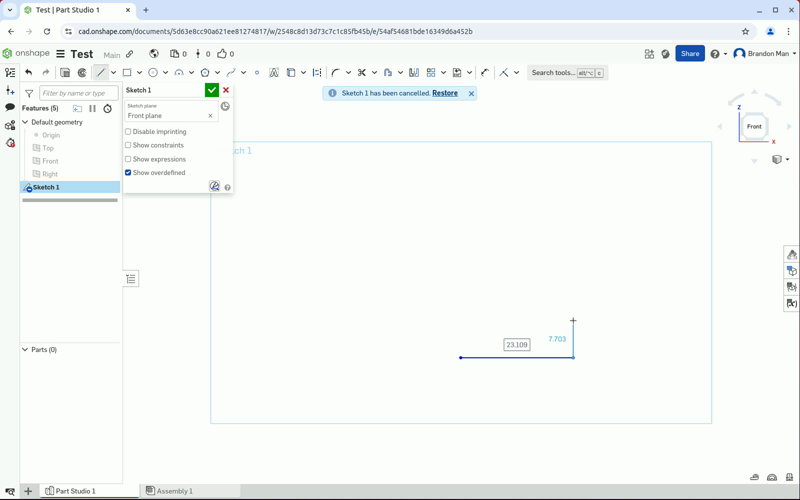
key_up(shift)
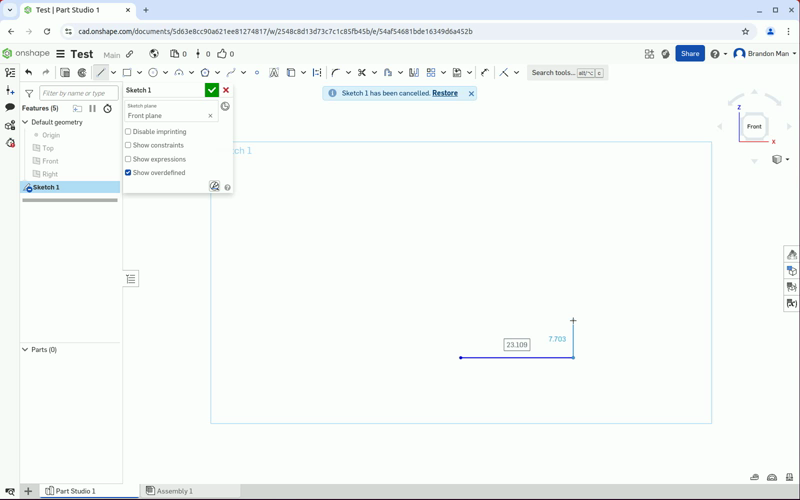
key_down(shift)
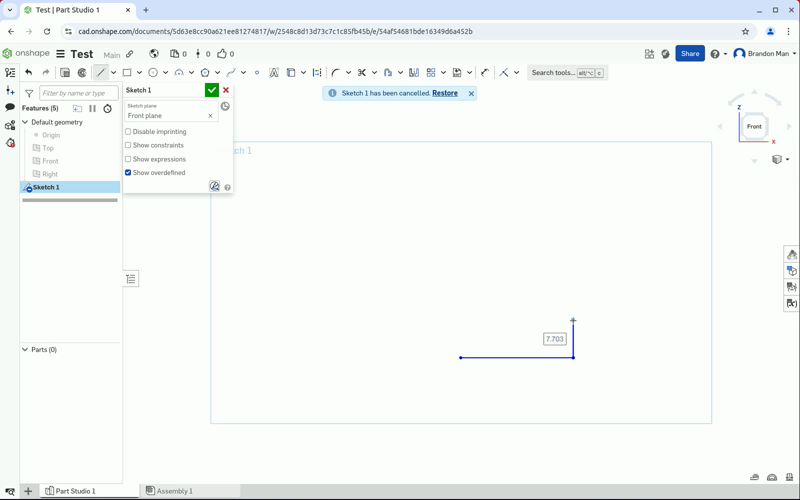
mouse_move(479, 320)
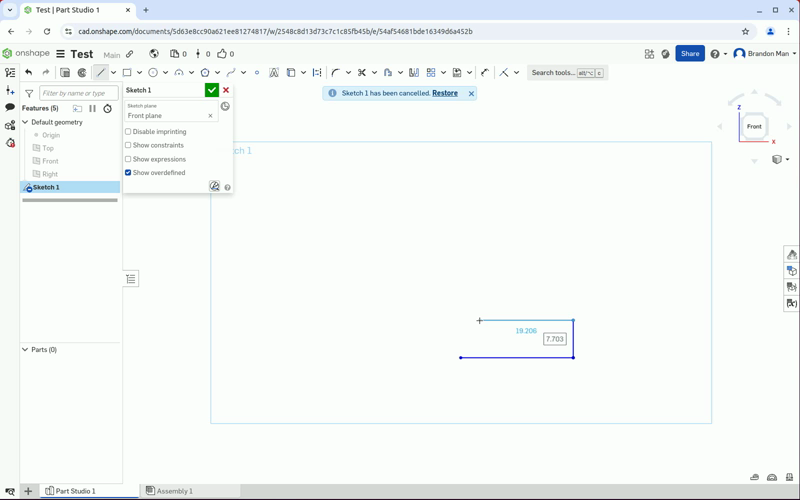
click(479, 320)
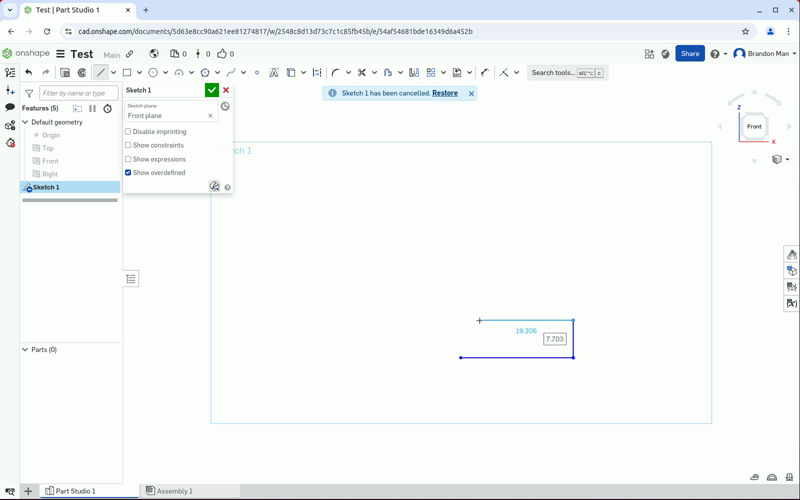
key_up(shift)
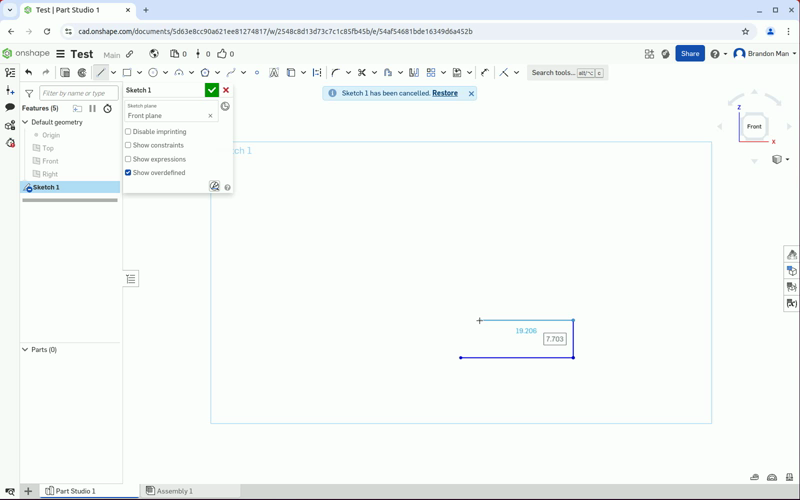
key_down(shift)
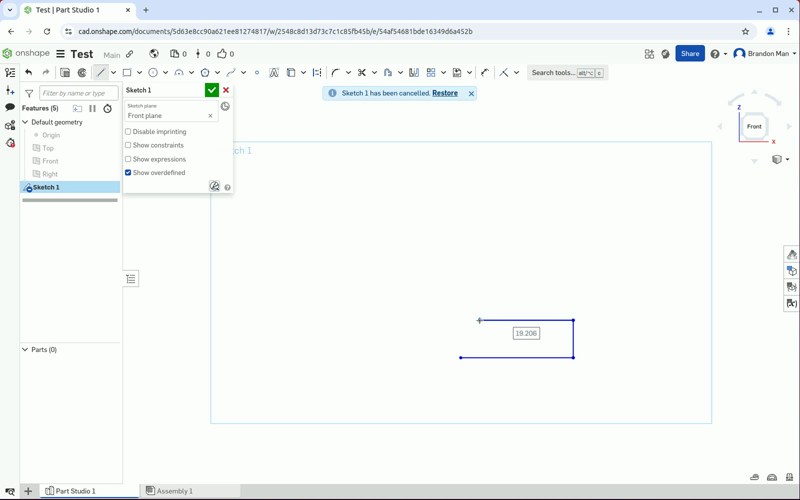
mouse_move(509, 320)
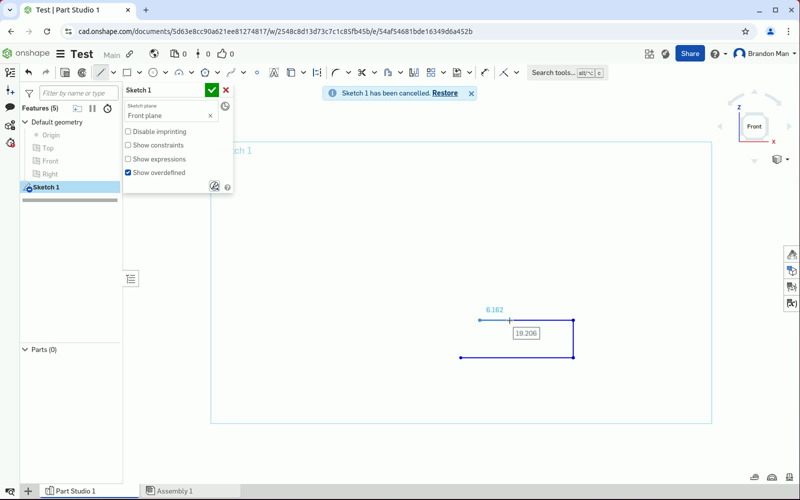
mouse_move(460, 320)
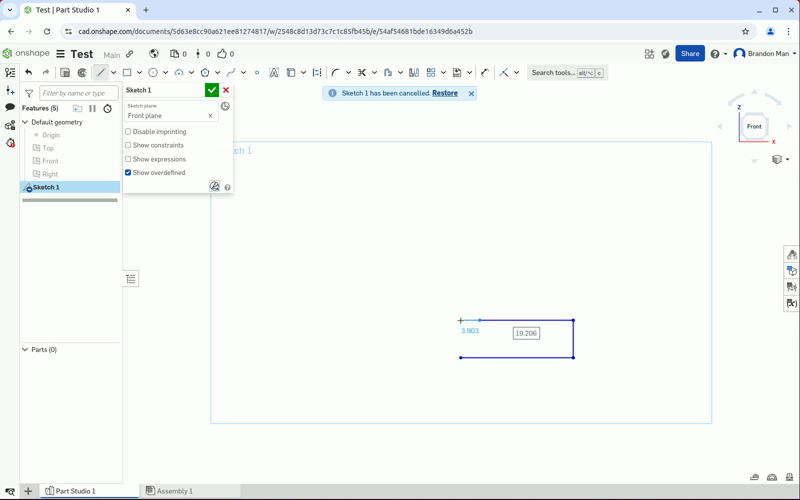
click(460, 320)
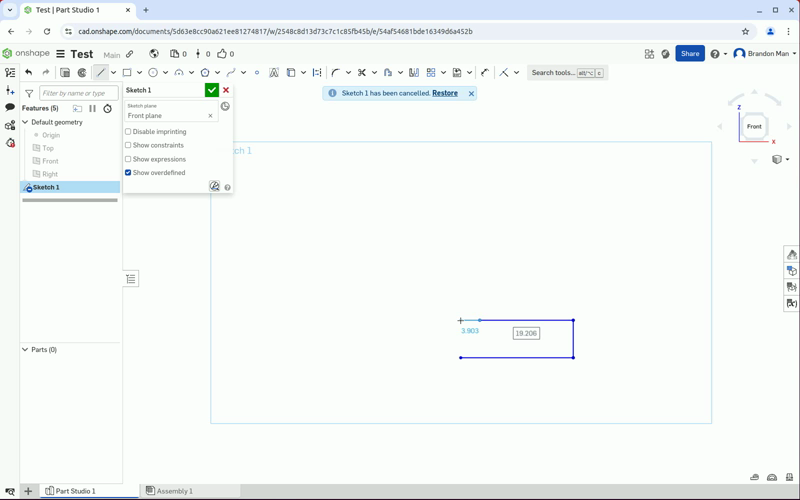
key_up(shift)
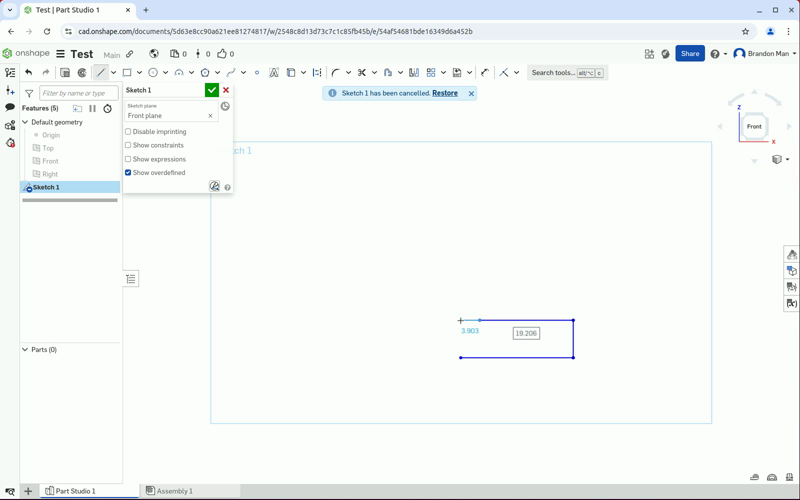
mouse_move(490, 320)
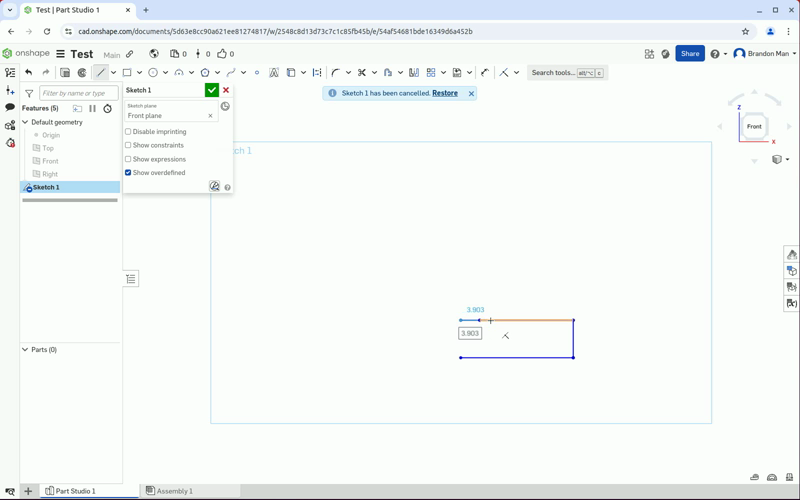
key_down(shift)
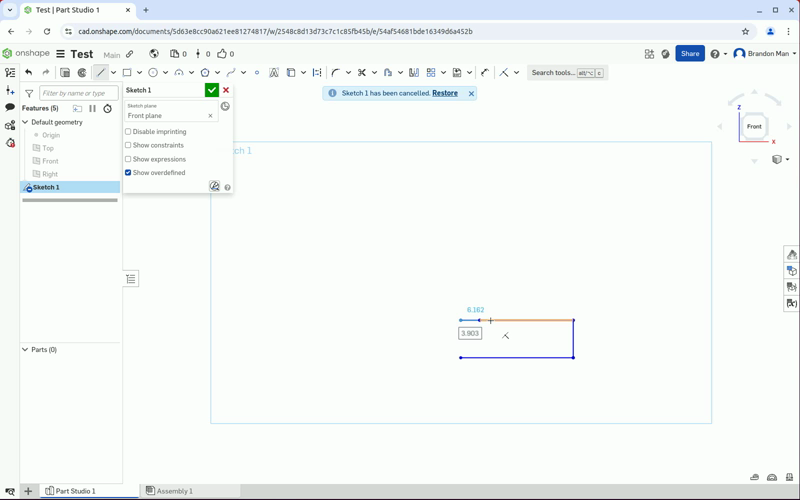
mouse_move(460, 357)
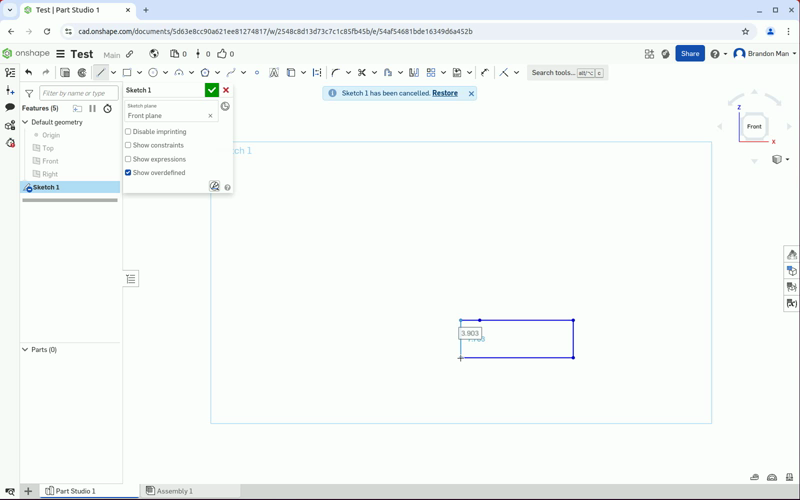
key_up(shift)
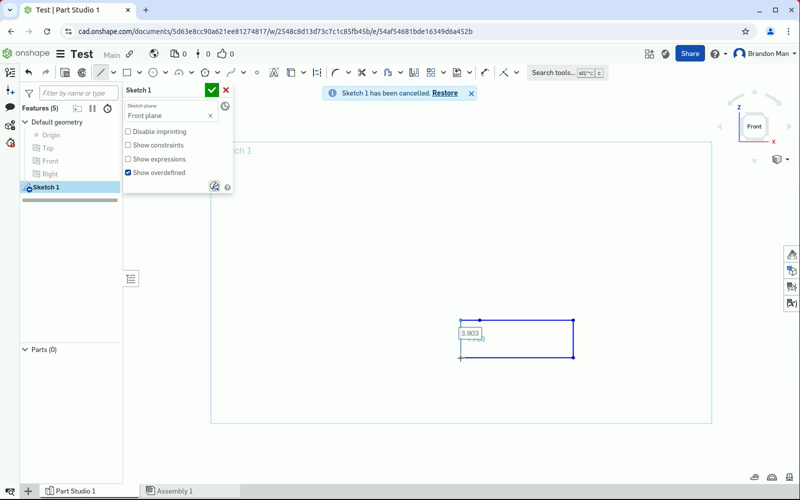
click(460, 357)
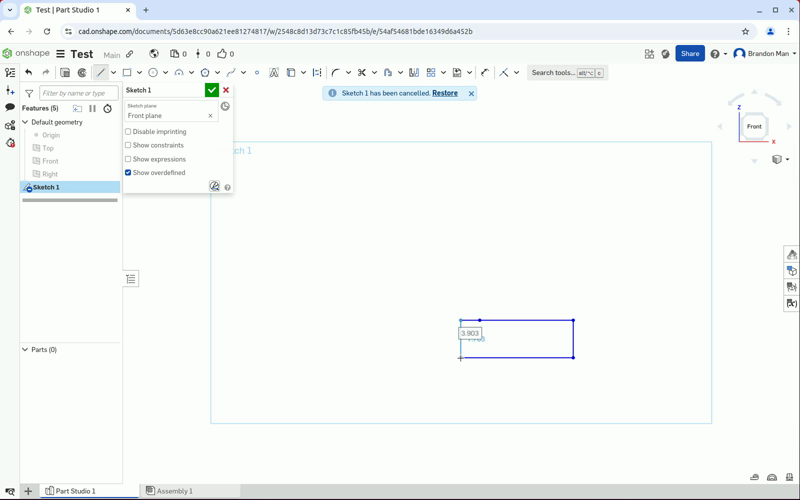
key(esc)
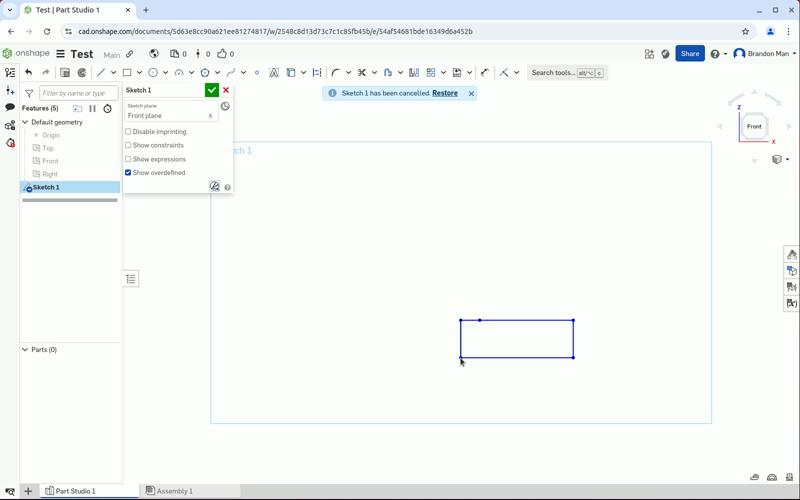
mouse_move(532, 337)
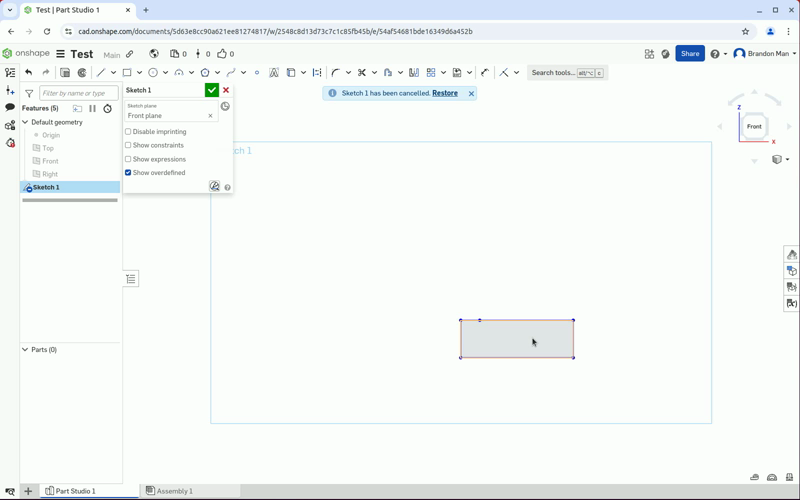
click(532, 337)
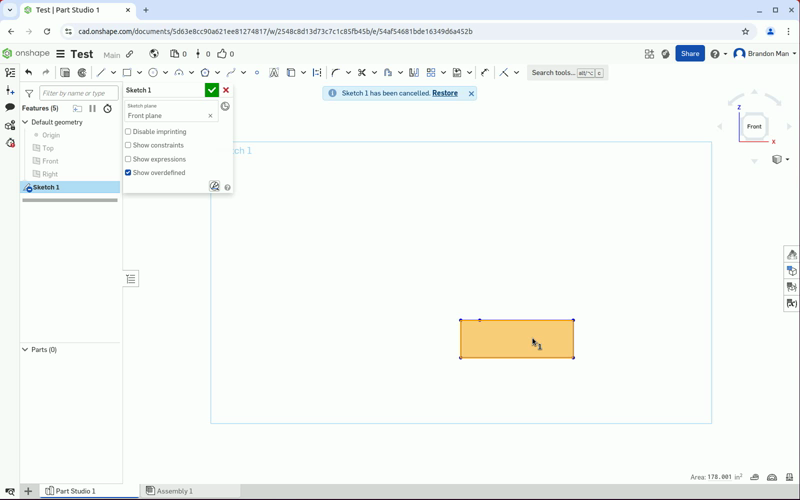
mouse_move(73, 352)
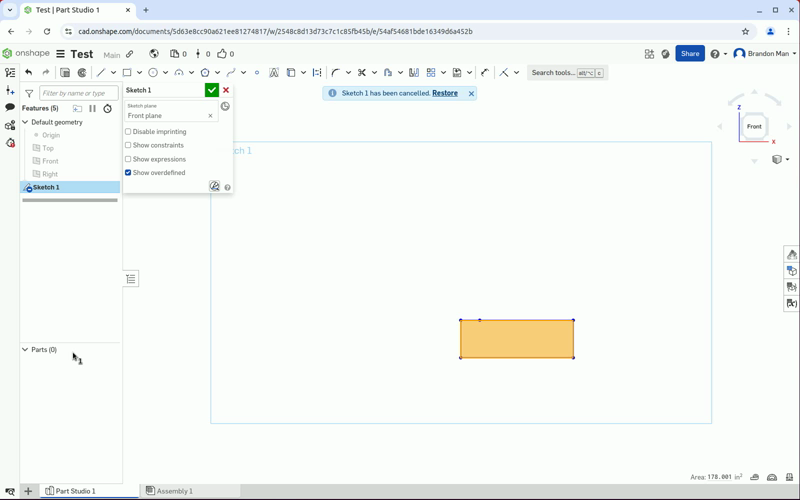
key(shift+y)
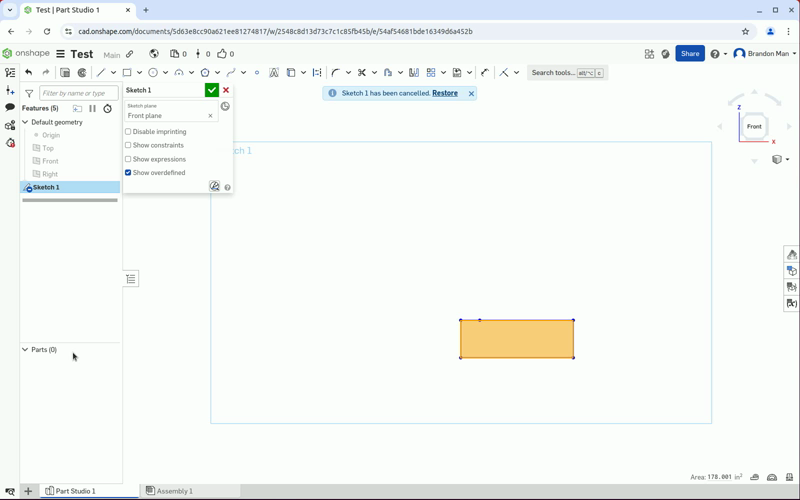
key(shift+e)
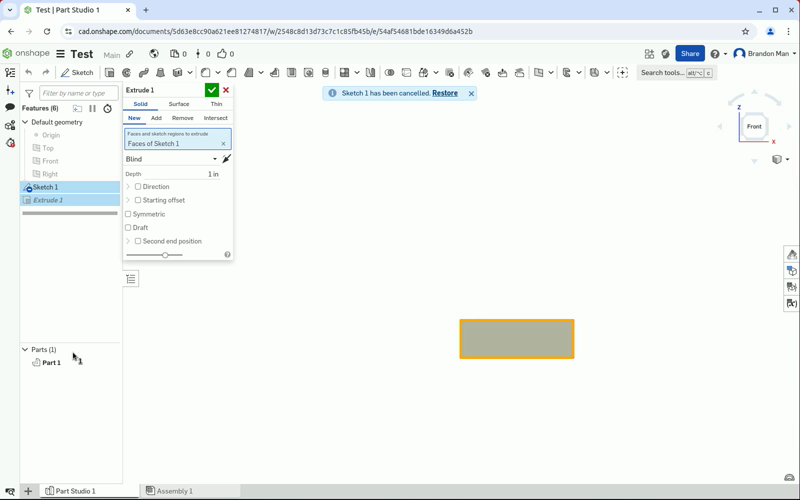
mouse_move(143, 106)
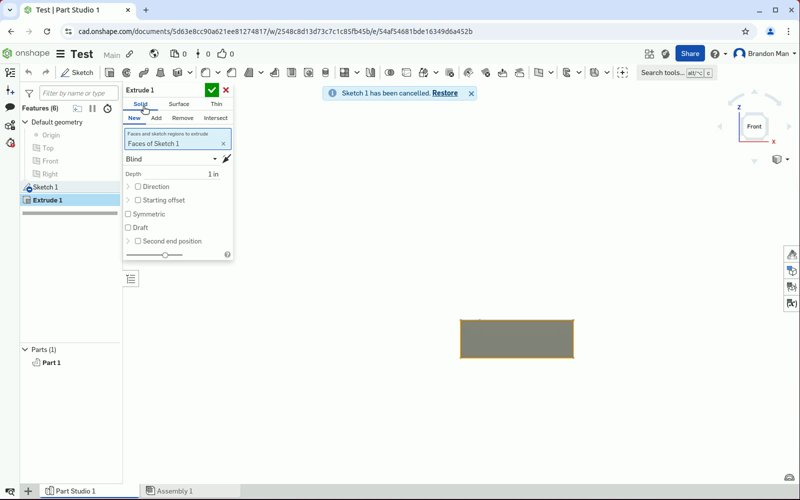
click(143, 106)
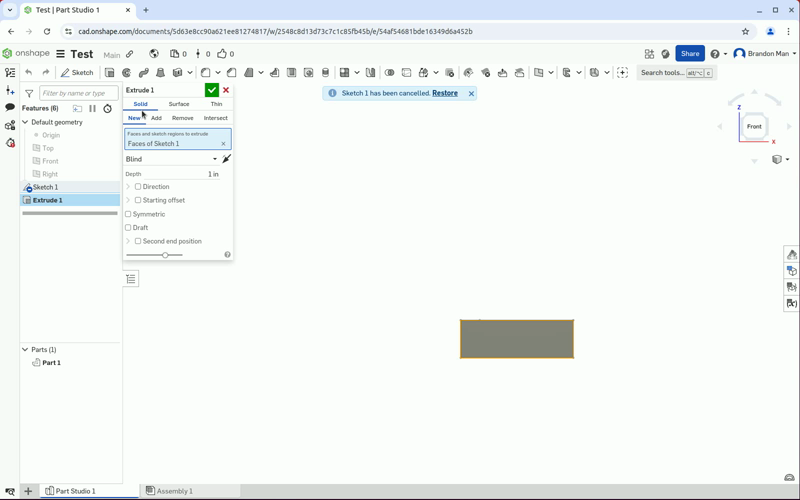
mouse_move(137, 120)
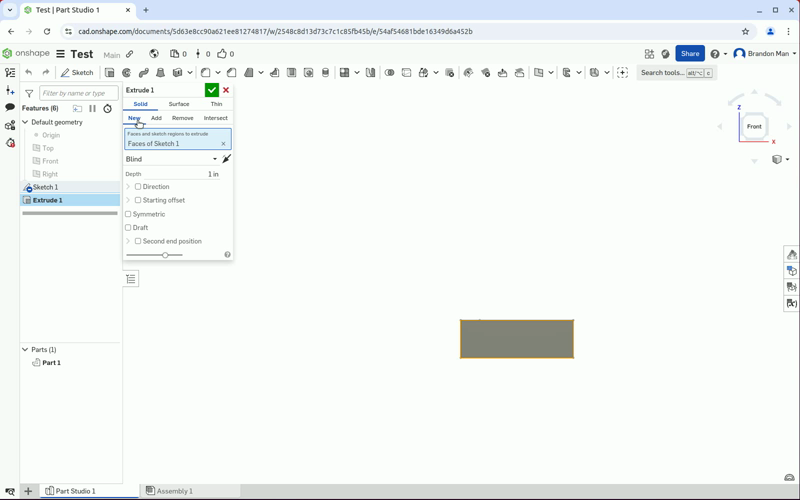
click(137, 120)
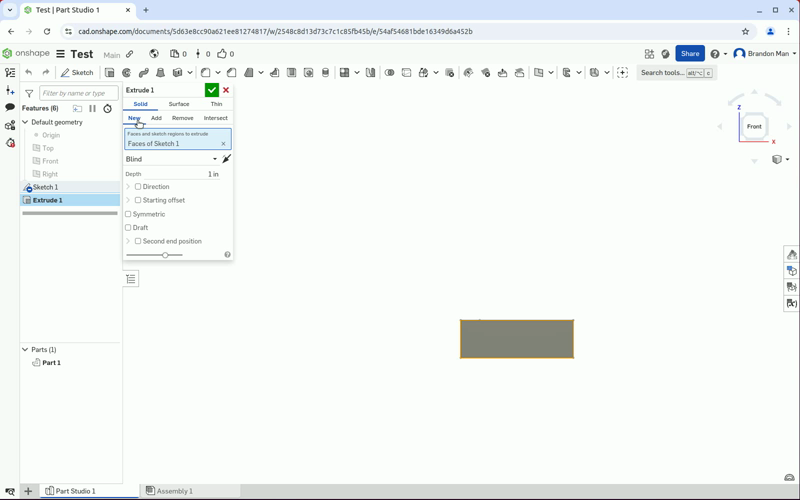
key(tab, 4)
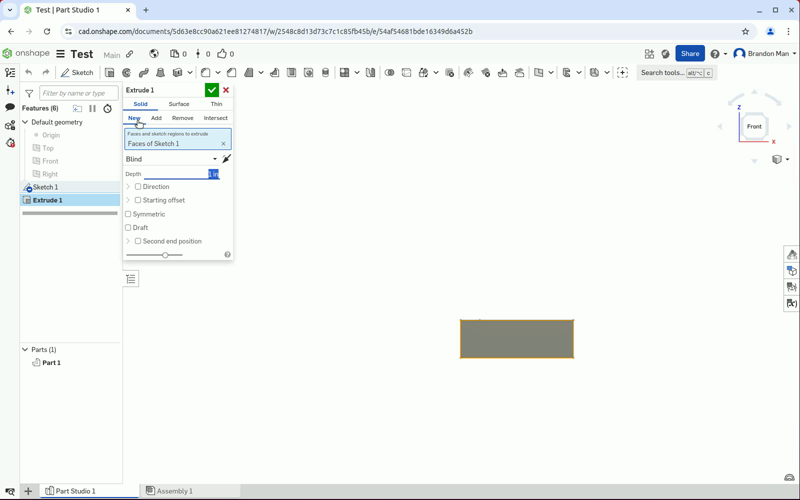
text(15.405)
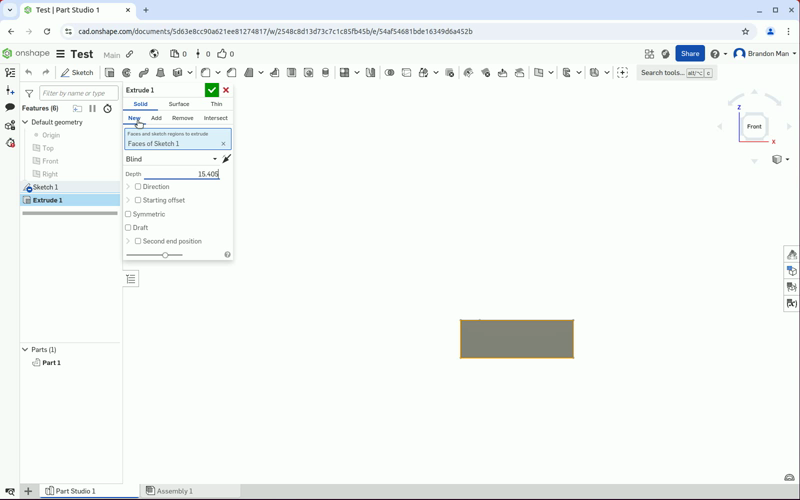
key(enter)
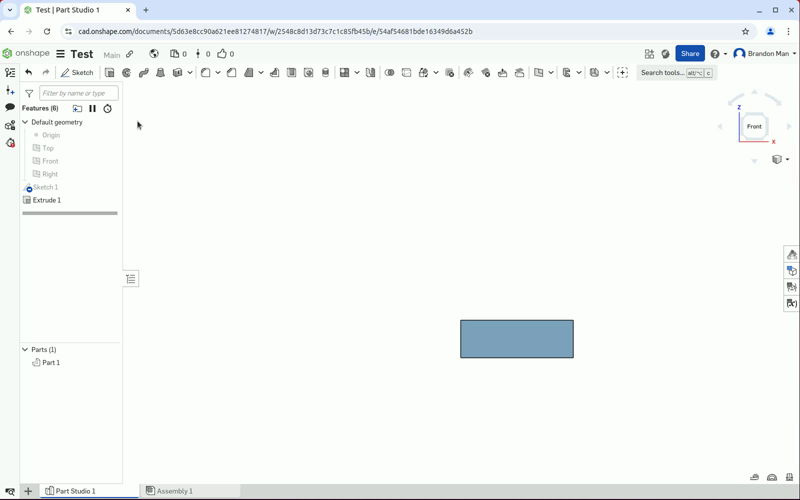
key(shift+h)
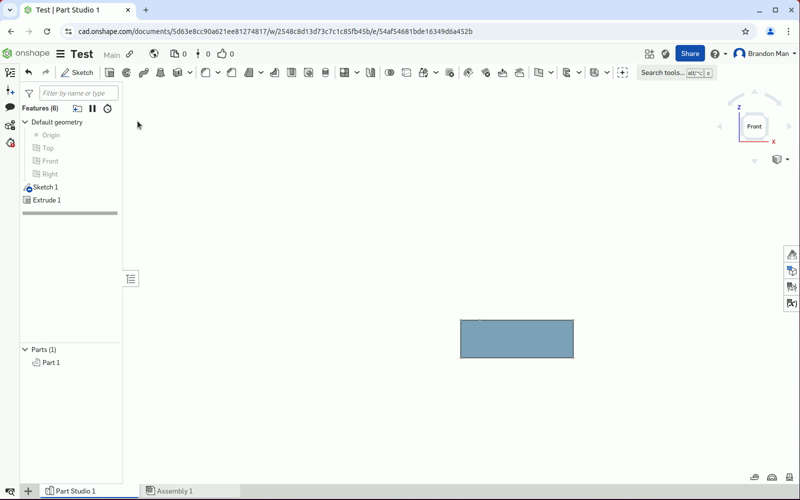
key(shift+h)
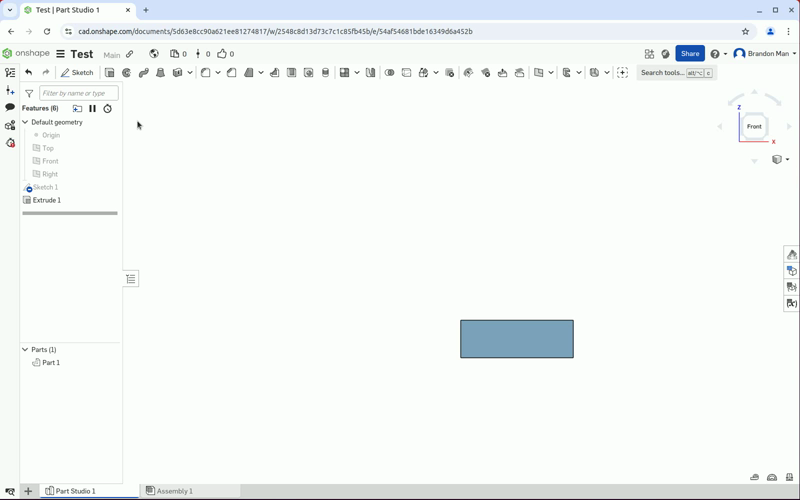
mouse_move(73, 189)
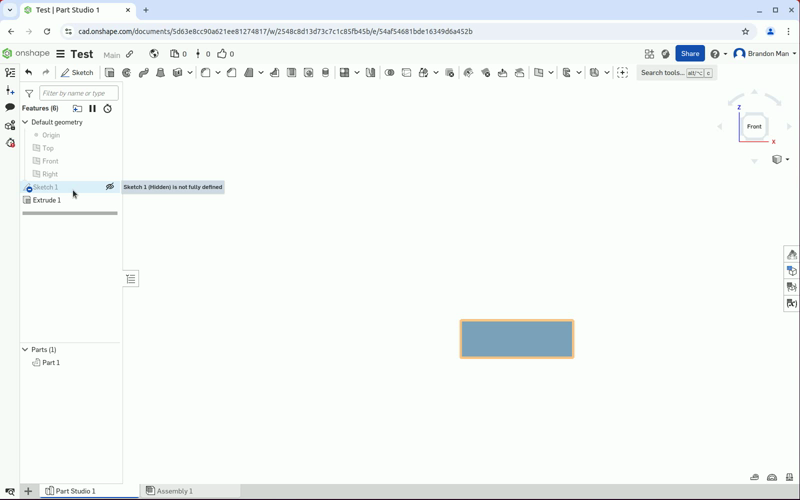
click(73, 189)
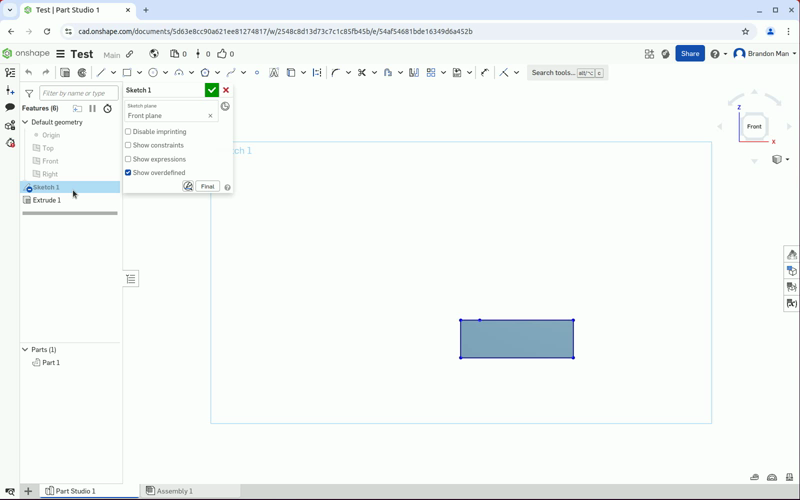
mouse_move(229, 92)
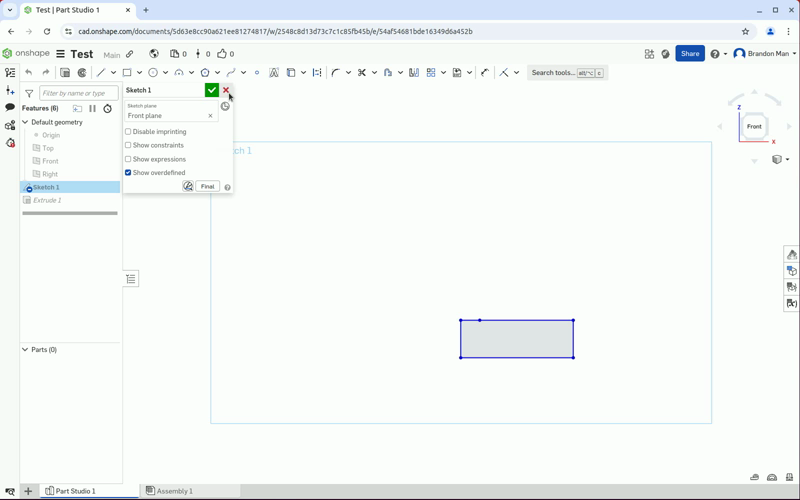
click(229, 92)
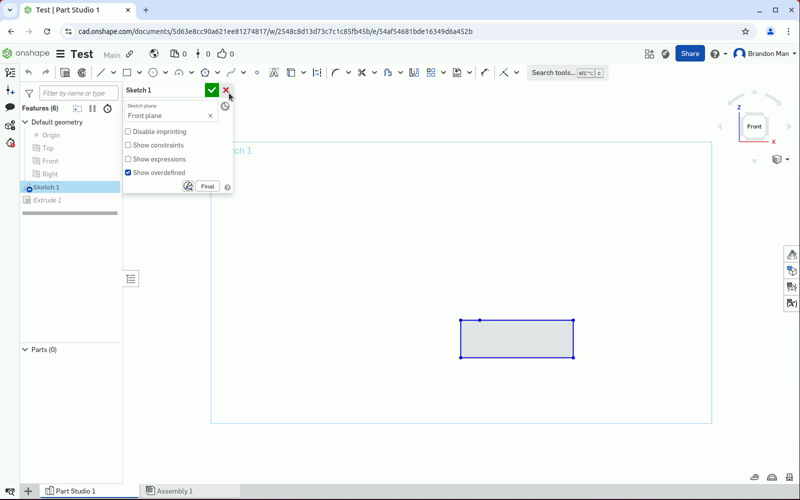
key(shift+s)
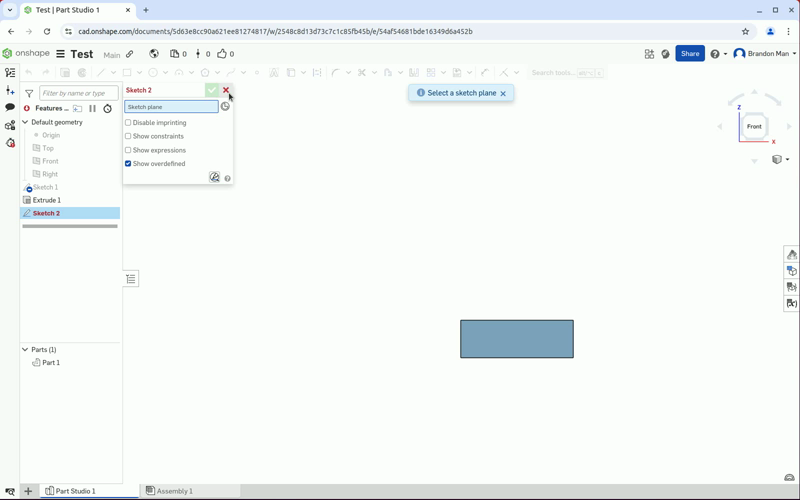
mouse_move(73, 163)
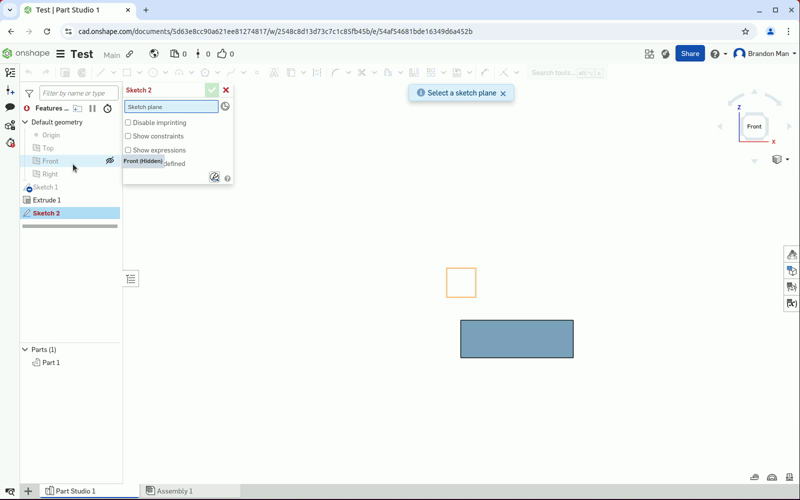
click(73, 163)
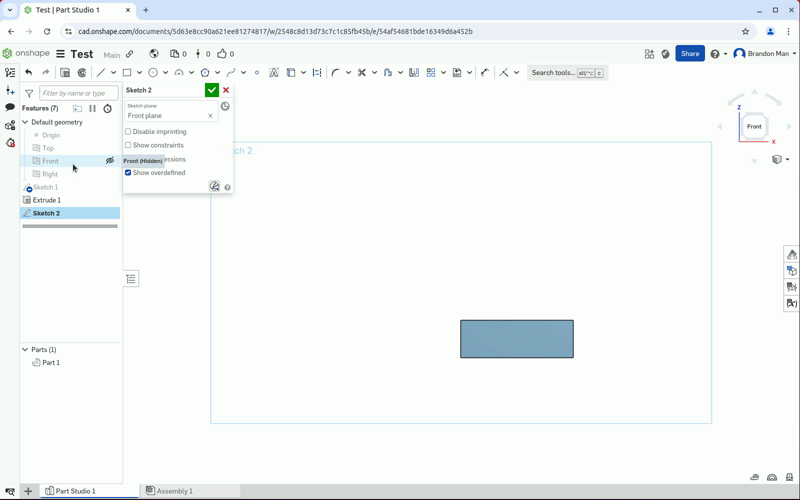
mouse_move(73, 352)
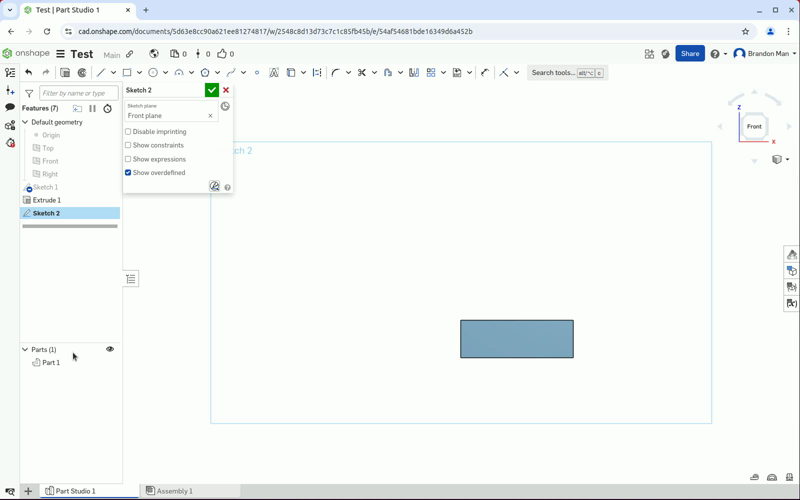
key(y)
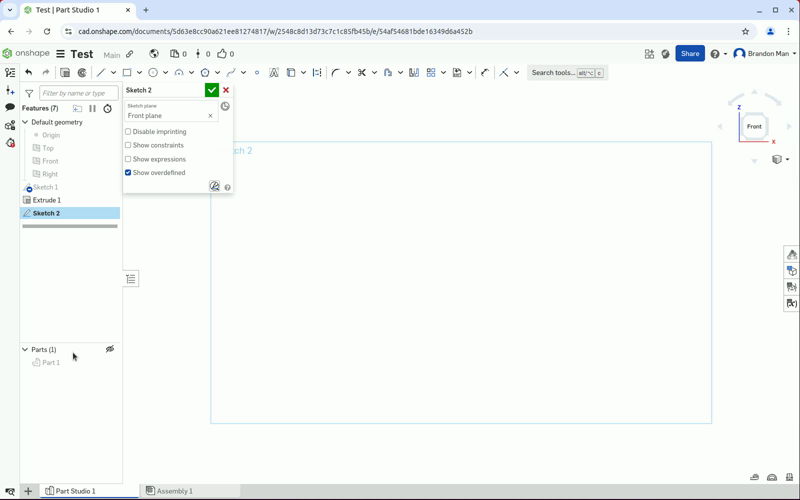
key(l)
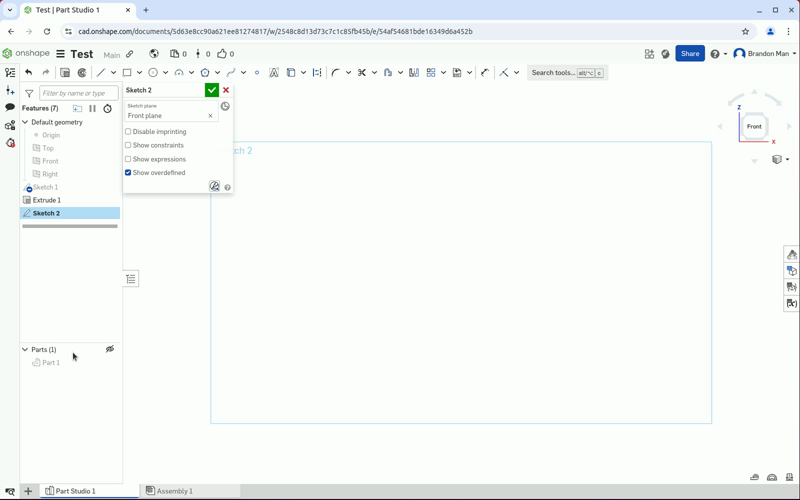
key_down(shift)
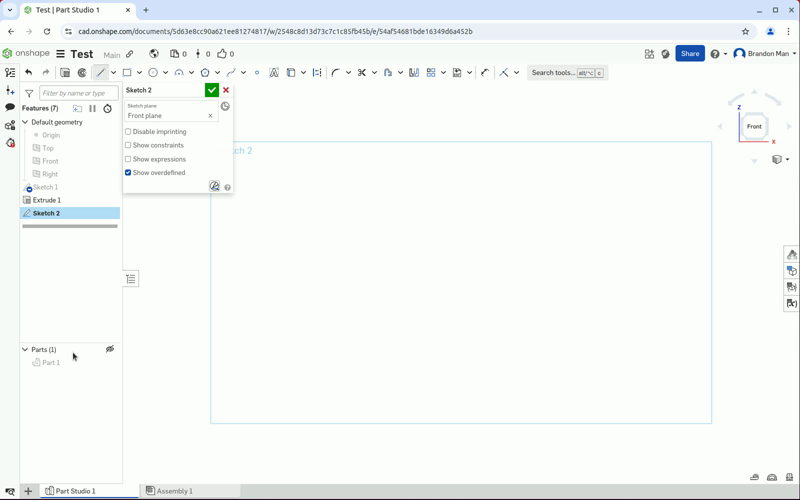
mouse_move(460, 320)
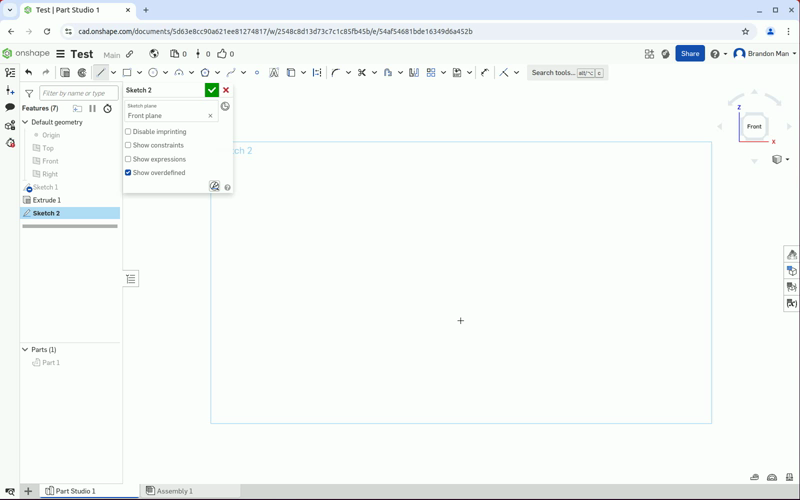
click(460, 320)
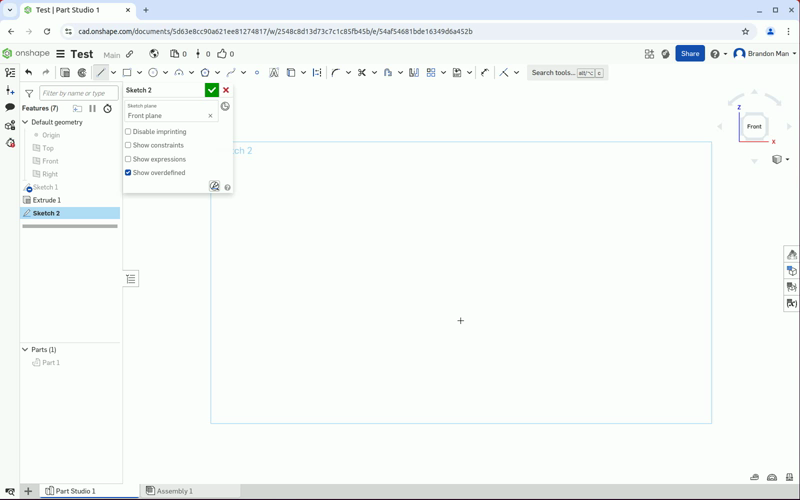
key_up(shift)
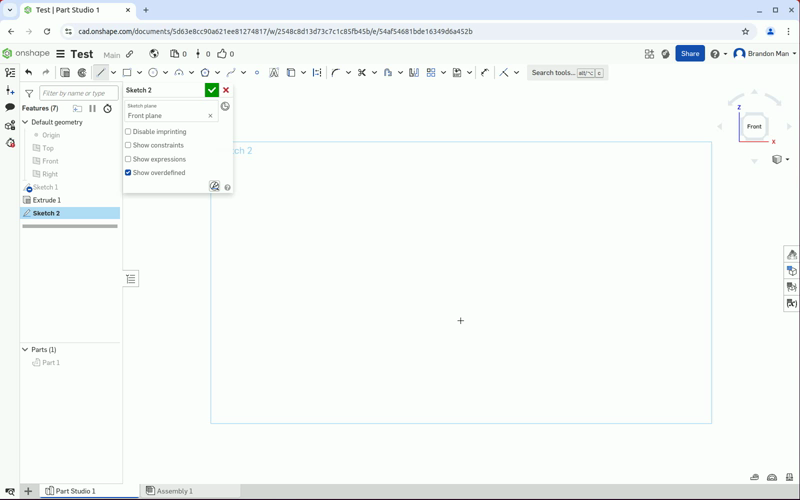
key_down(shift)
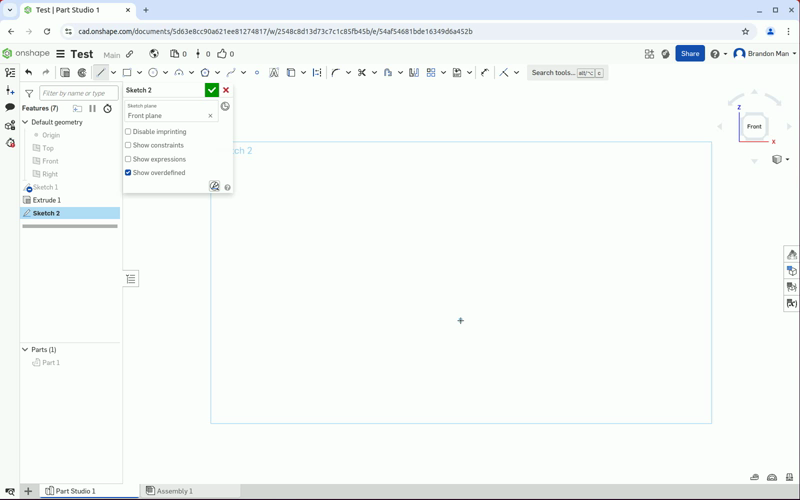
mouse_move(490, 320)
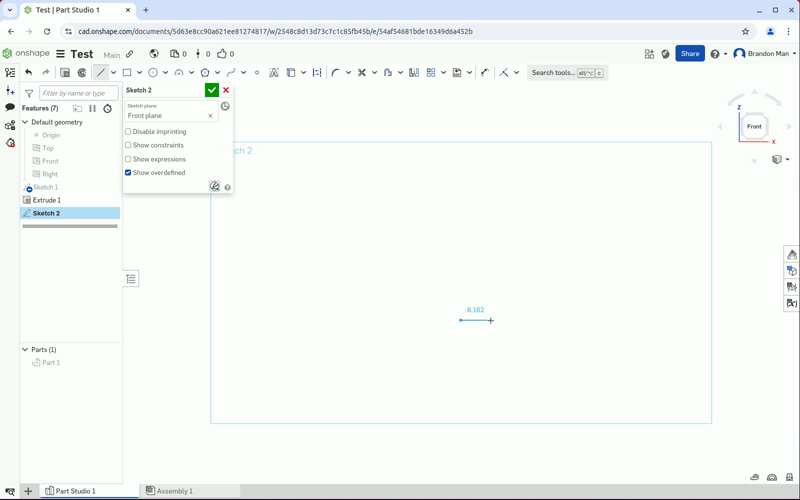
mouse_move(480, 320)
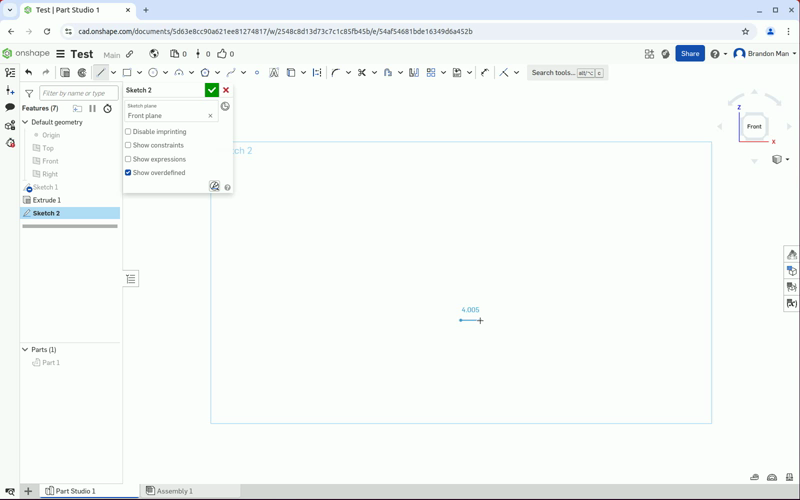
click(480, 320)
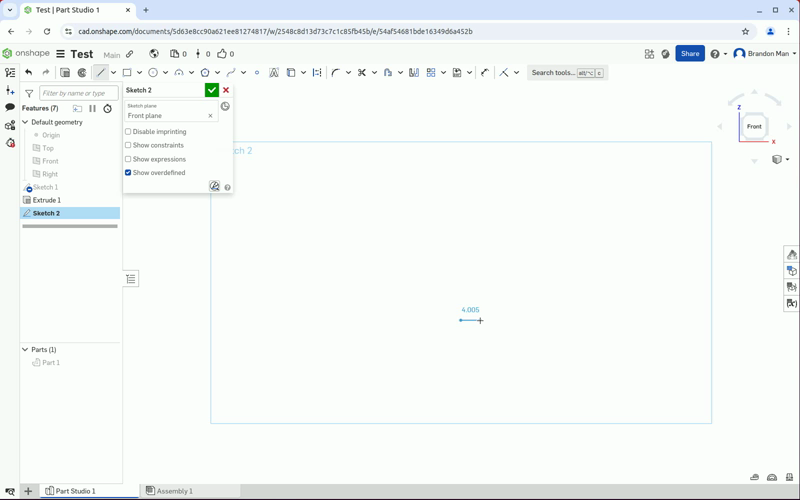
key_up(shift)
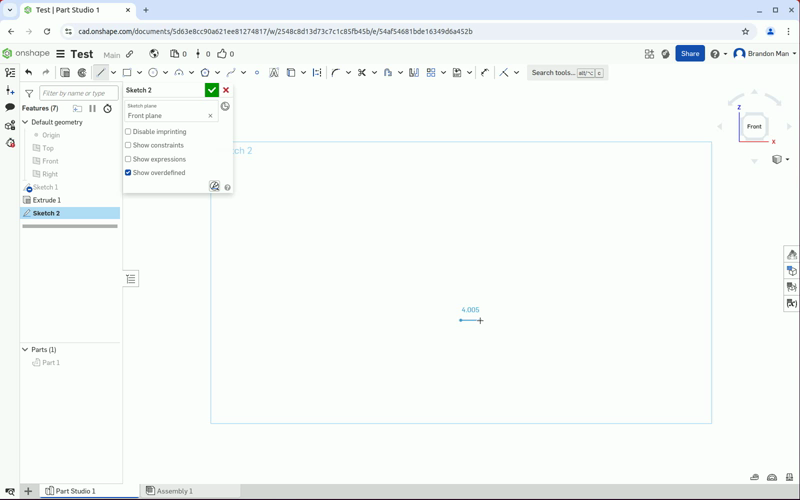
key_down(shift)
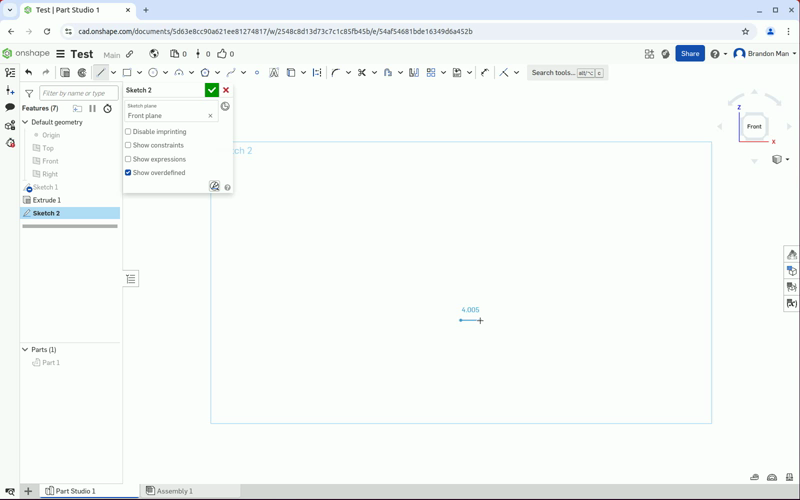
mouse_move(510, 320)
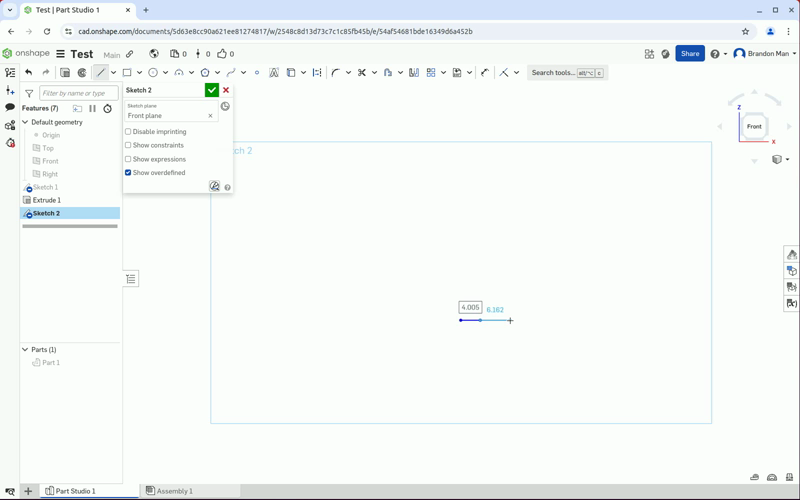
mouse_move(480, 282)
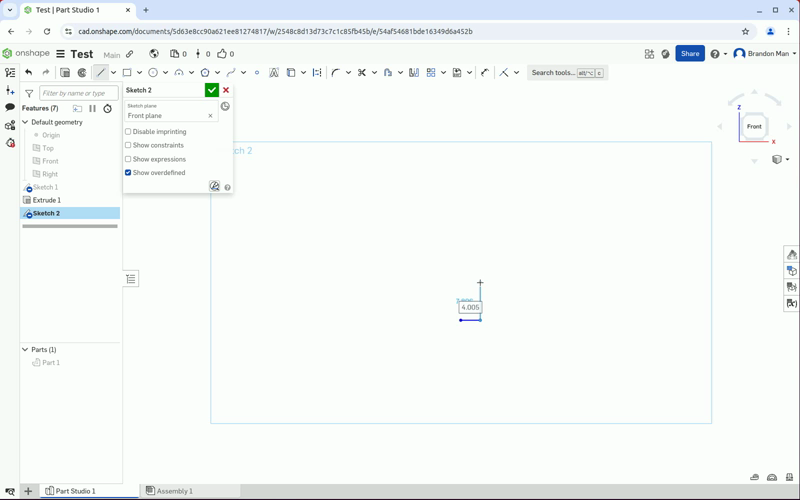
click(480, 282)
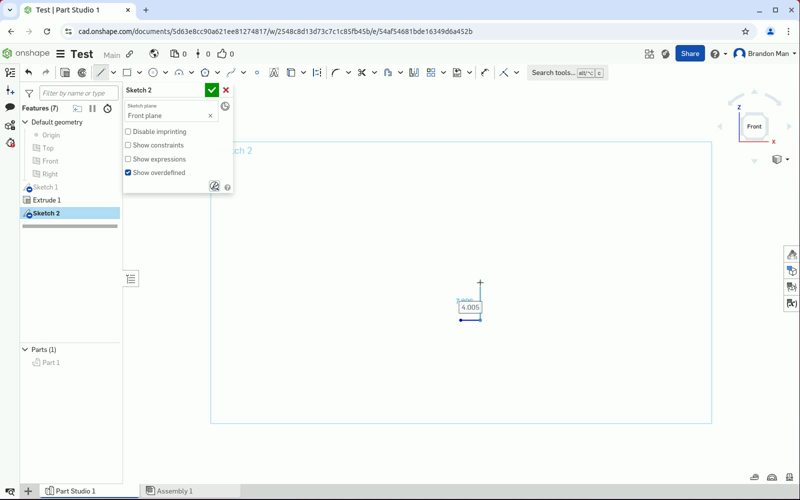
key_up(shift)
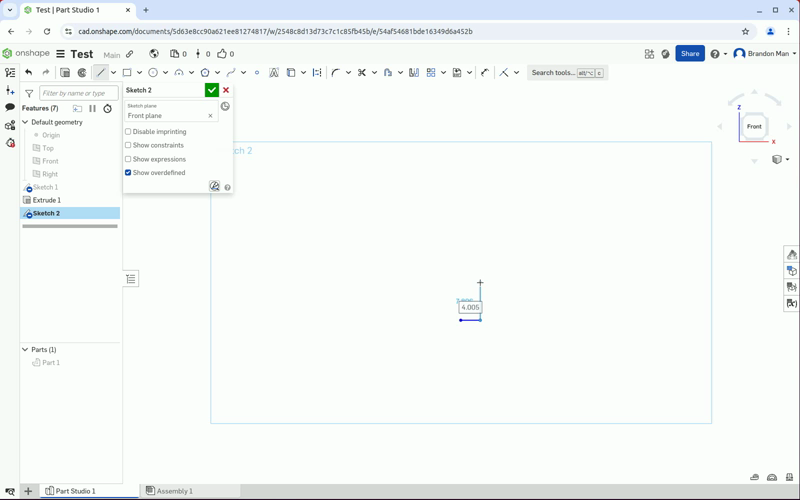
key_down(shift)
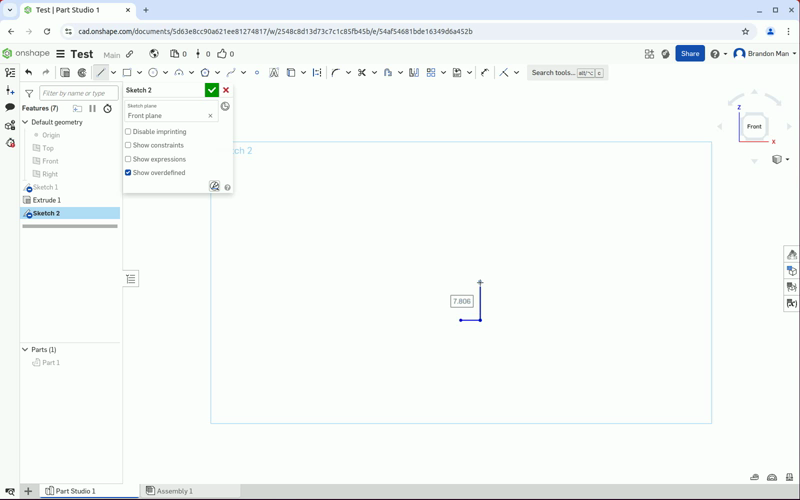
mouse_move(510, 282)
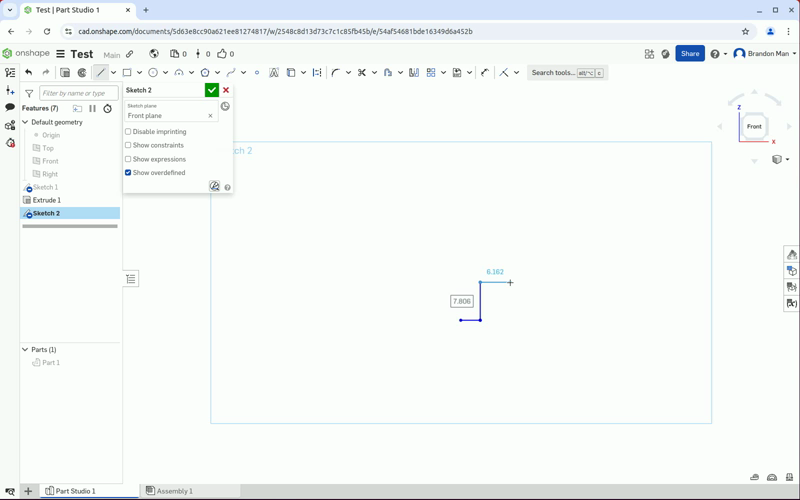
mouse_move(460, 282)
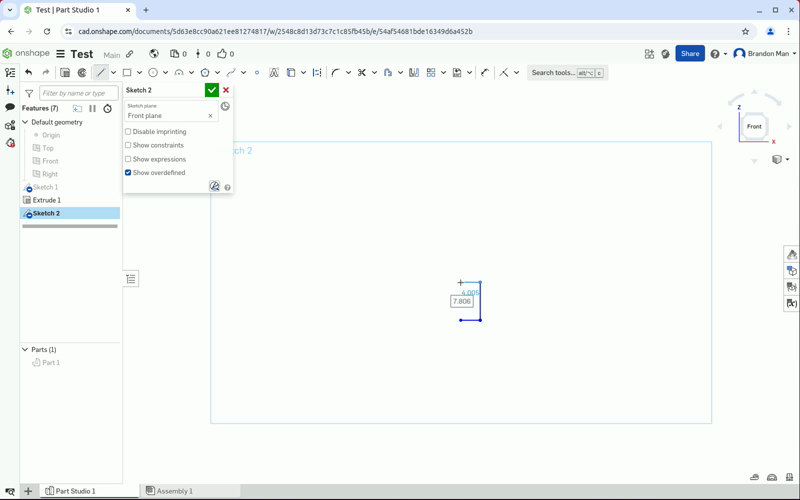
click(460, 282)
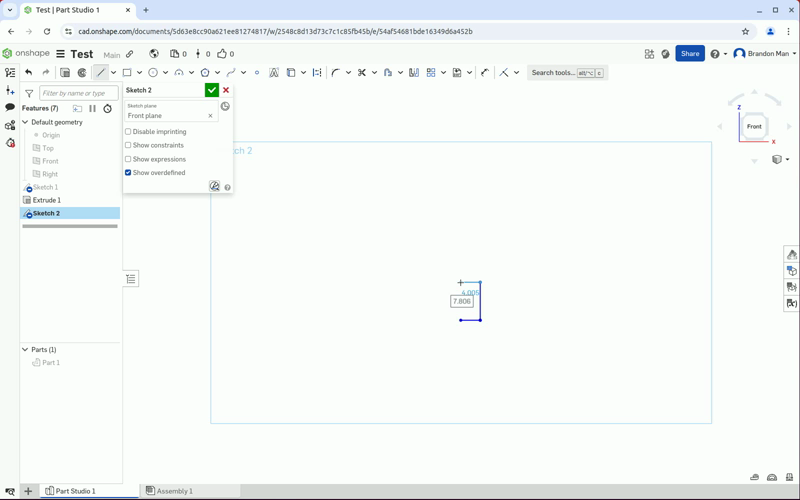
key_up(shift)
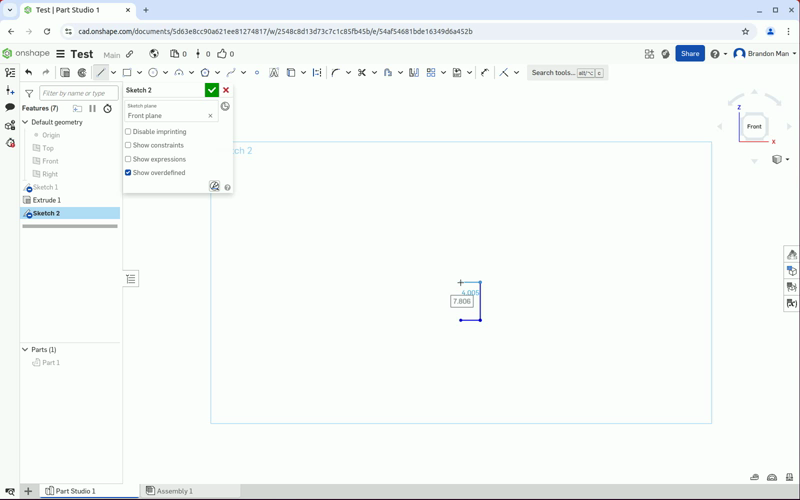
mouse_move(490, 282)
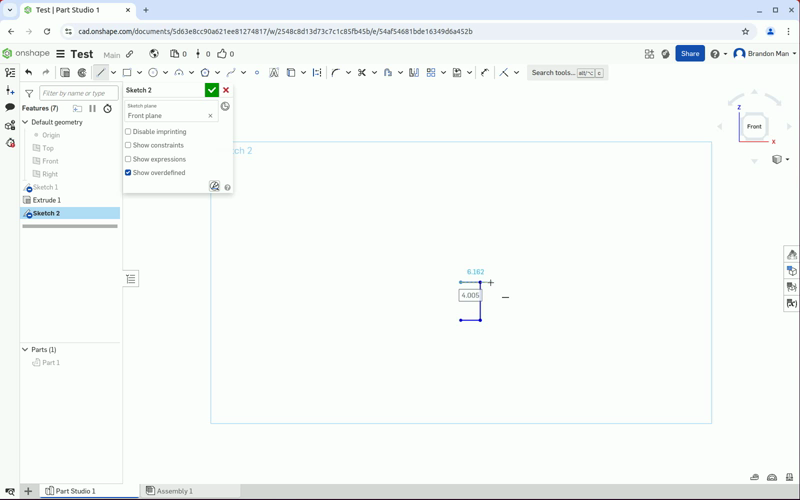
key_down(shift)
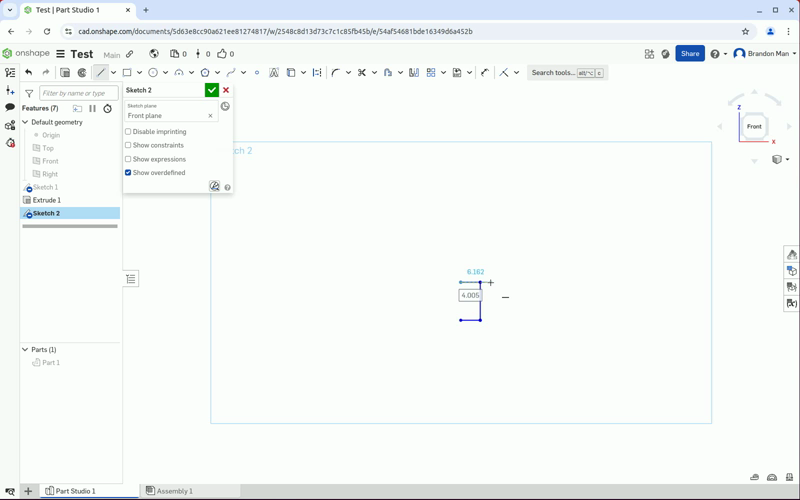
mouse_move(460, 320)
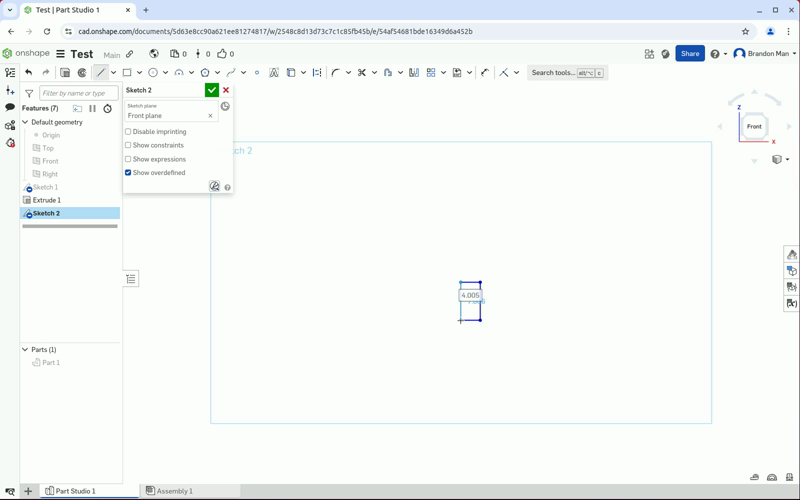
key_up(shift)
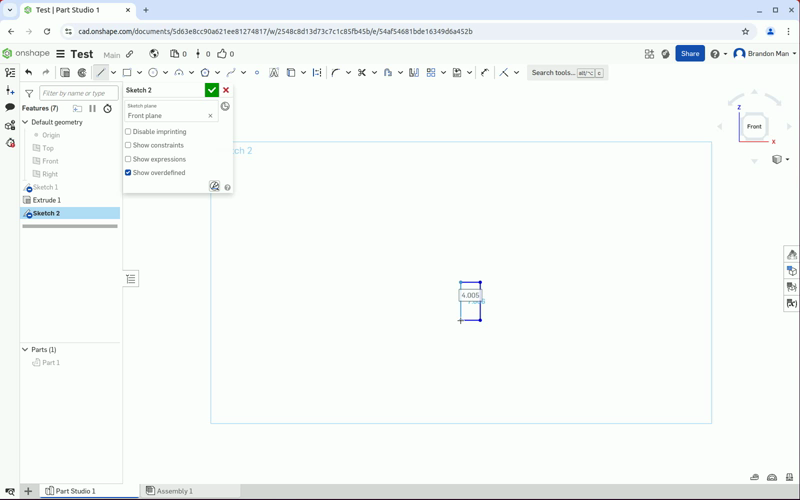
click(460, 320)
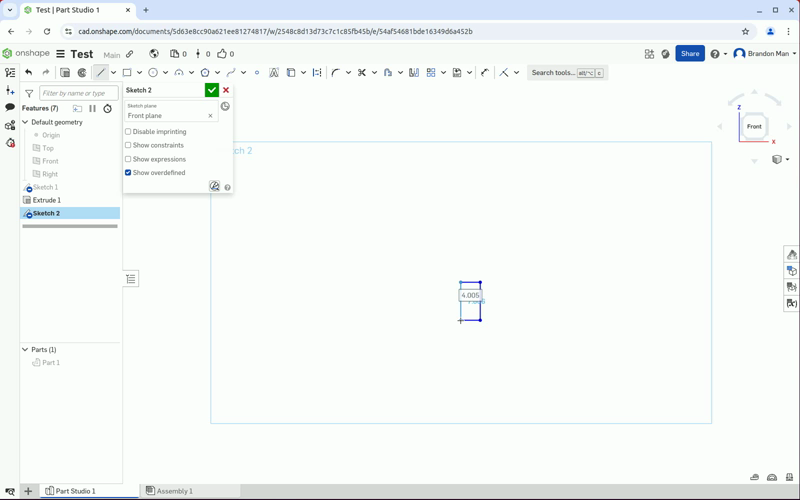
key(esc)
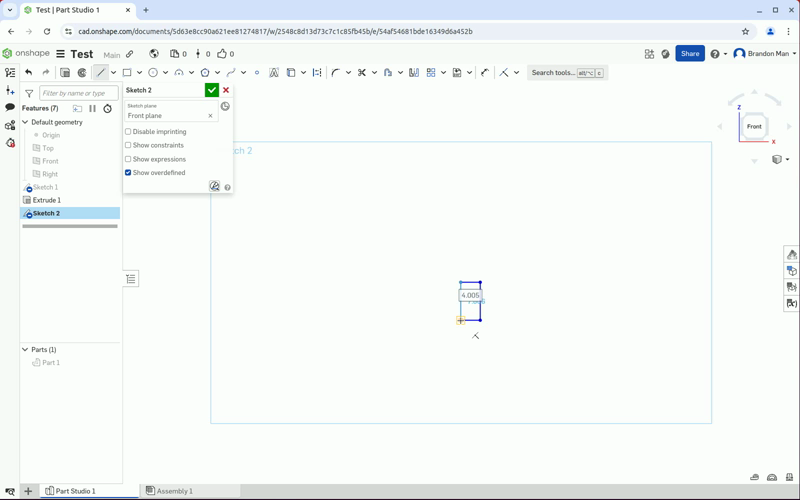
mouse_move(467, 295)
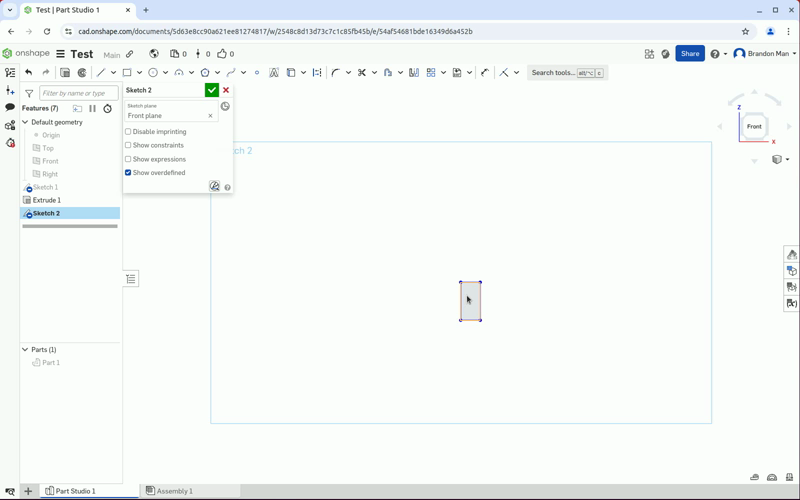
scroll(6)
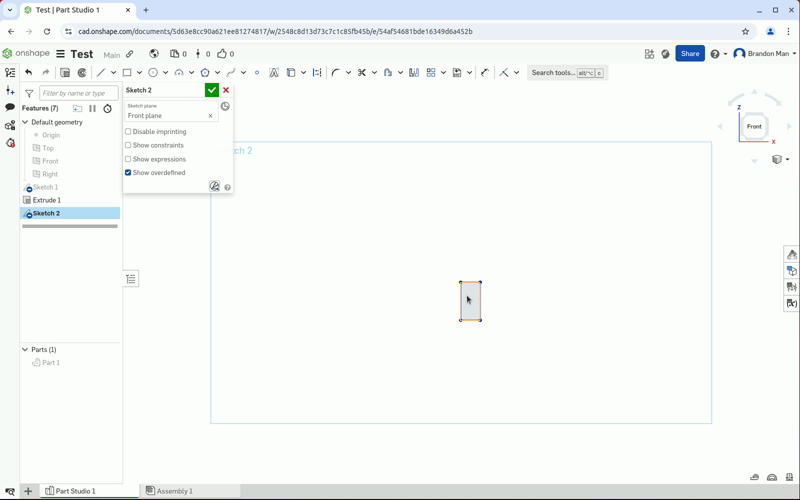
scroll(6)
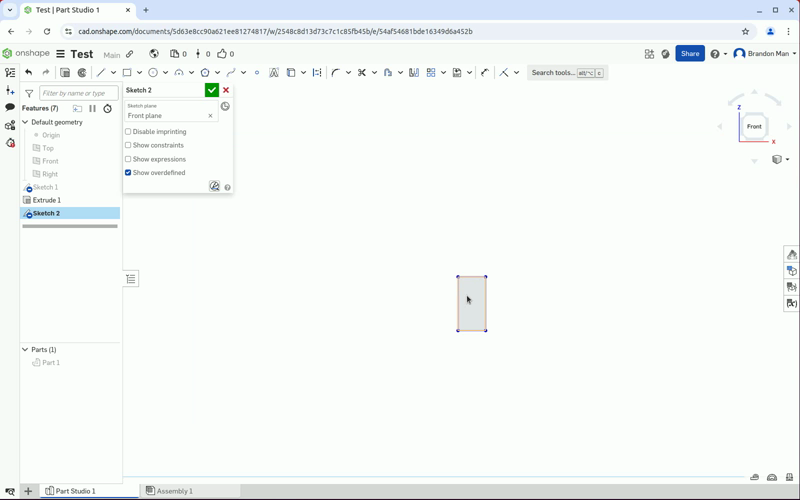
scroll(6)
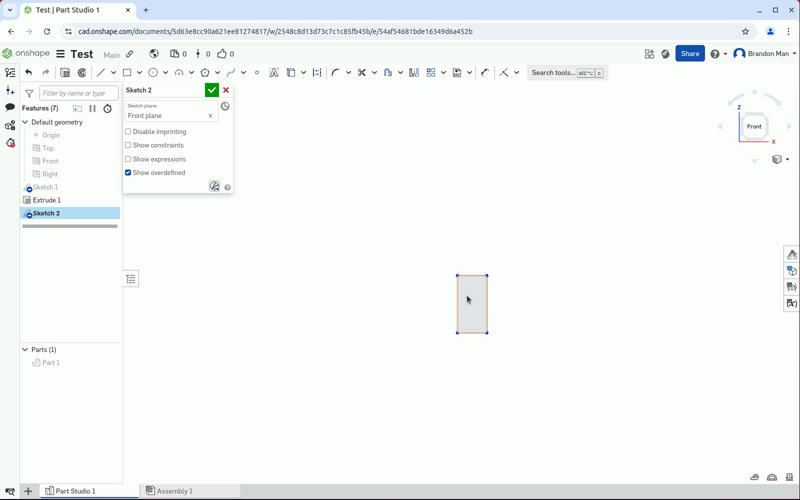
scroll(6)
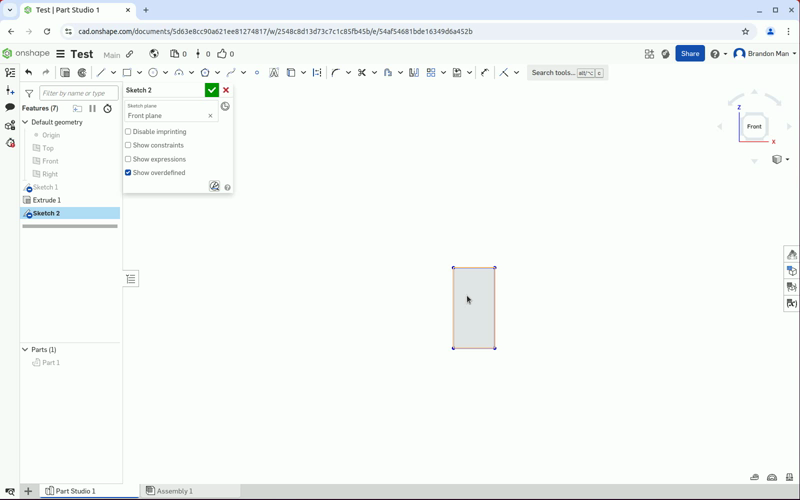
scroll(6)
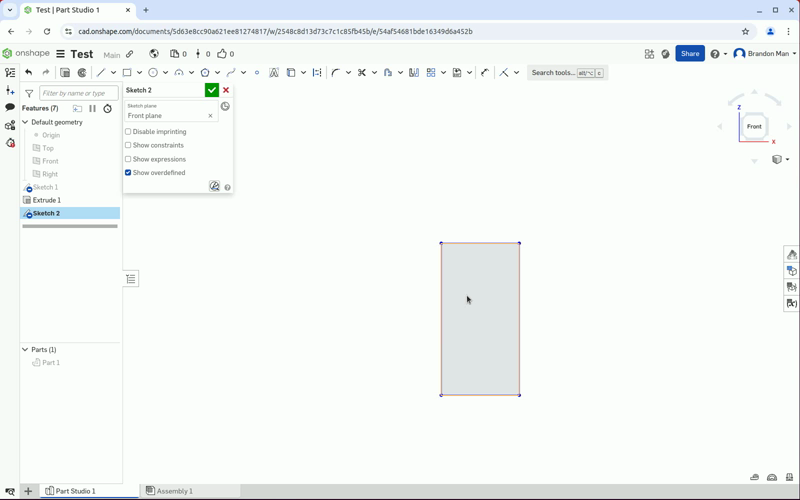
scroll(6)
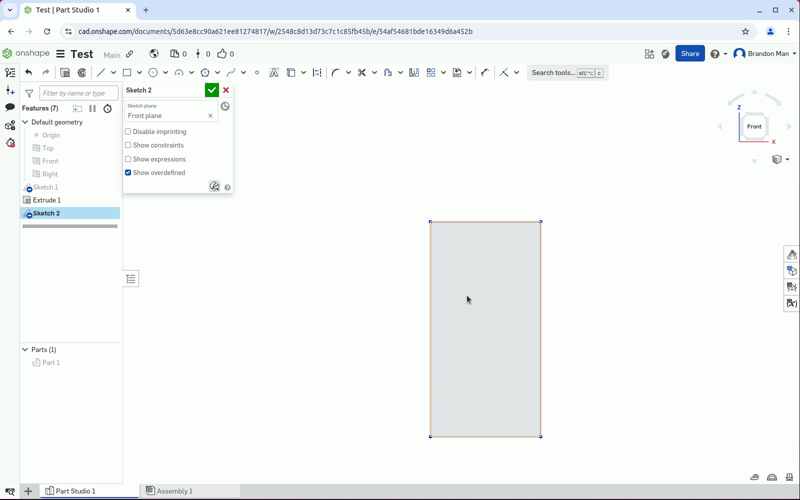
scroll(6)
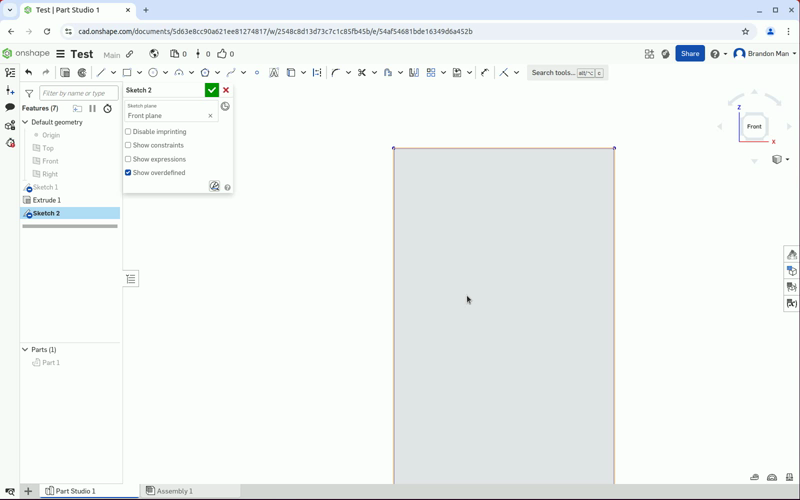
click(467, 295)
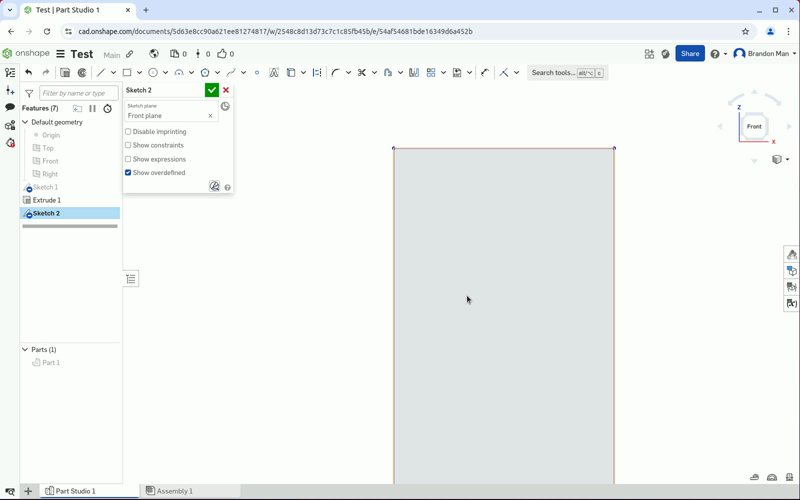
scroll(-6)
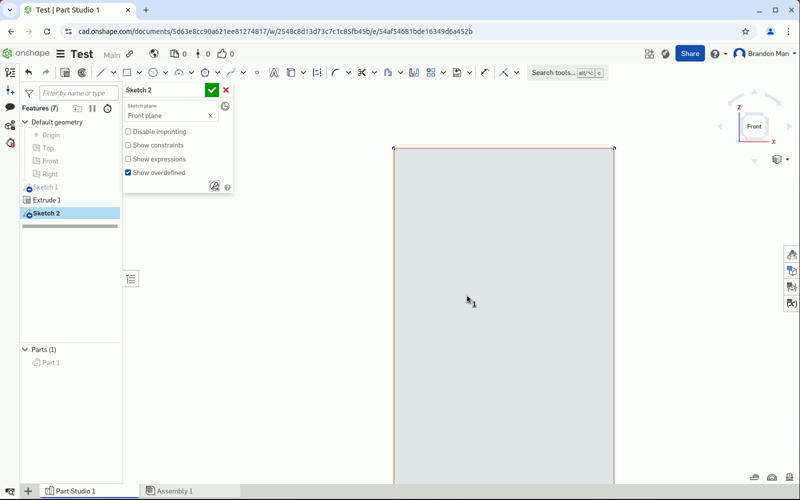
scroll(-6)
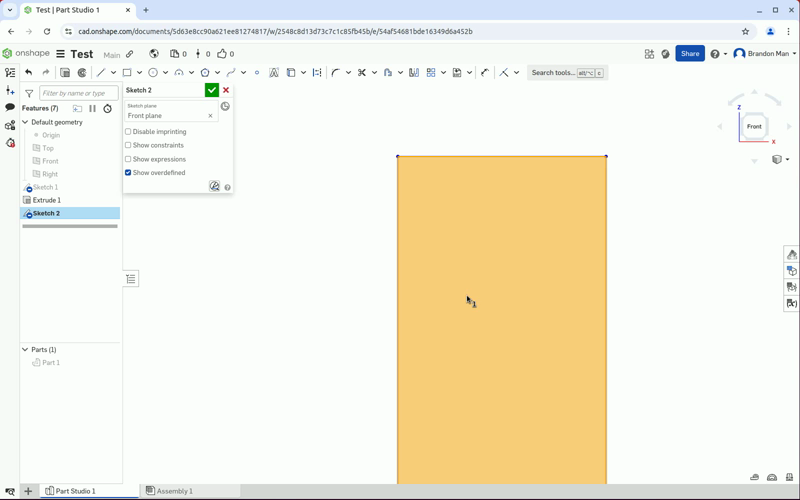
scroll(-6)
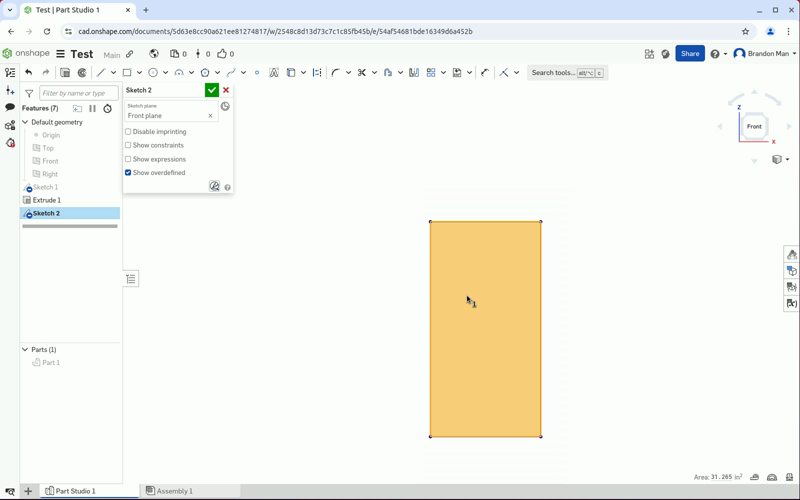
scroll(-6)
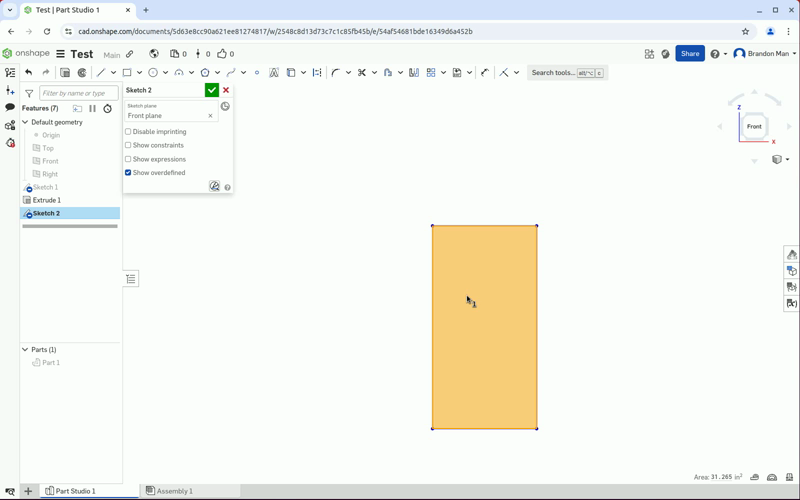
scroll(-6)
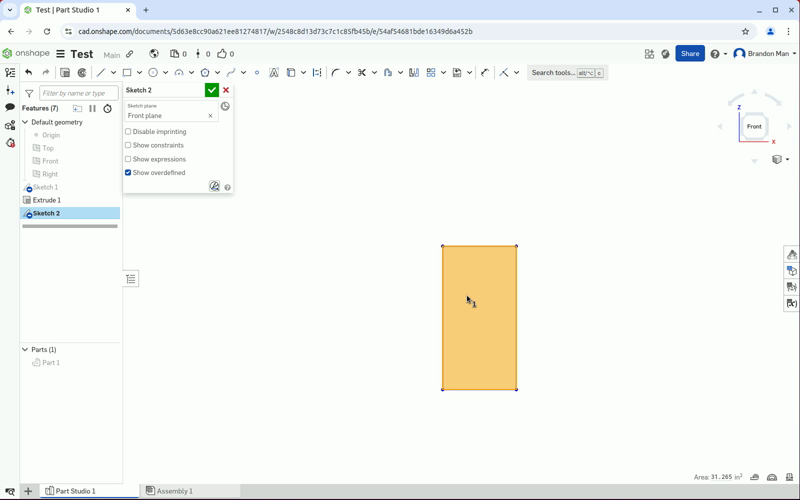
scroll(-6)
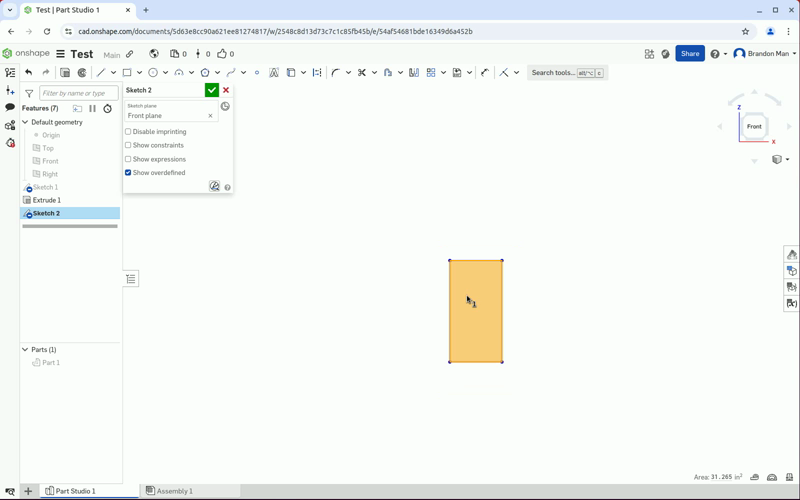
scroll(-6)
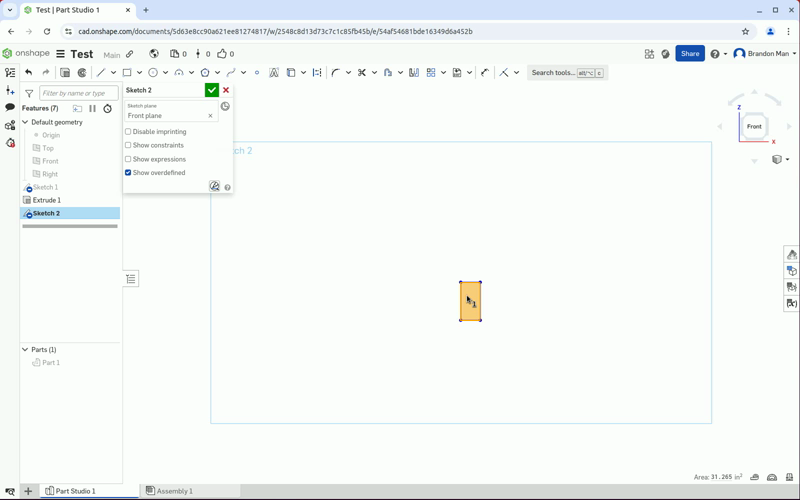
mouse_move(73, 352)
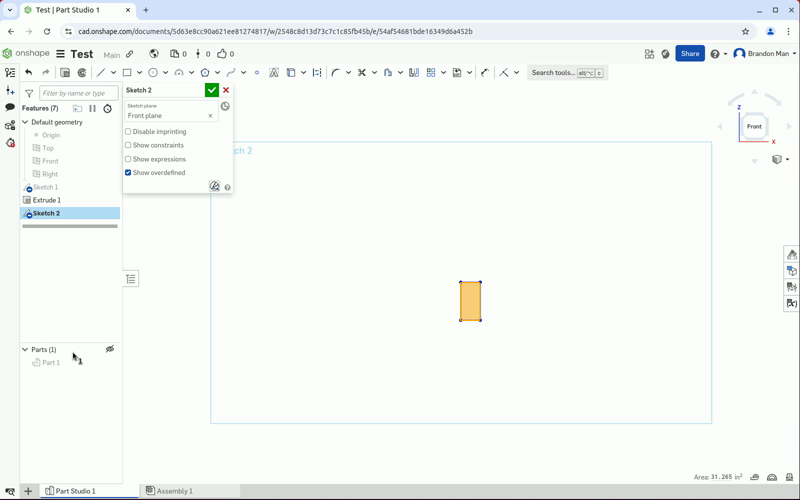
key(shift+y)
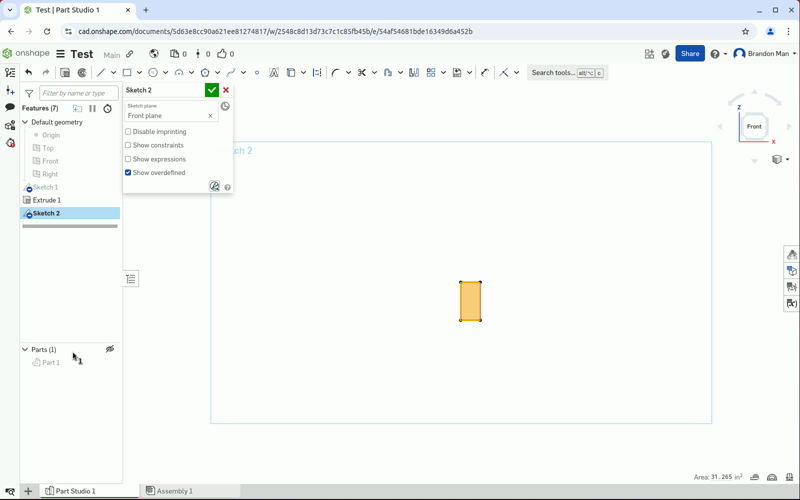
key(shift+e)
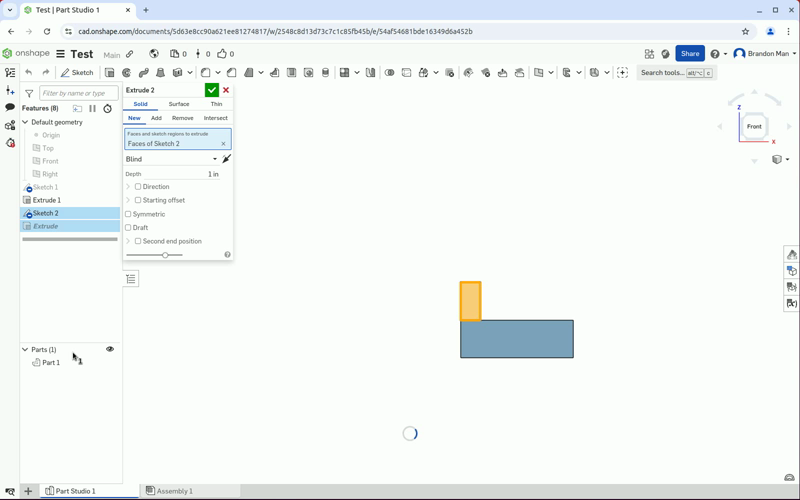
mouse_move(143, 106)
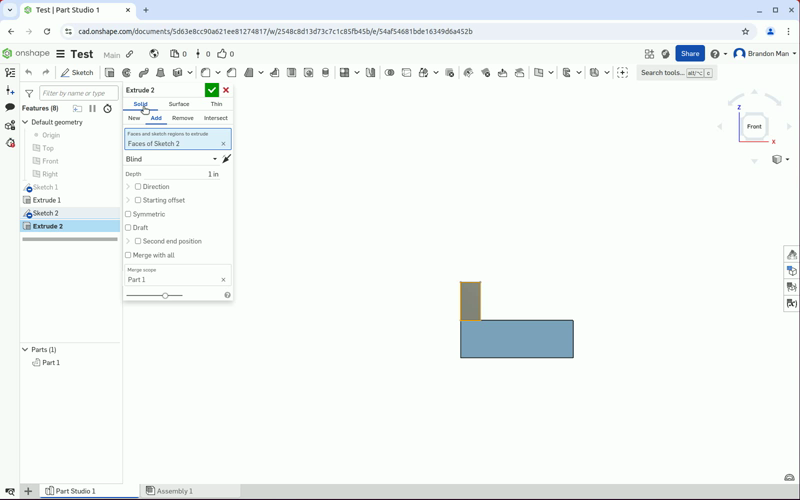
click(143, 106)
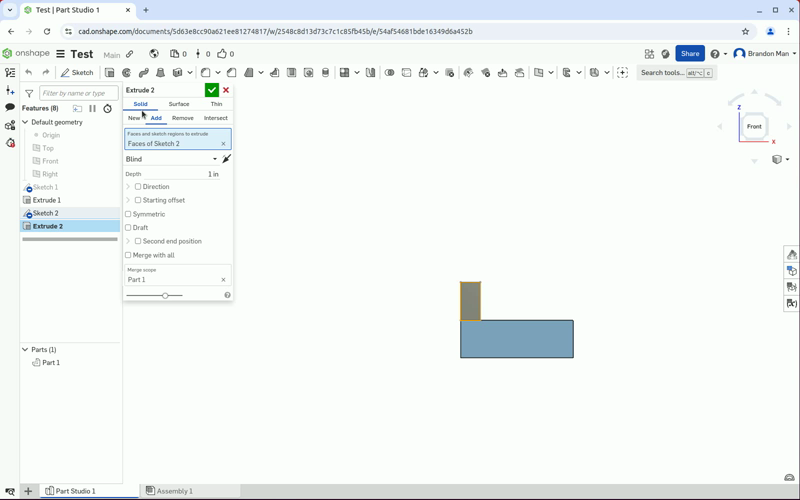
mouse_move(137, 120)
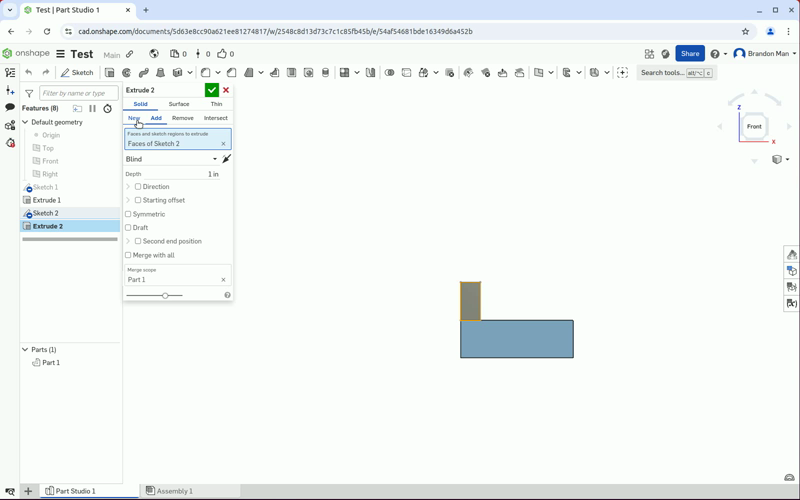
click(137, 120)
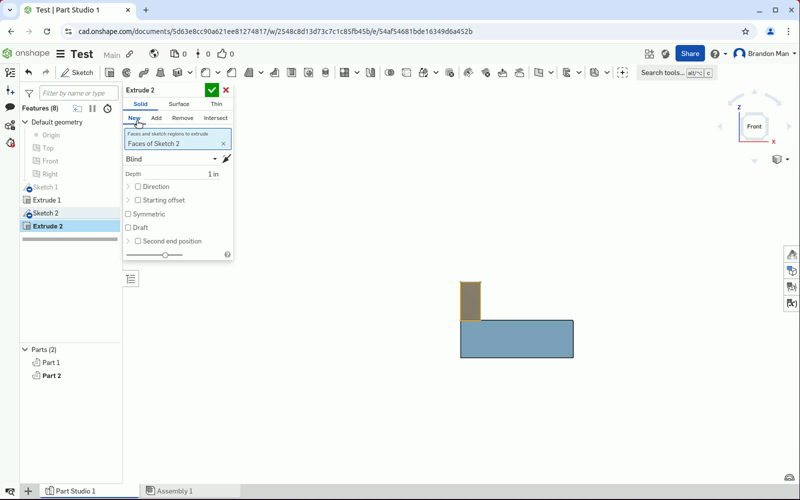
key(tab, 4)
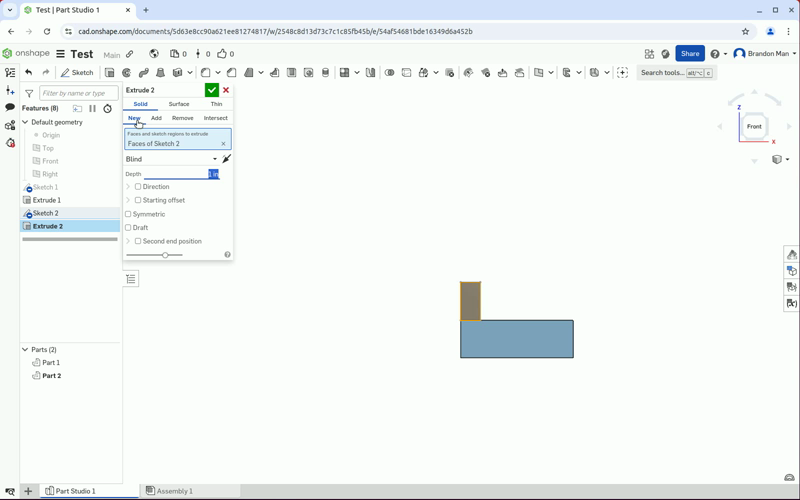
text(15.405)
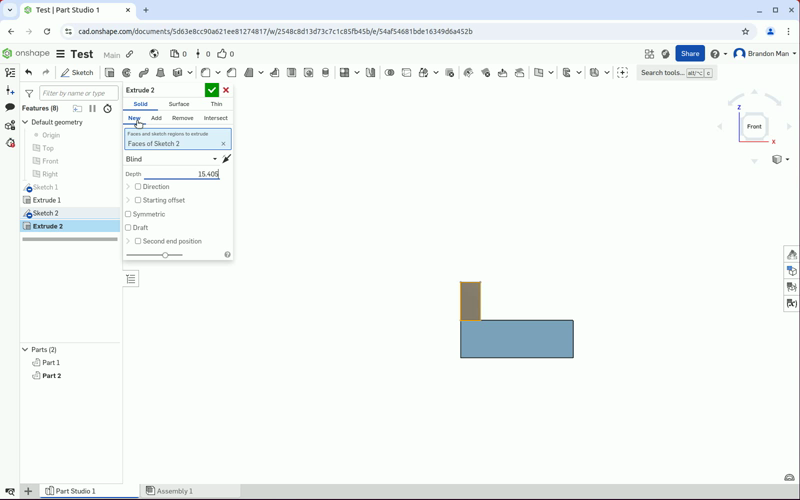
key(enter)
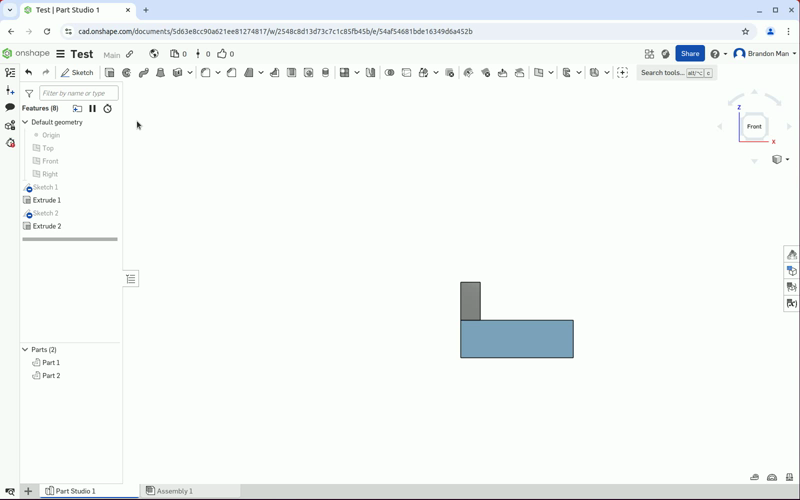
key(shift+h)
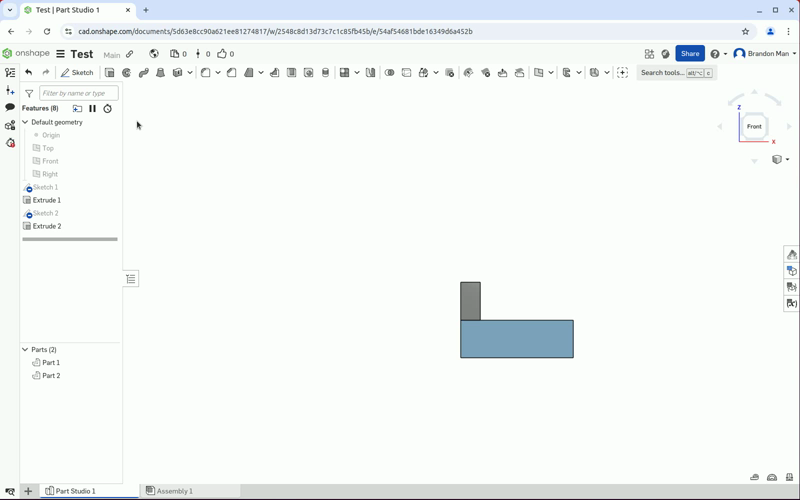
key(shift+h)
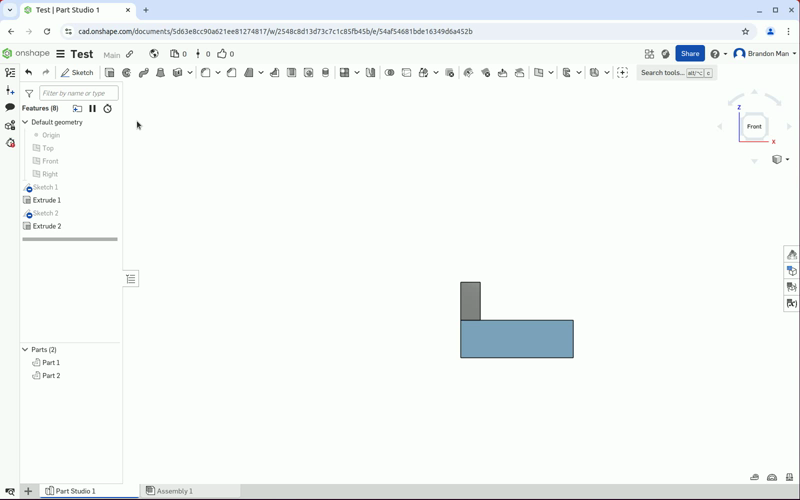
mouse_move(73, 189)
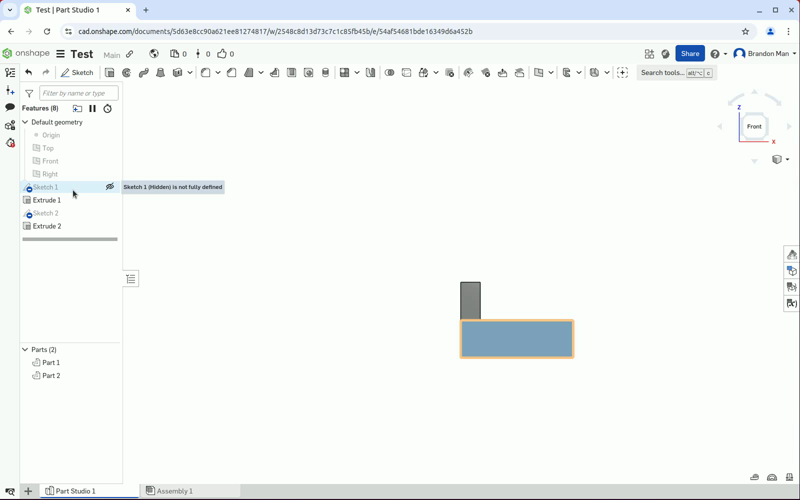
click(73, 189)
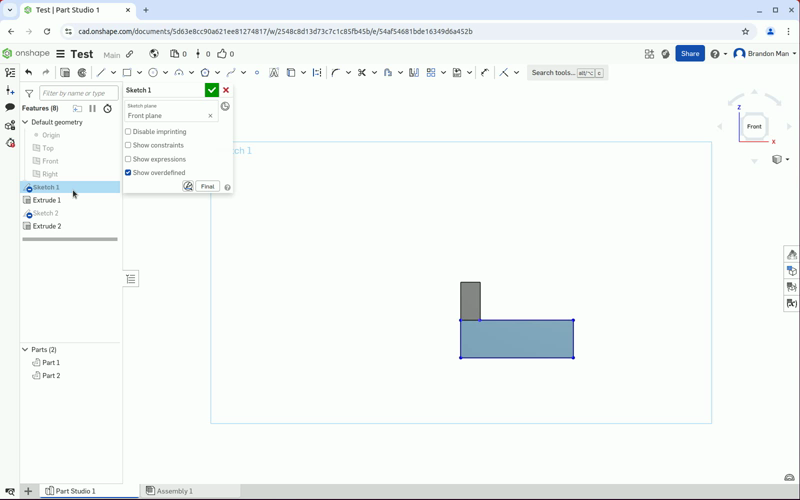
mouse_move(229, 92)
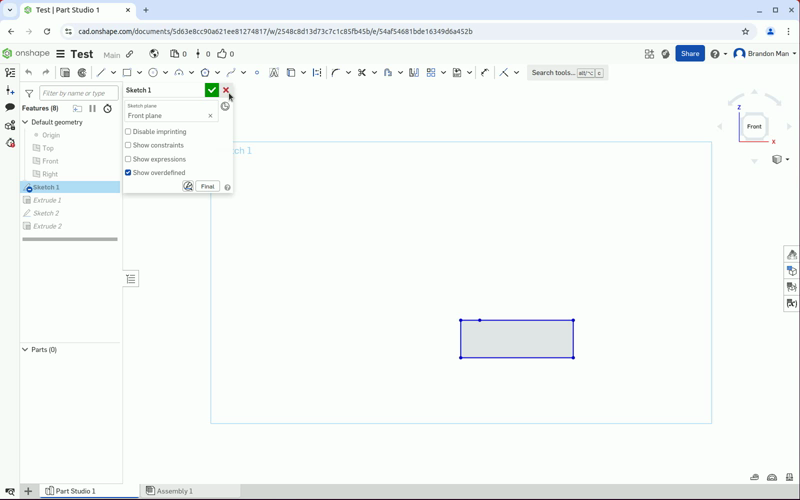
click(229, 92)
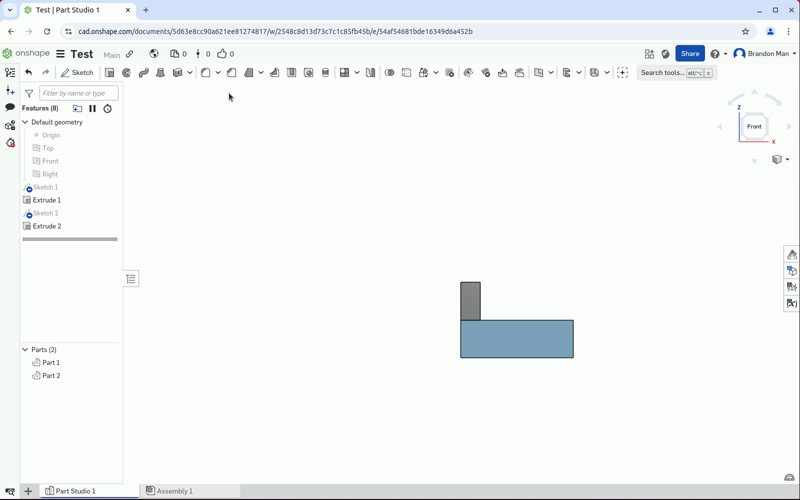
mouse_move(73, 352)
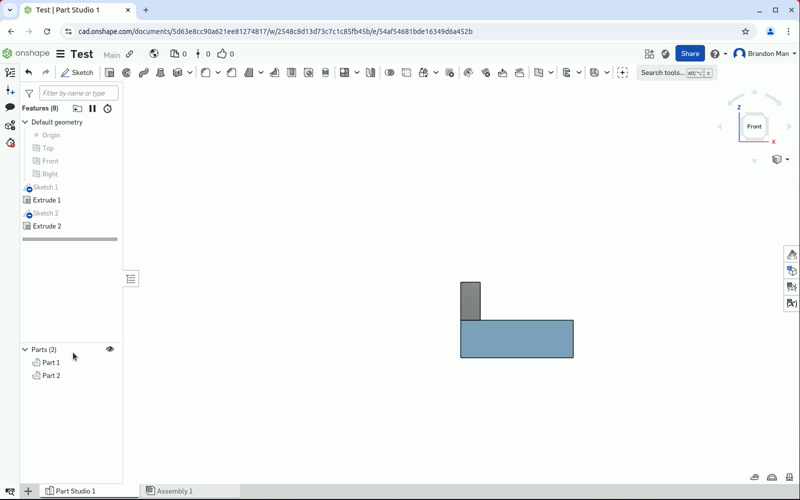
key(y)
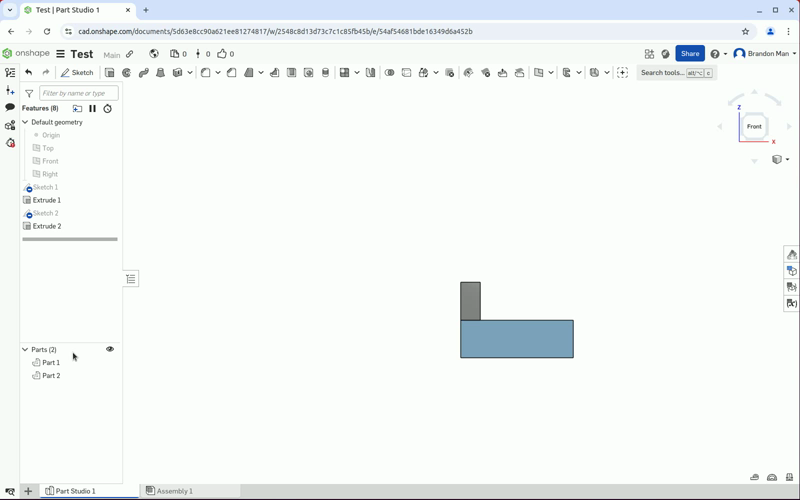
key(shift+p)
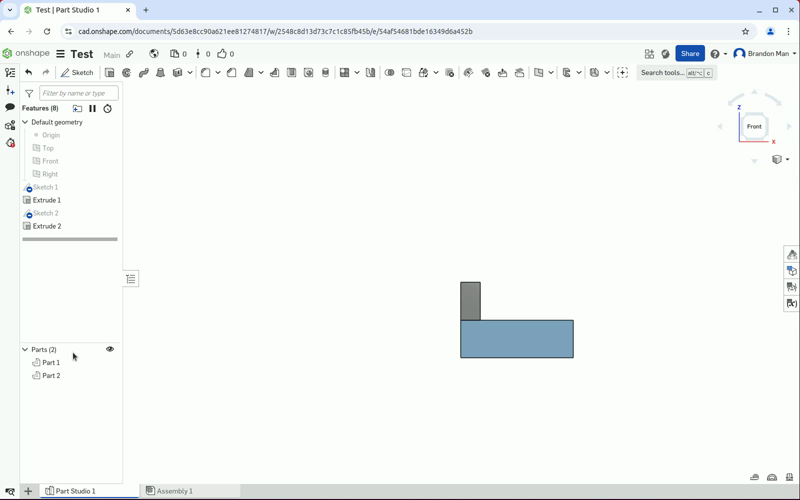
key(space)
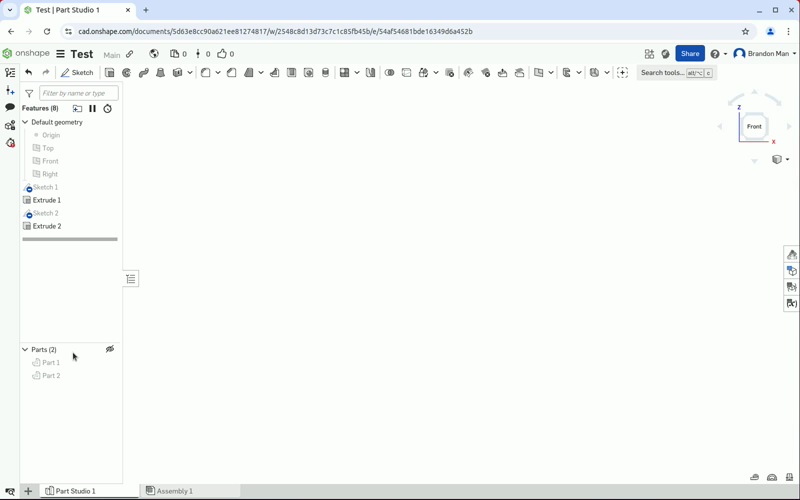
key_down(shift)
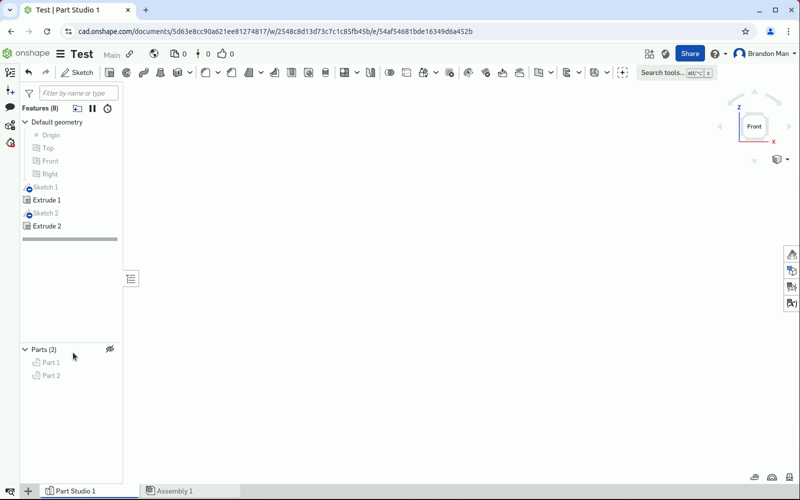
key(down)
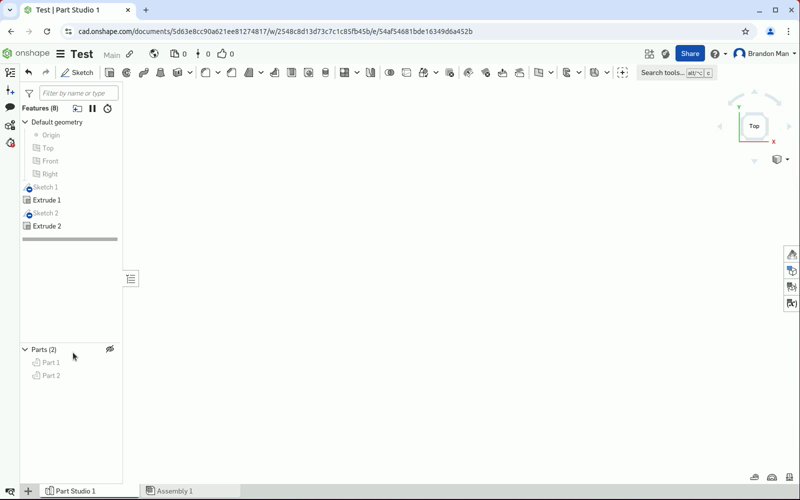
key_up(shift)
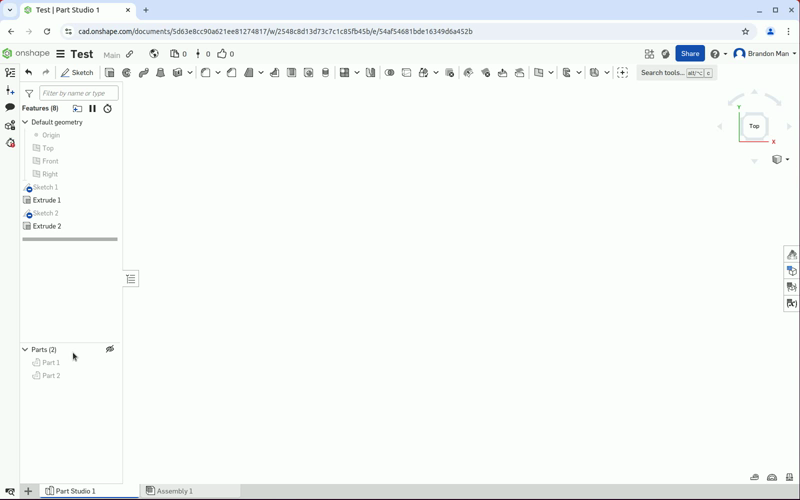
mouse_move(73, 352)
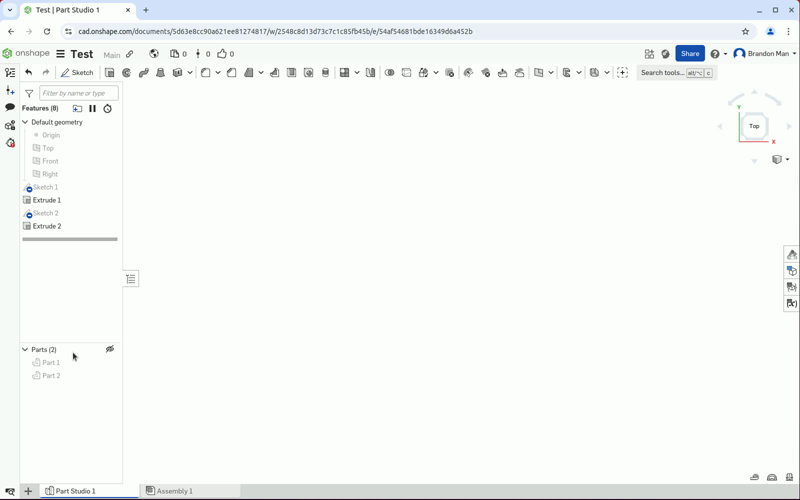
key(shift+y)
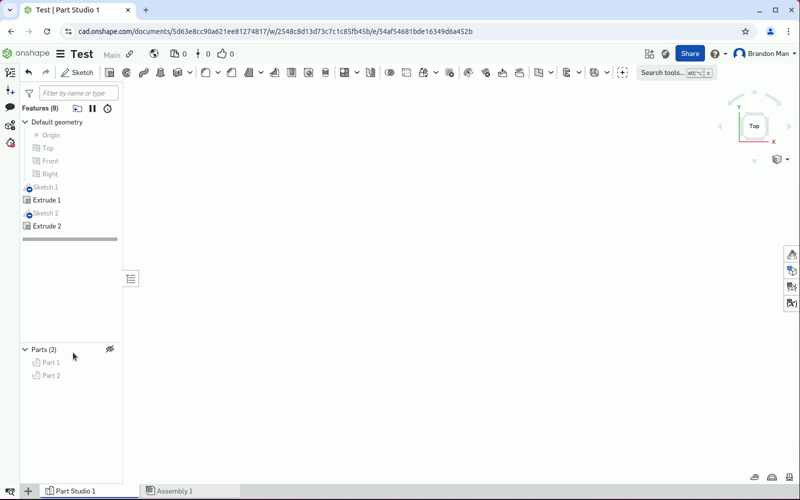
key(shift+s)
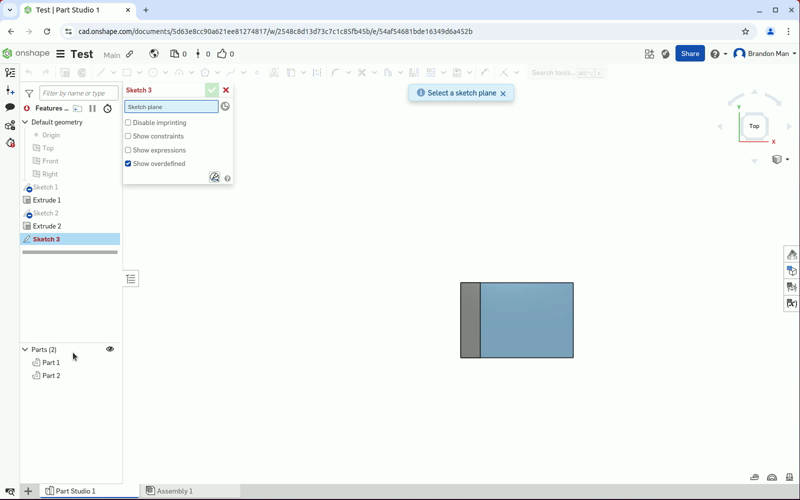
mouse_move(73, 150)
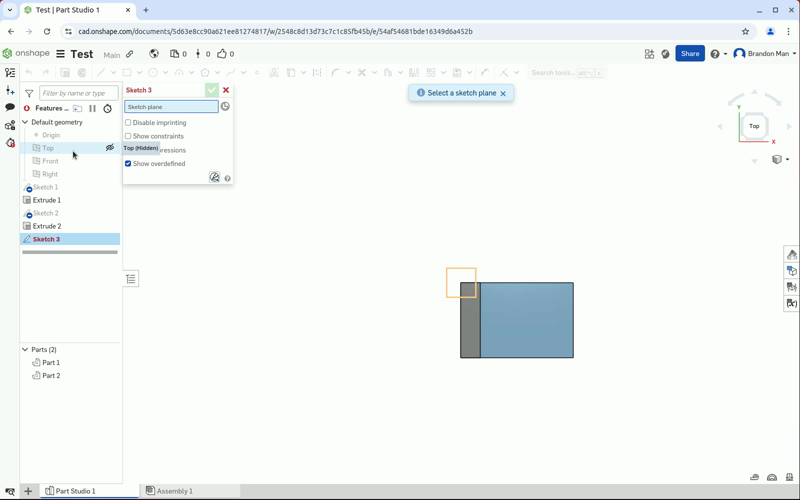
click(73, 150)
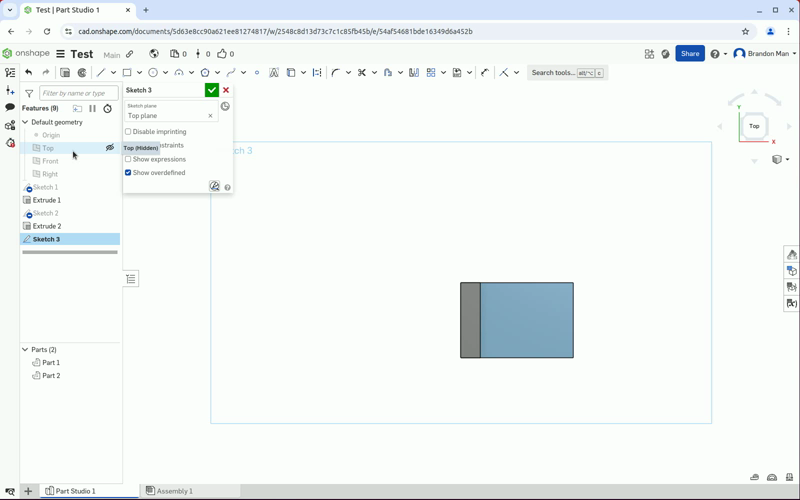
mouse_move(73, 352)
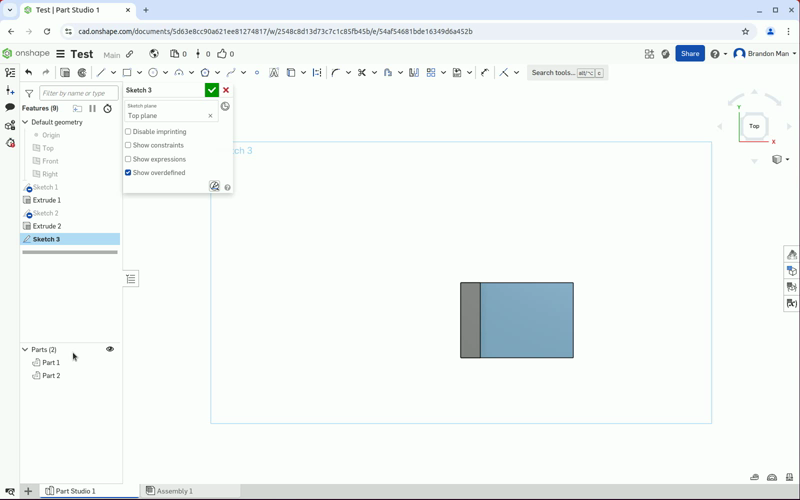
key(y)
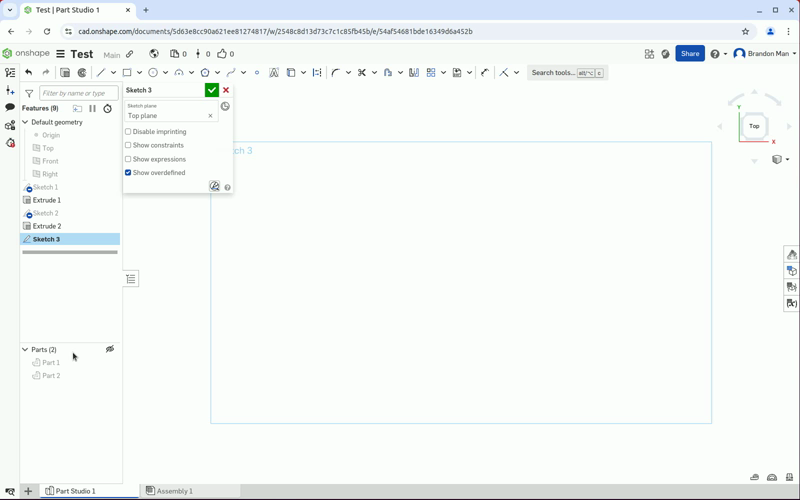
key(l)
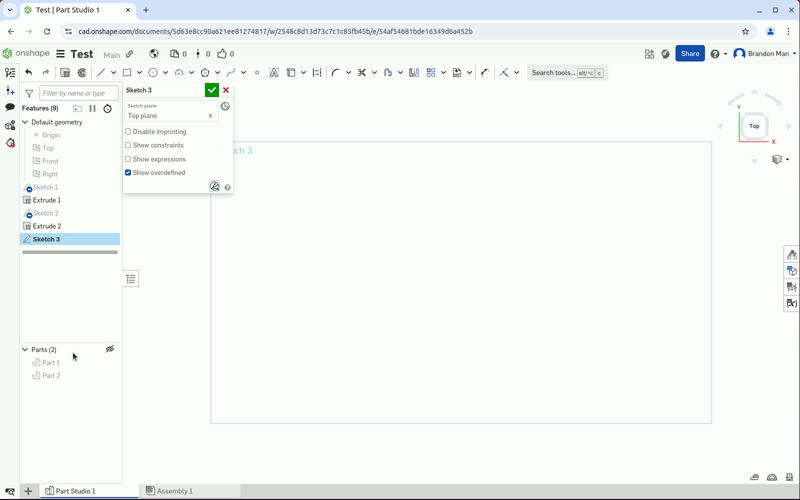
key_down(shift)
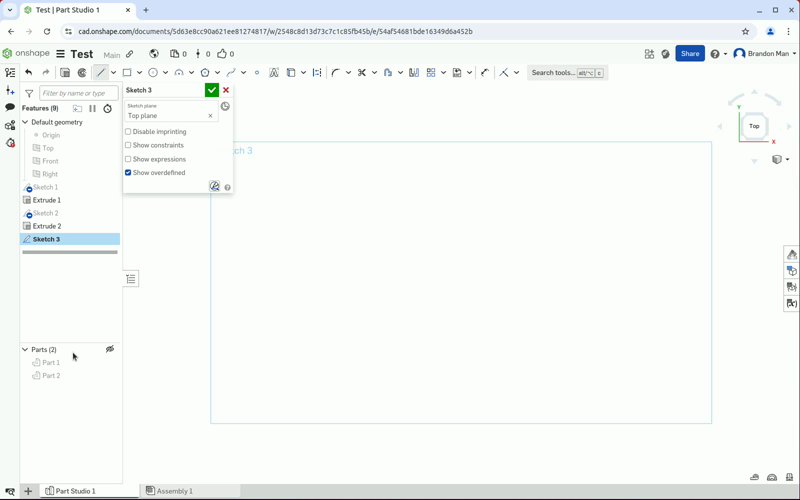
mouse_move(460, 357)
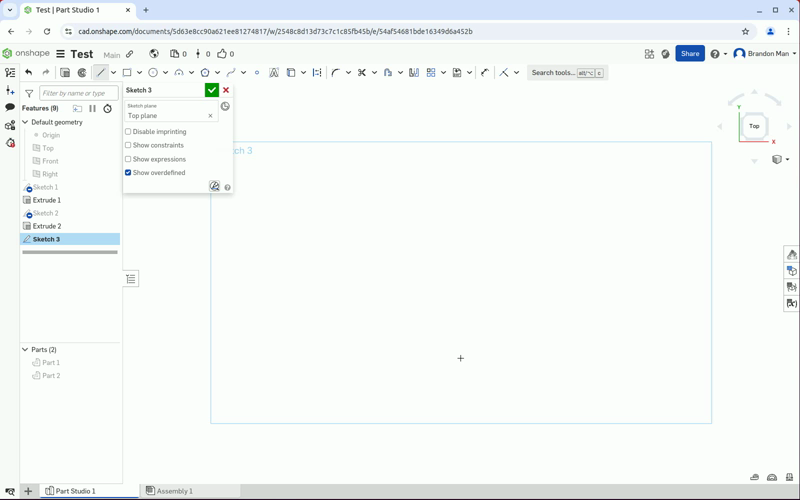
click(460, 357)
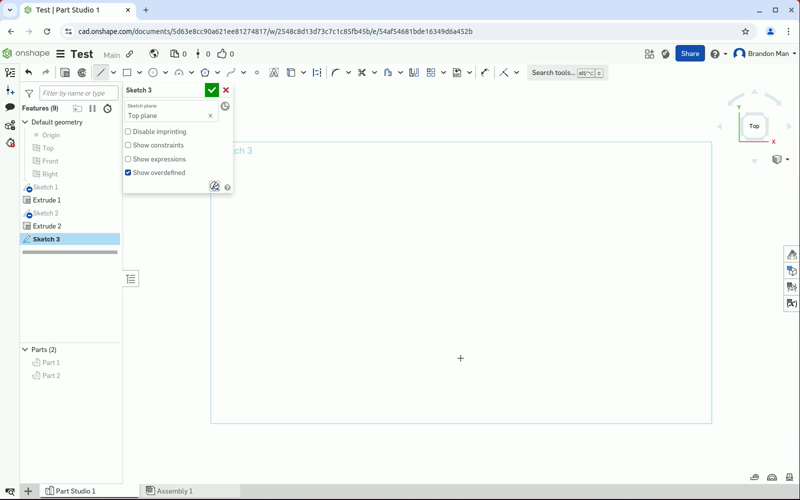
key_up(shift)
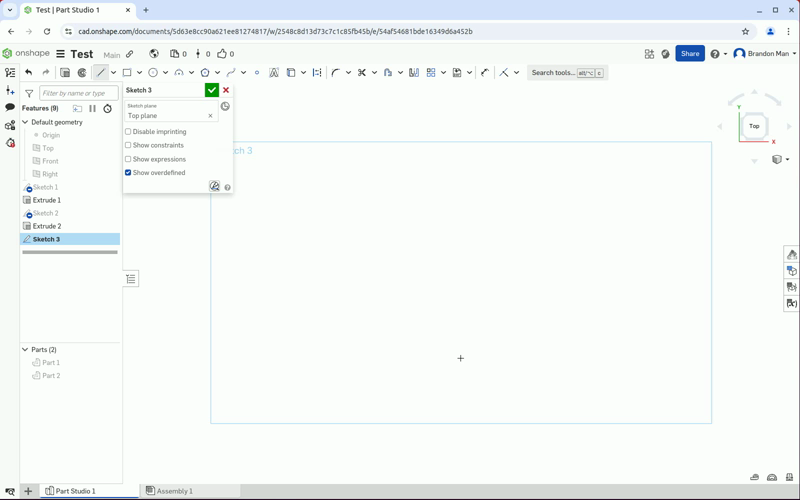
key_down(shift)
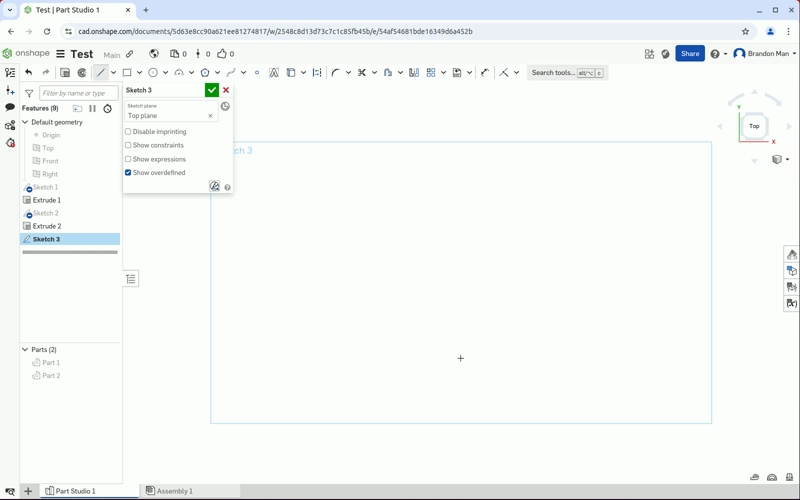
mouse_move(490, 357)
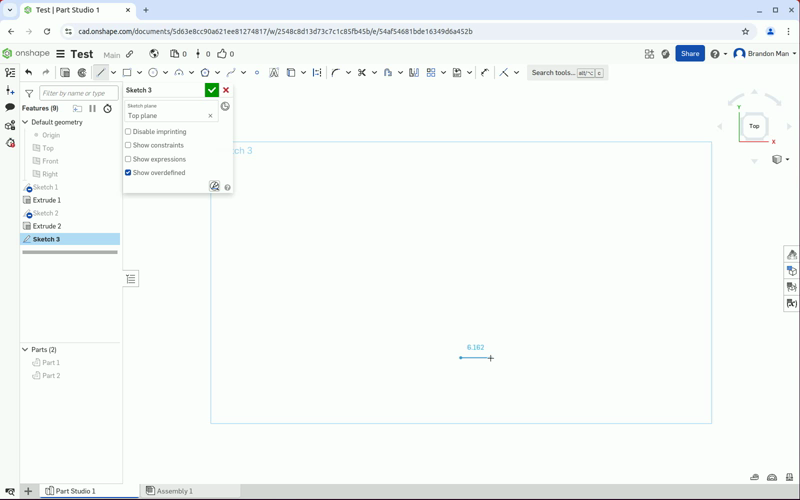
mouse_move(480, 357)
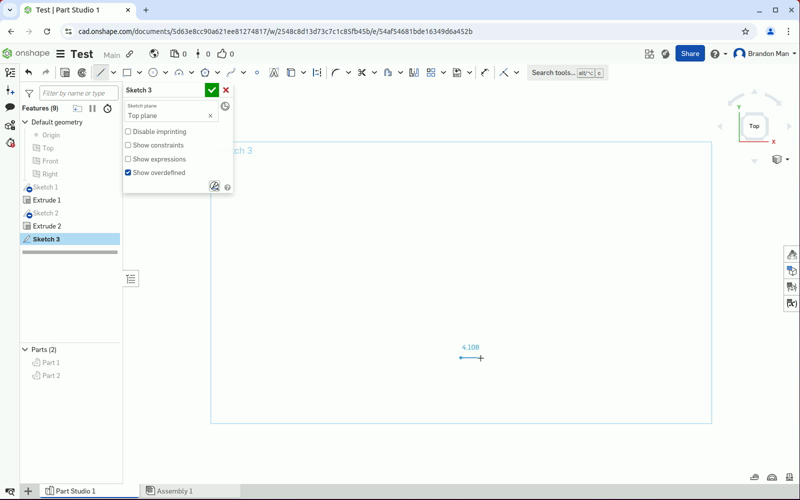
click(480, 357)
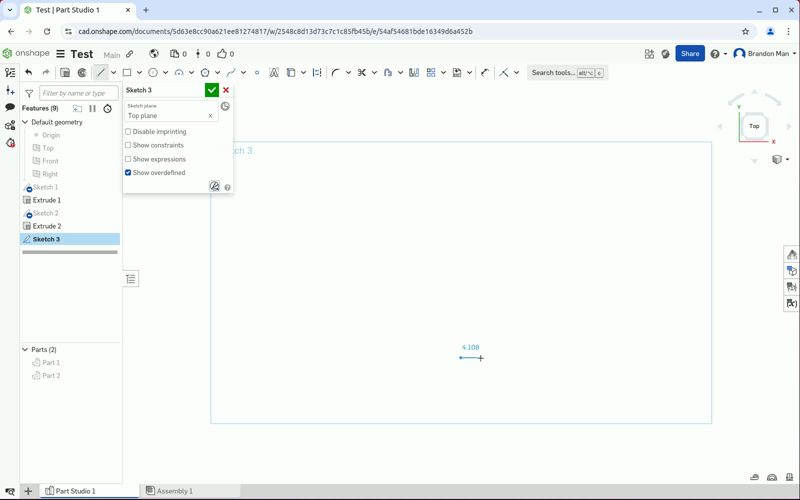
key_up(shift)
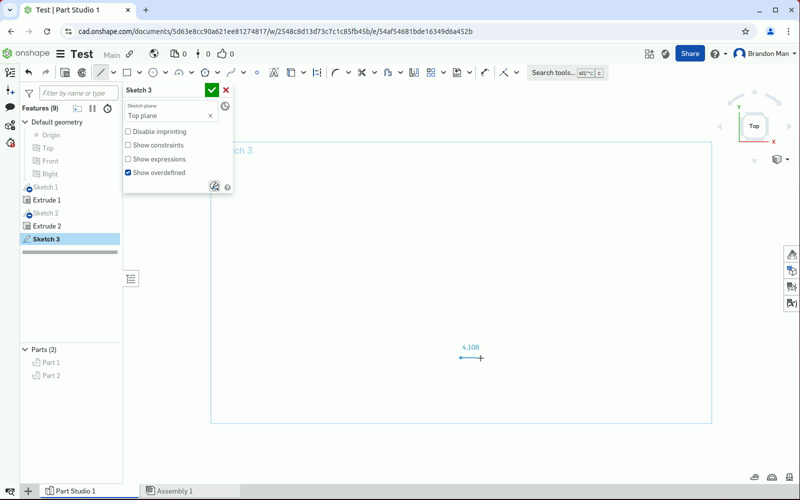
key_down(shift)
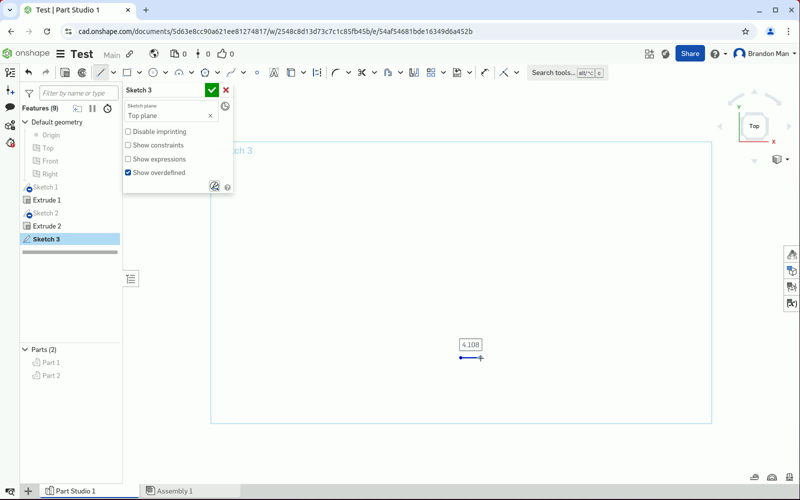
mouse_move(510, 357)
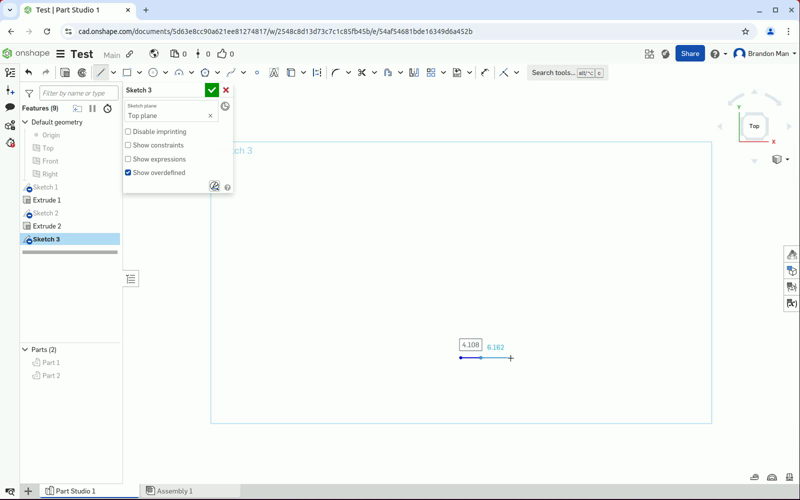
mouse_move(480, 338)
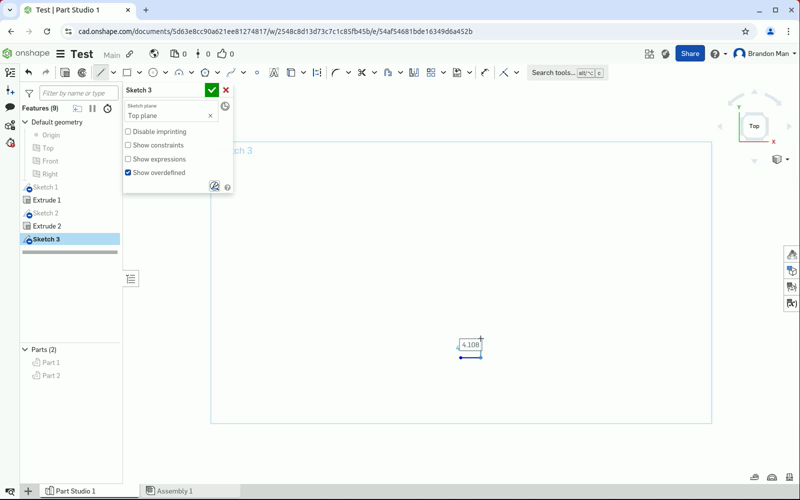
click(480, 338)
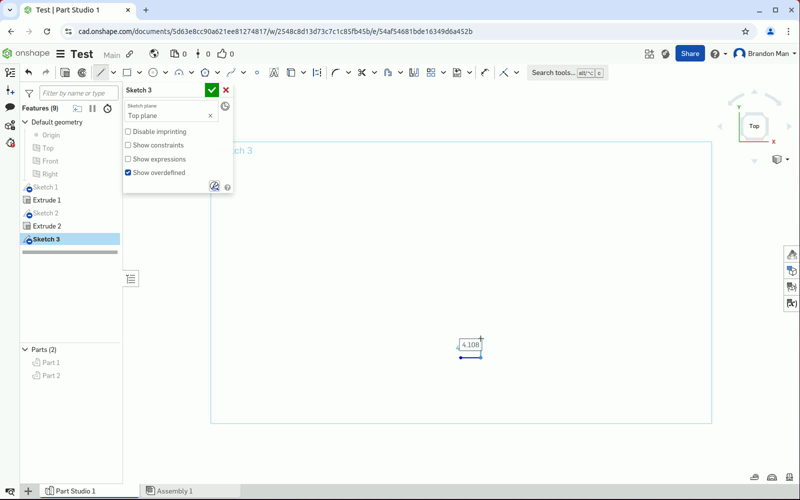
key_up(shift)
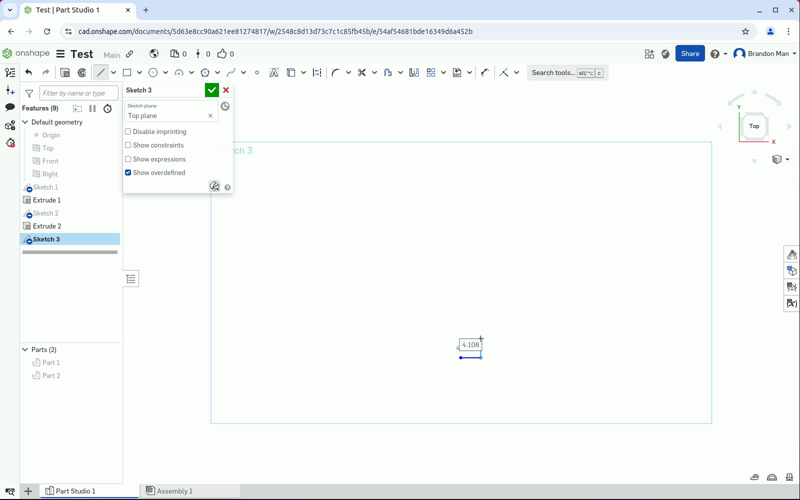
key_down(shift)
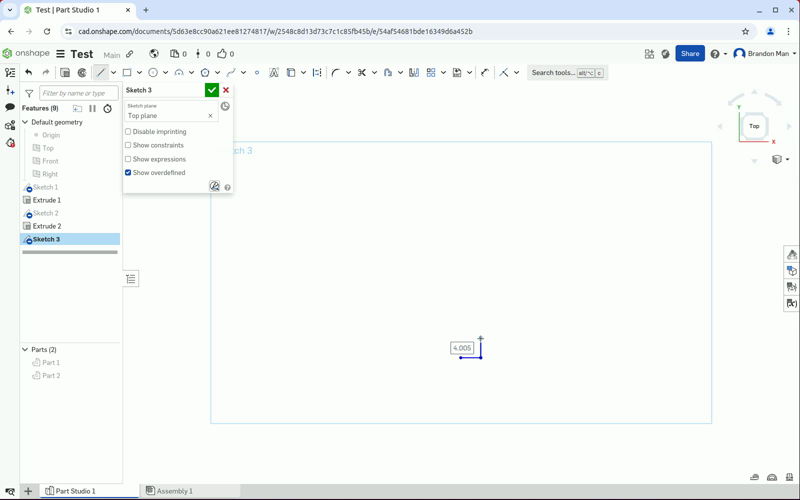
mouse_move(510, 338)
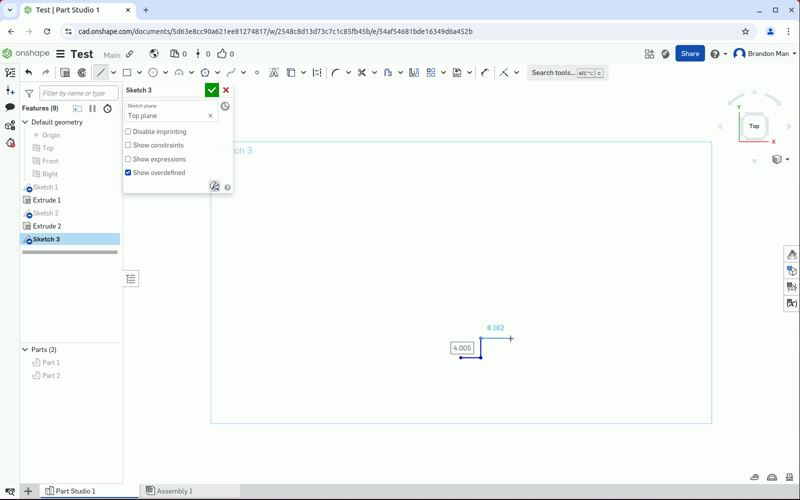
mouse_move(460, 338)
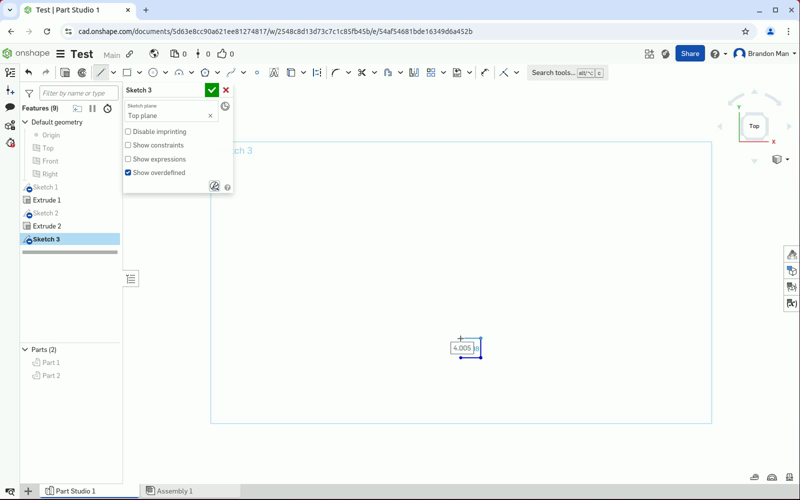
click(460, 338)
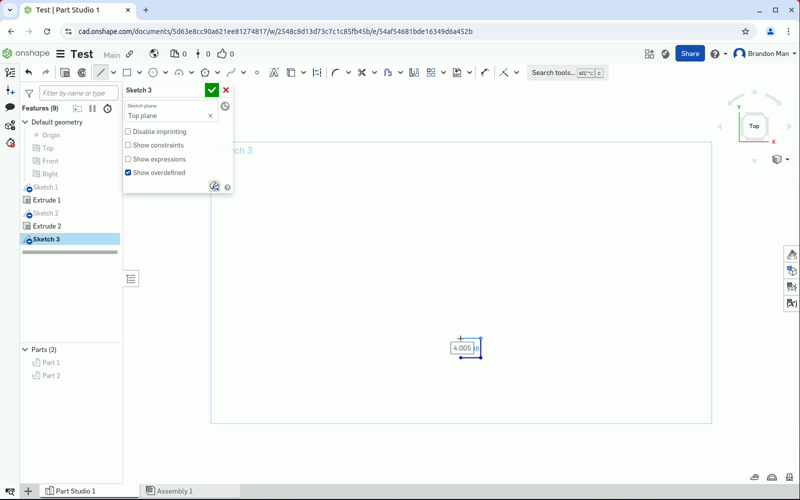
key_up(shift)
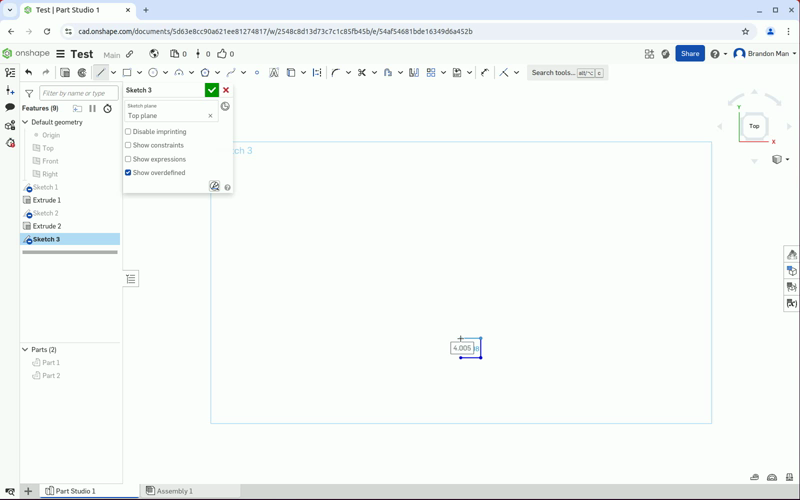
mouse_move(490, 338)
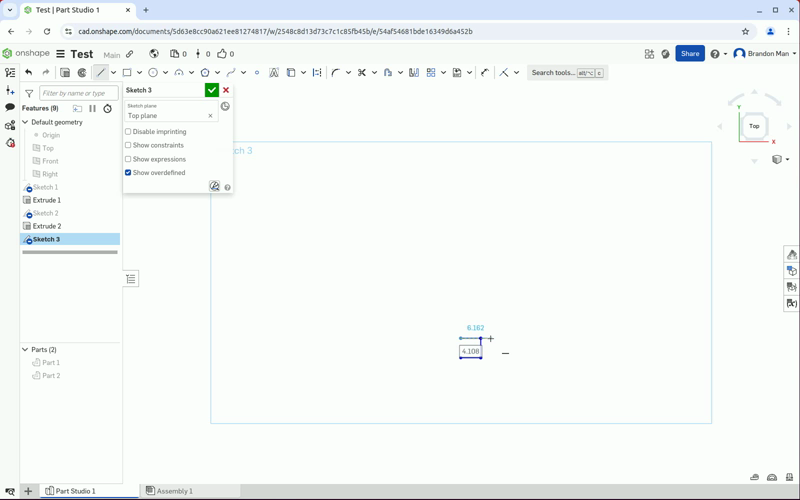
key_down(shift)
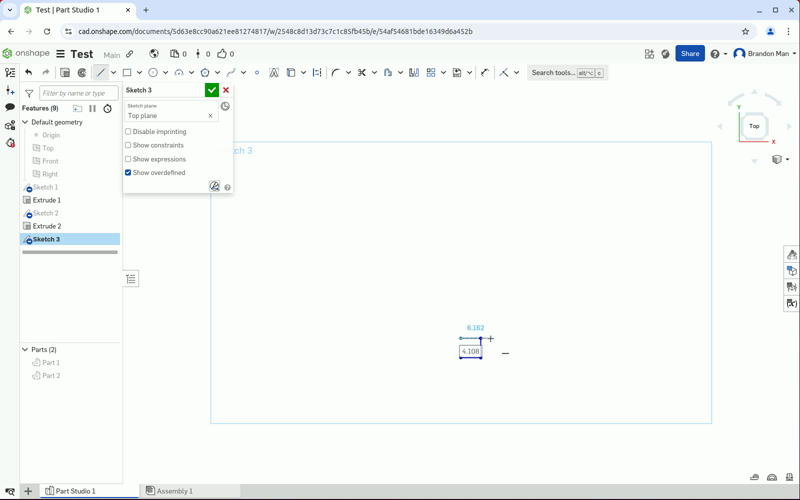
mouse_move(460, 357)
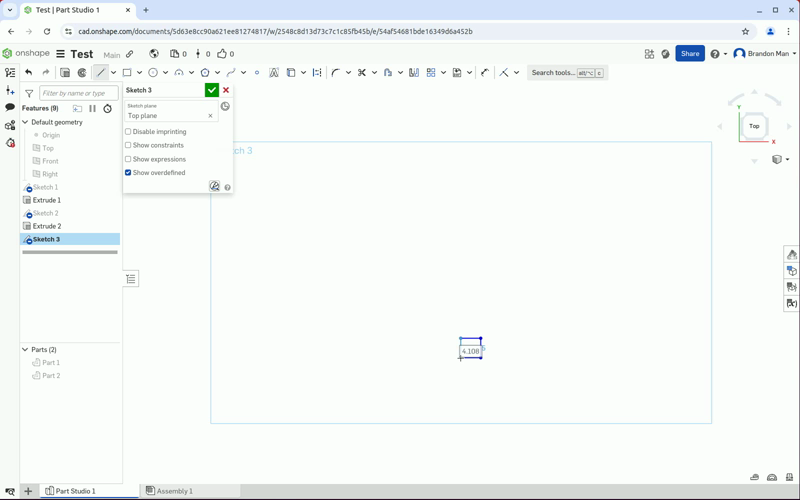
key_up(shift)
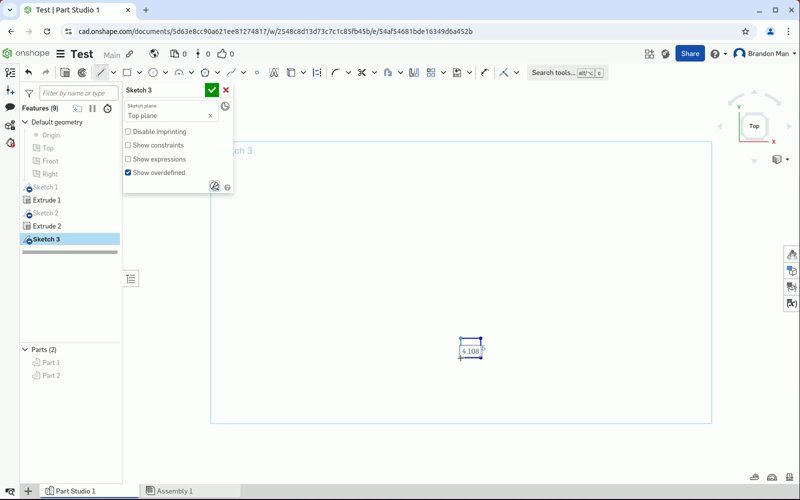
click(460, 357)
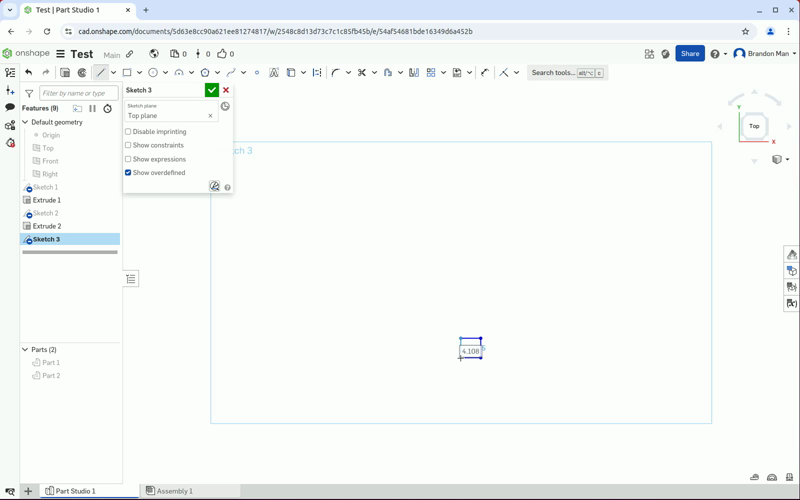
key(esc)
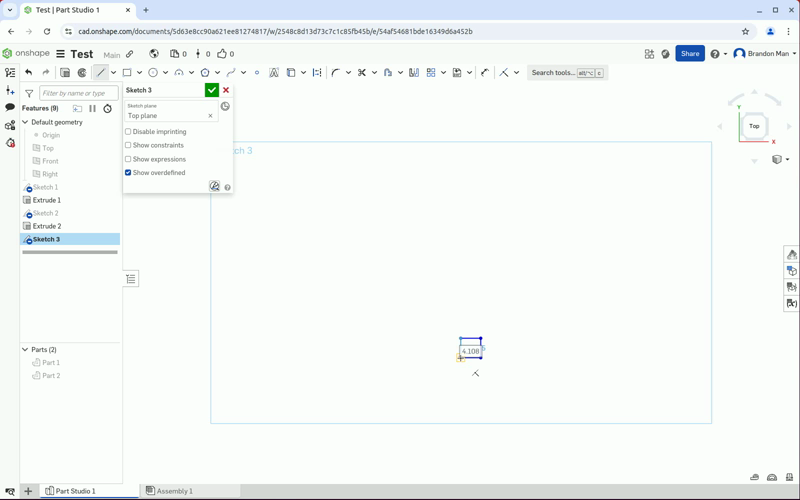
mouse_move(467, 350)
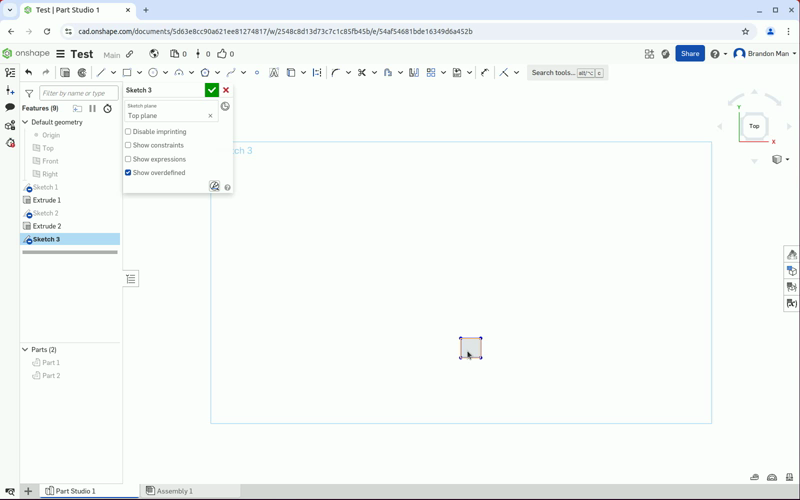
scroll(6)
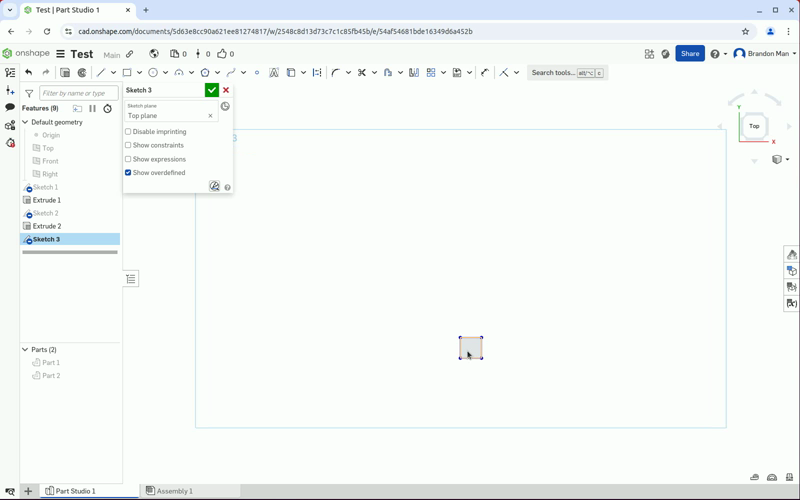
scroll(6)
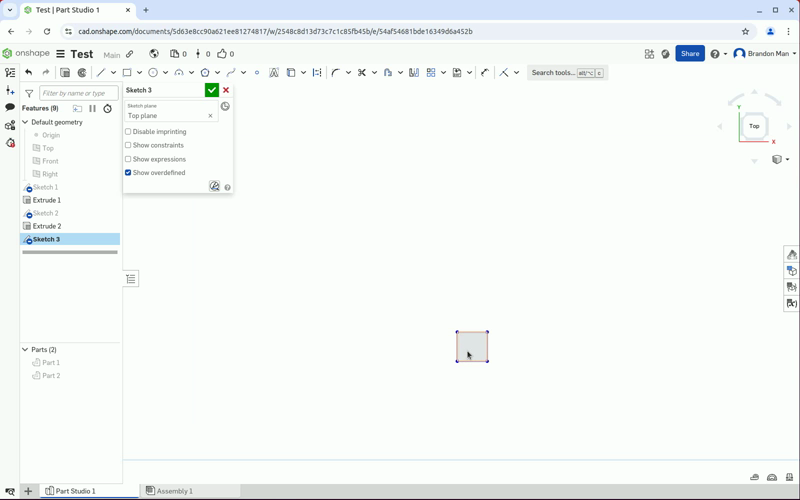
scroll(6)
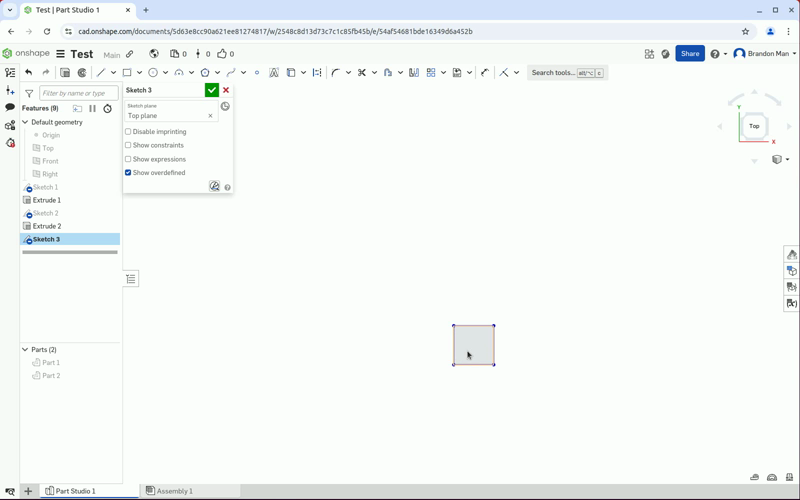
scroll(6)
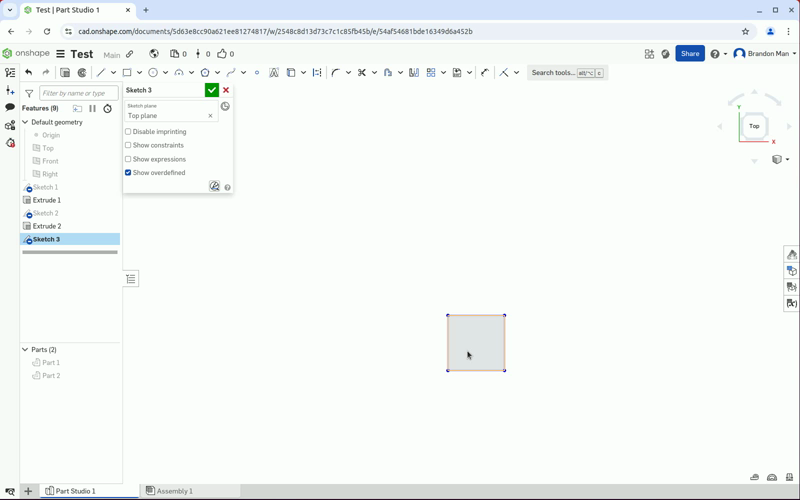
scroll(6)
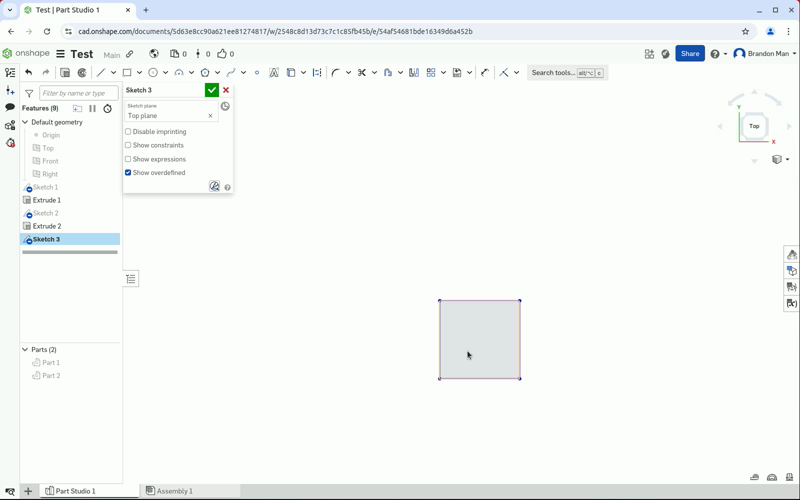
scroll(6)
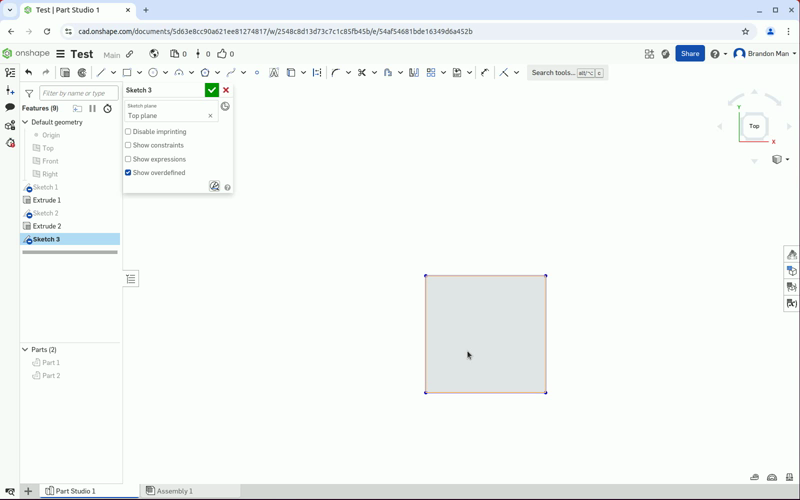
scroll(6)
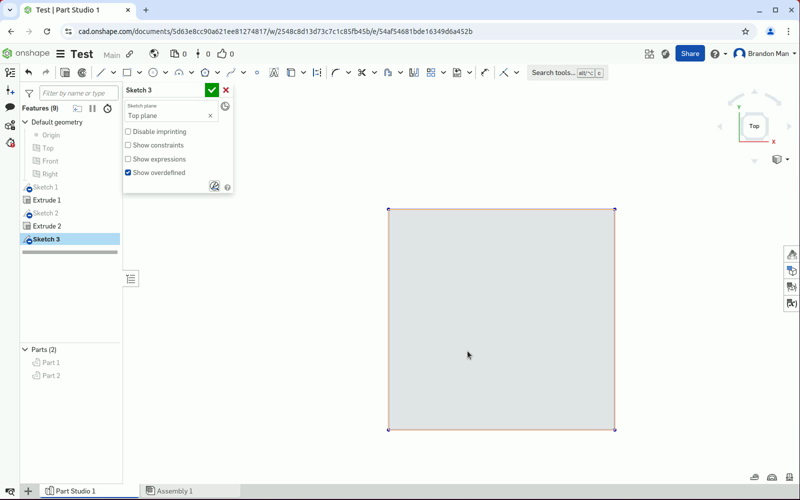
click(467, 350)
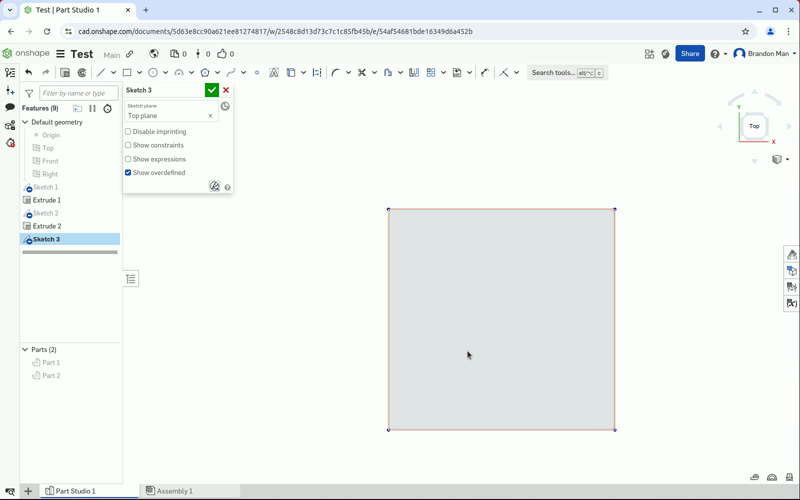
scroll(-6)
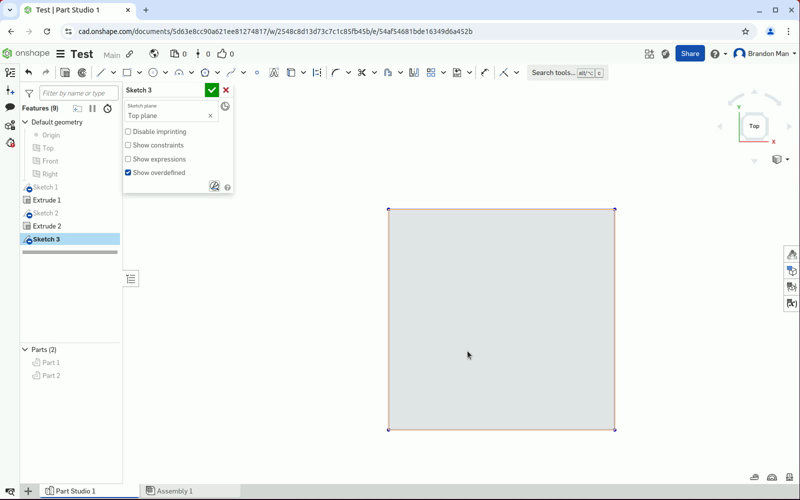
scroll(-6)
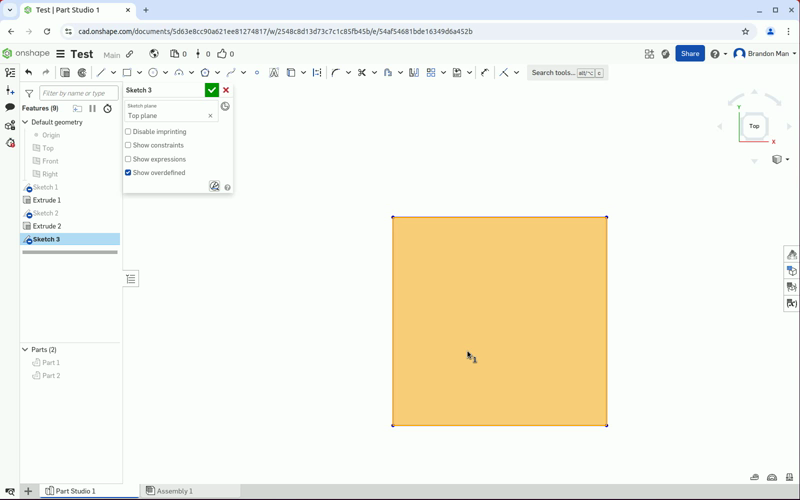
scroll(-6)
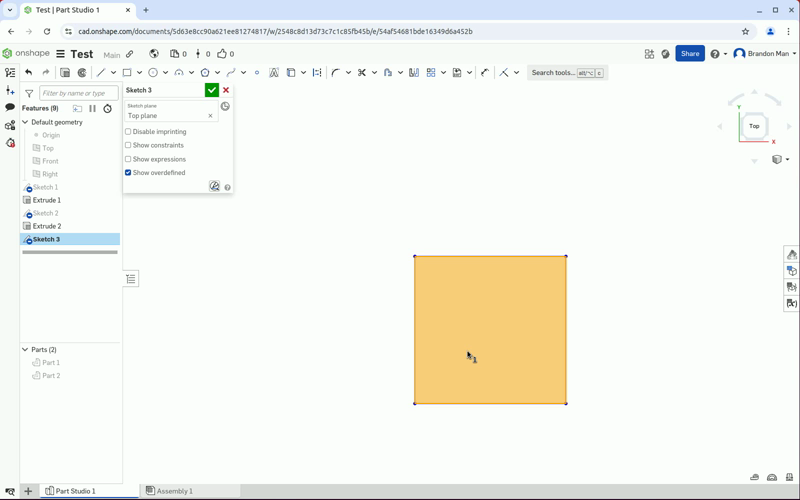
scroll(-6)
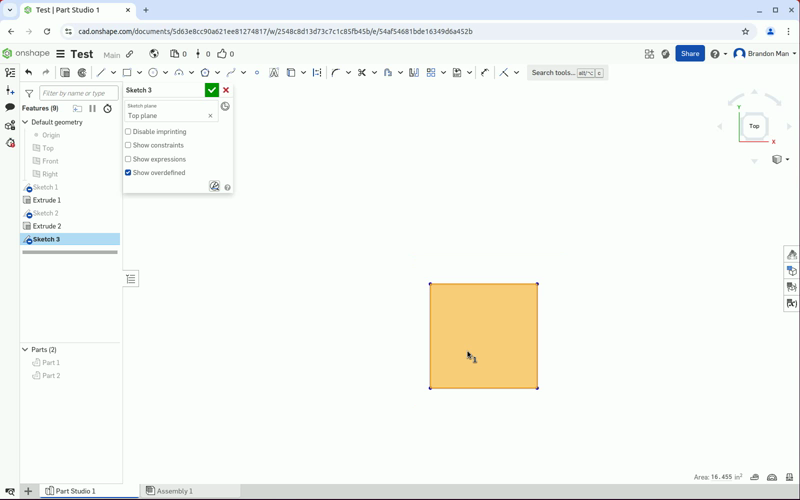
scroll(-6)
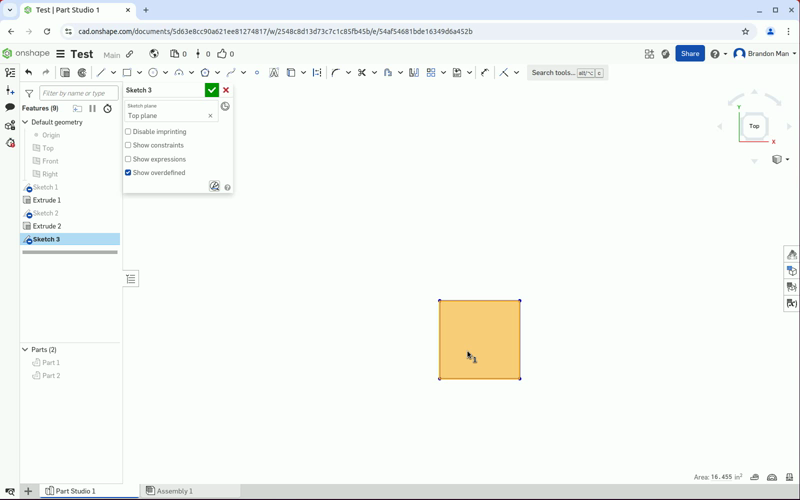
scroll(-6)
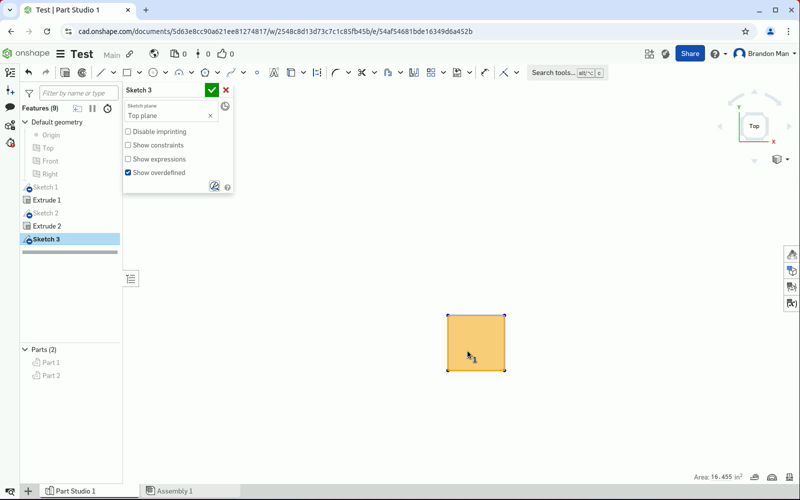
scroll(-6)
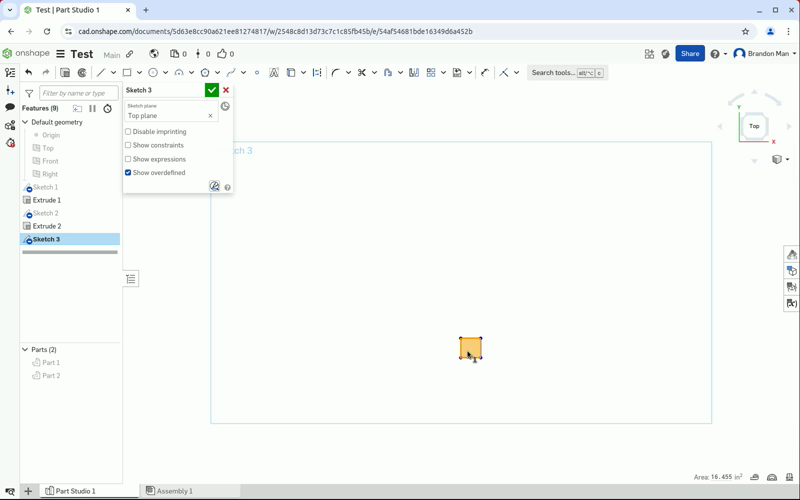
mouse_move(73, 352)
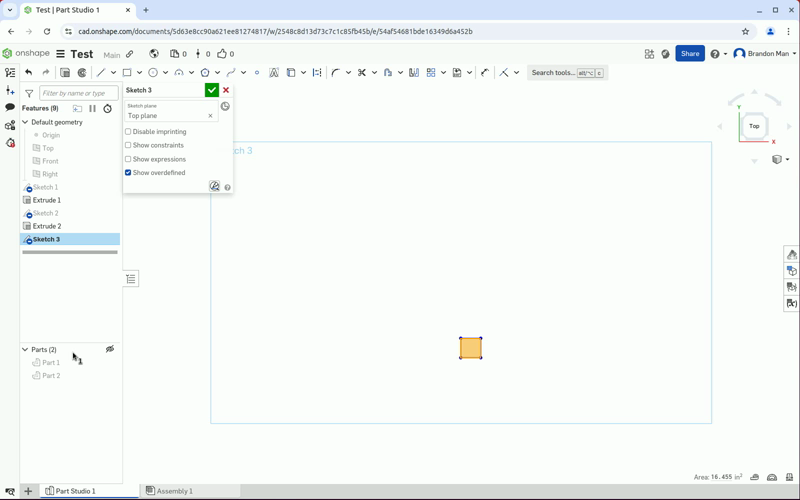
key(shift+y)
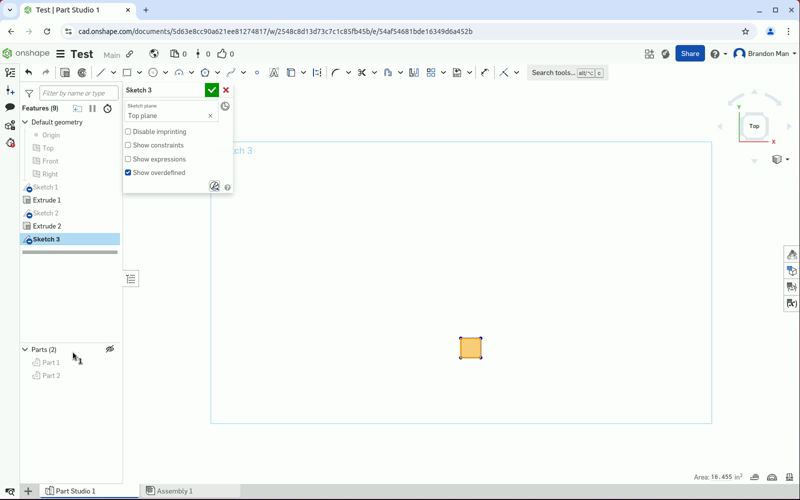
key(shift+e)
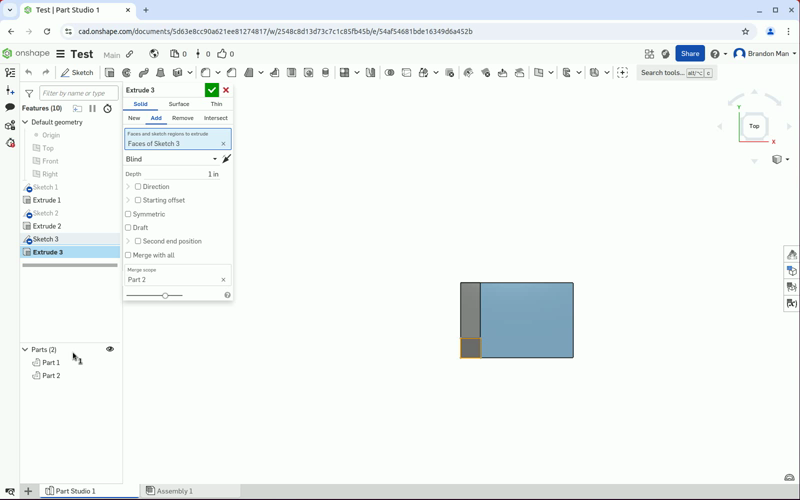
mouse_move(143, 106)
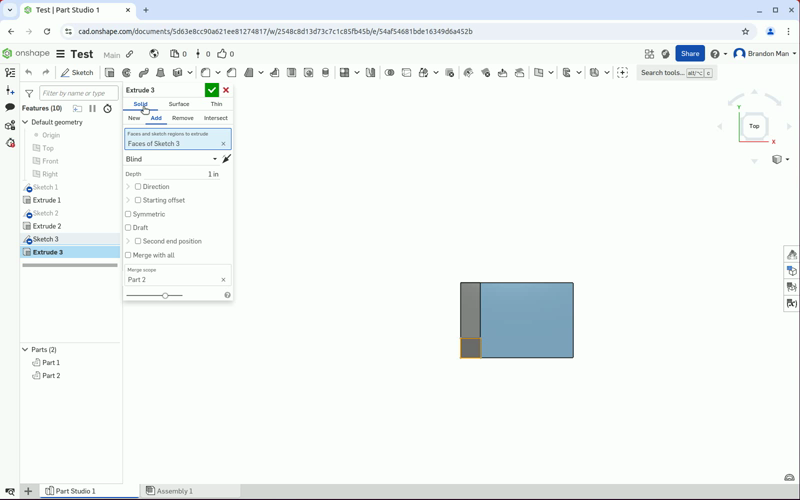
click(143, 106)
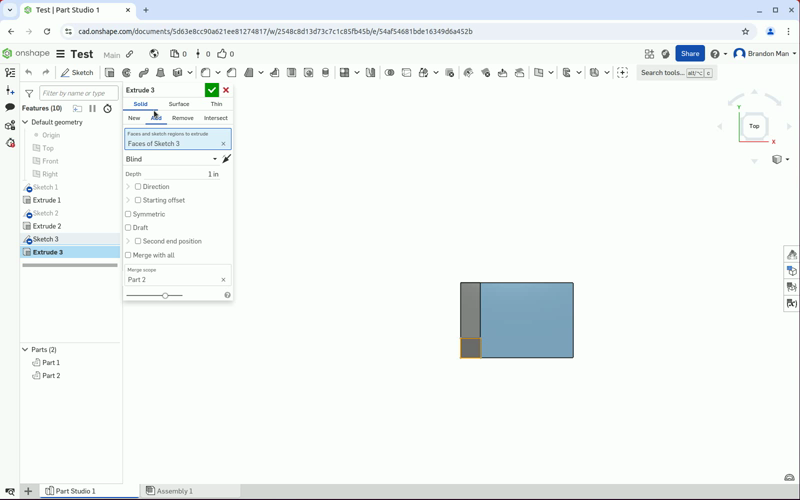
mouse_move(186, 120)
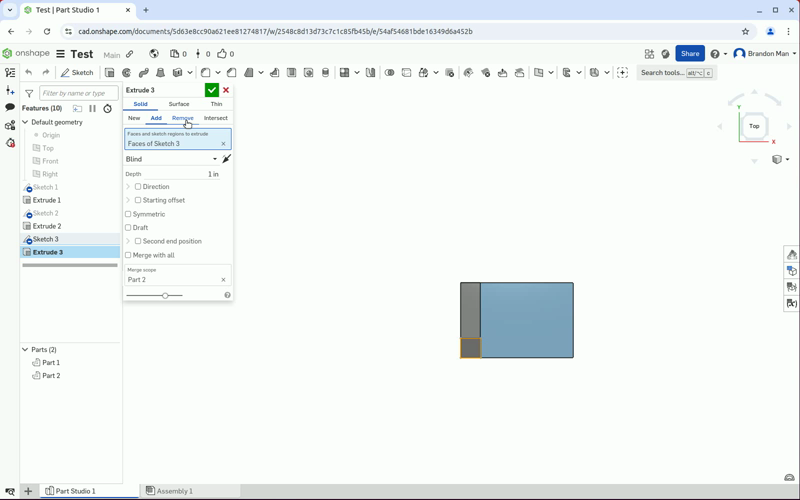
click(186, 120)
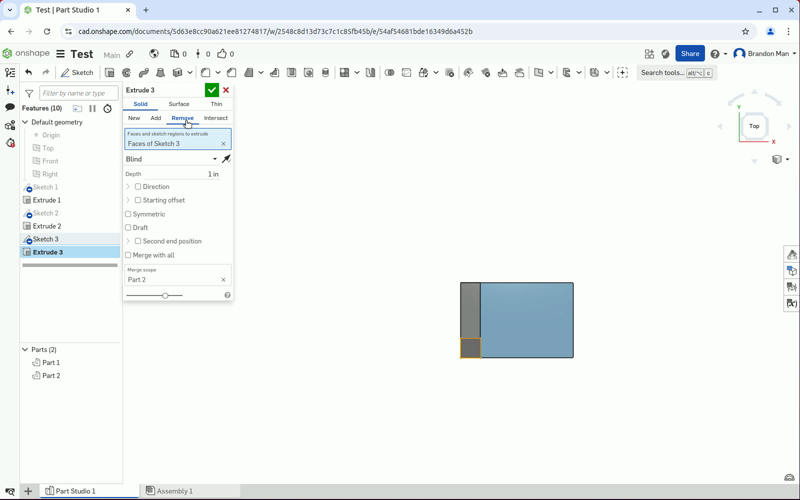
key(tab, 4)
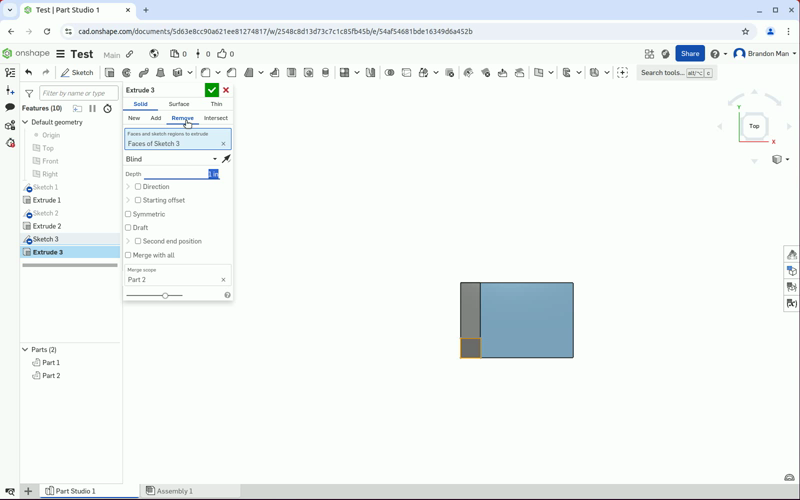
text(7.703)
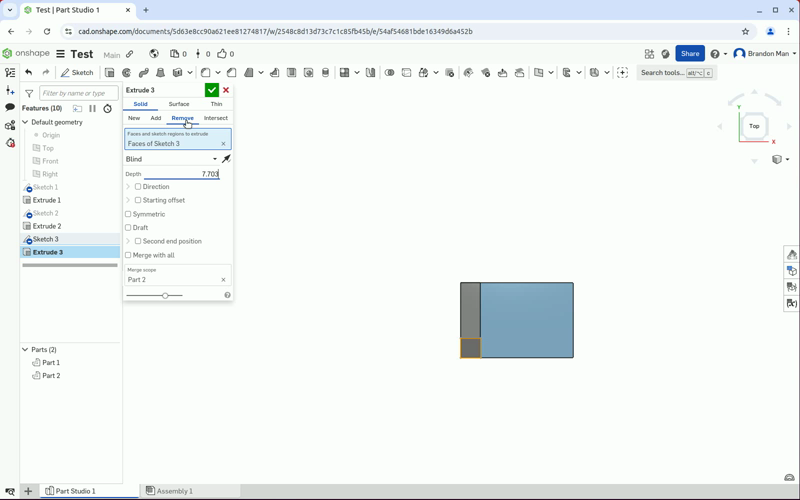
key(tab, 6)
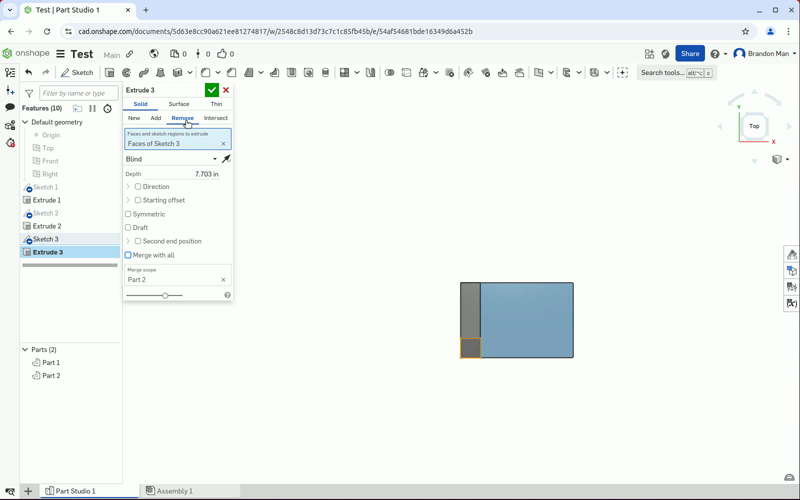
key(space)
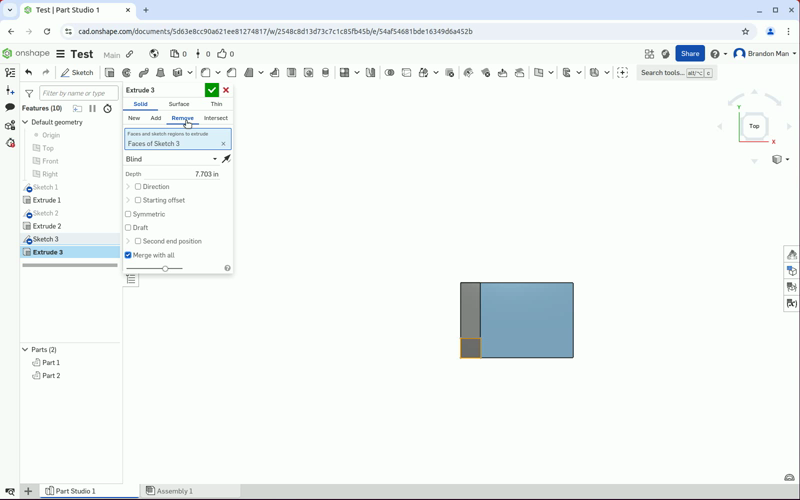
key(enter)
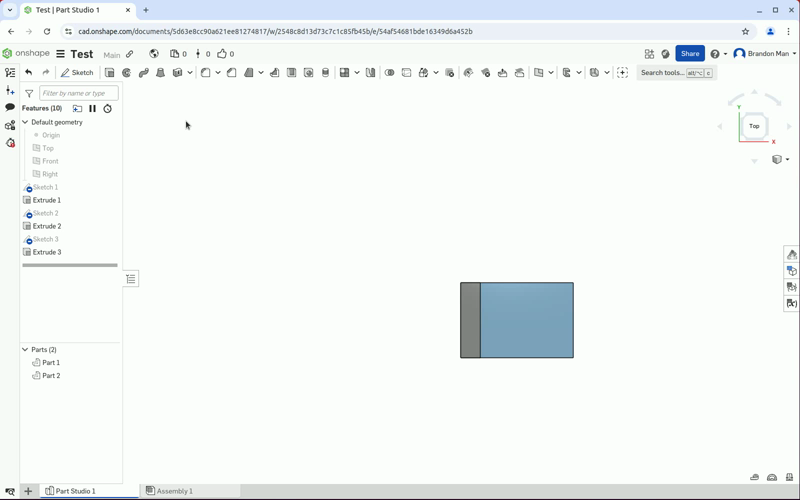
key(shift+h)
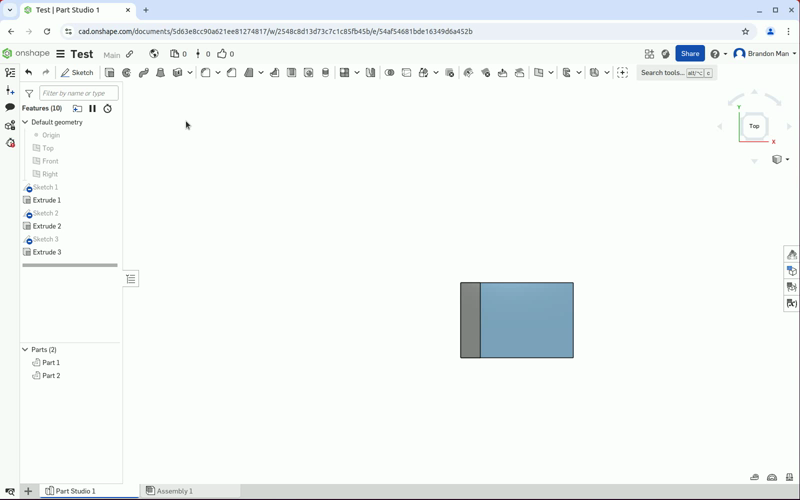
key(shift+h)
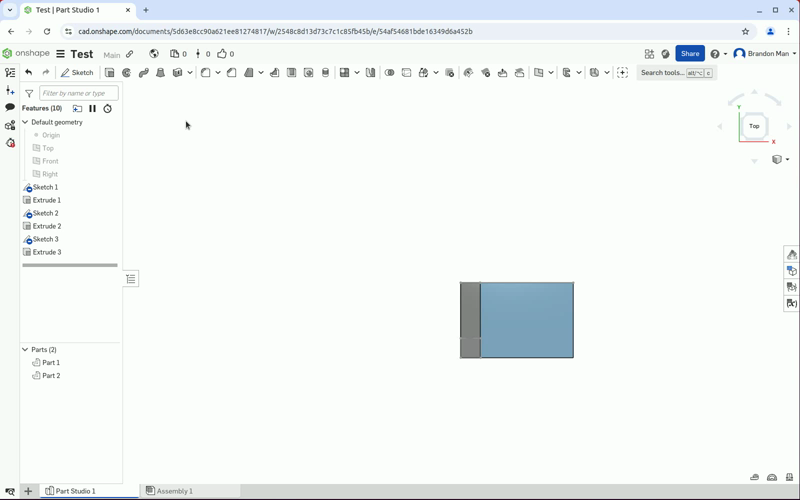
key(shift+7)
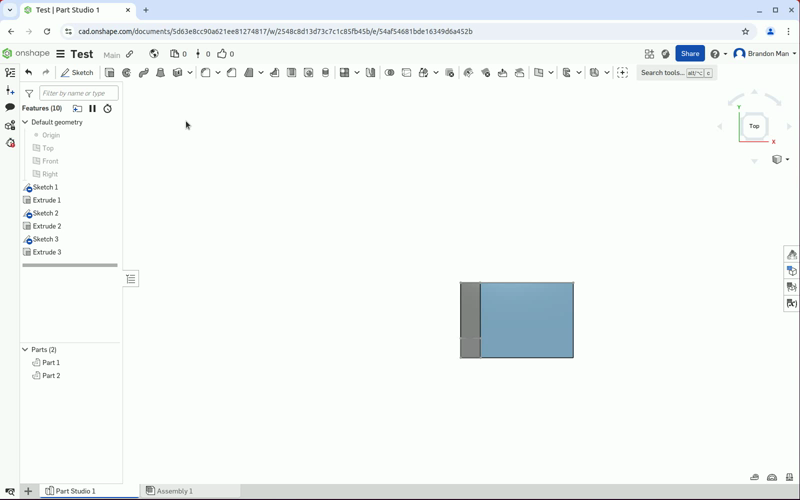
key(up, 3)
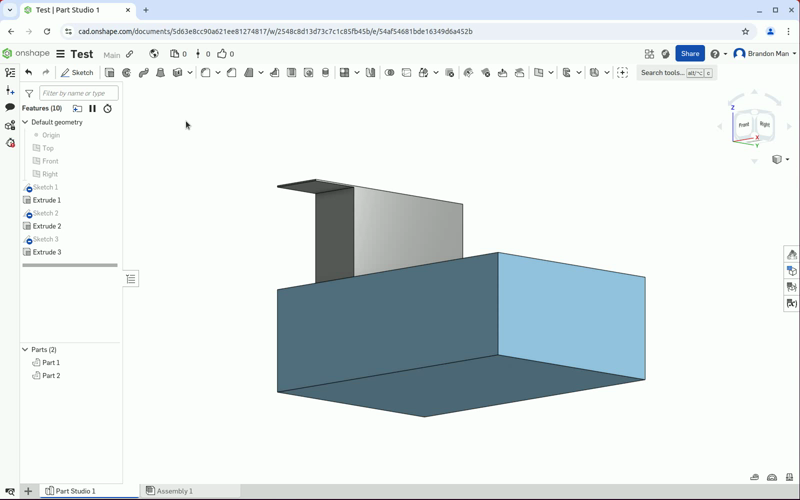
key(left, 3)
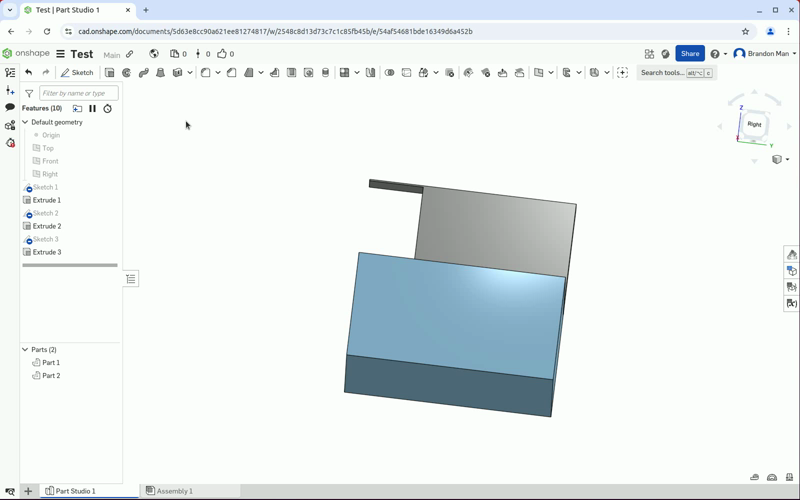
key(right, 3)
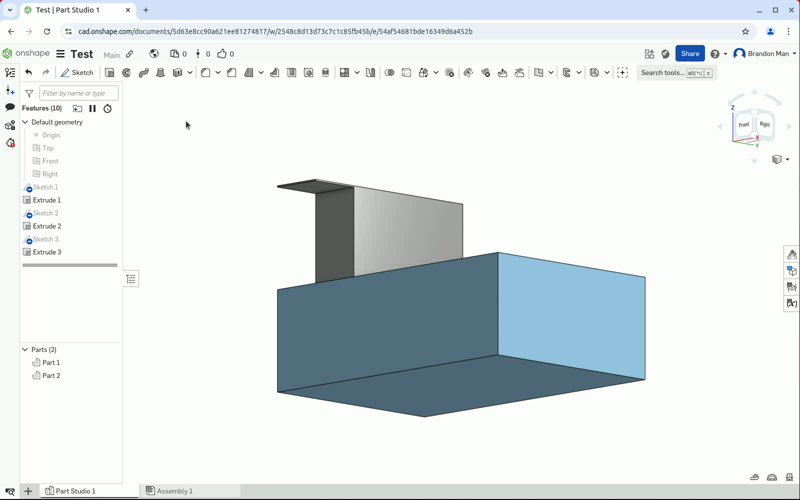
key(down, 3)
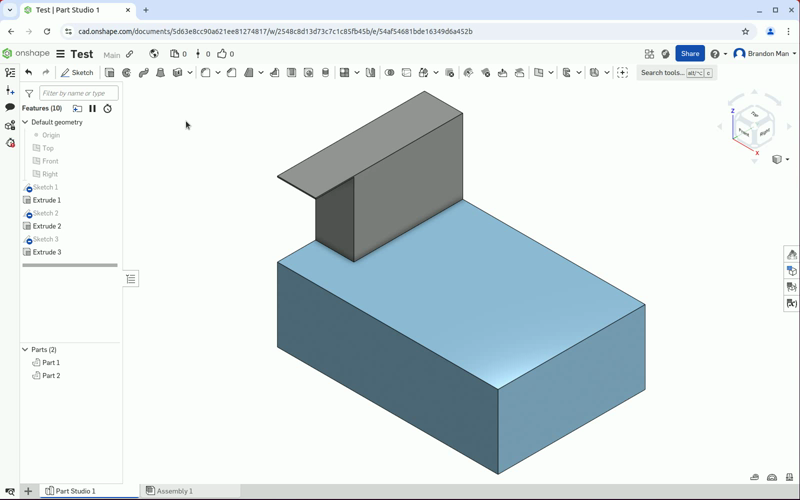
mouse_move(73, 189)
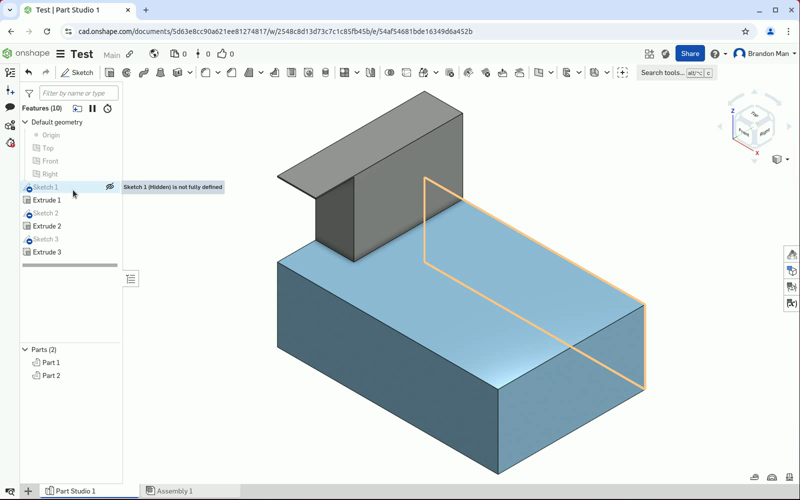
click(73, 189)